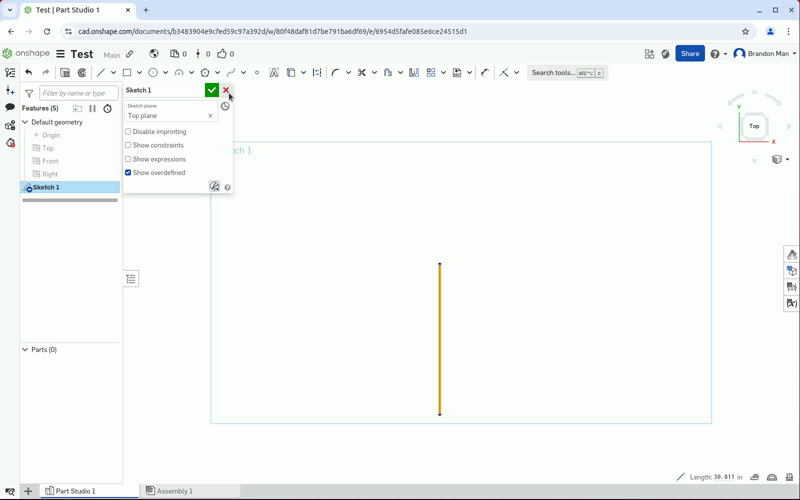
key(shift+h)
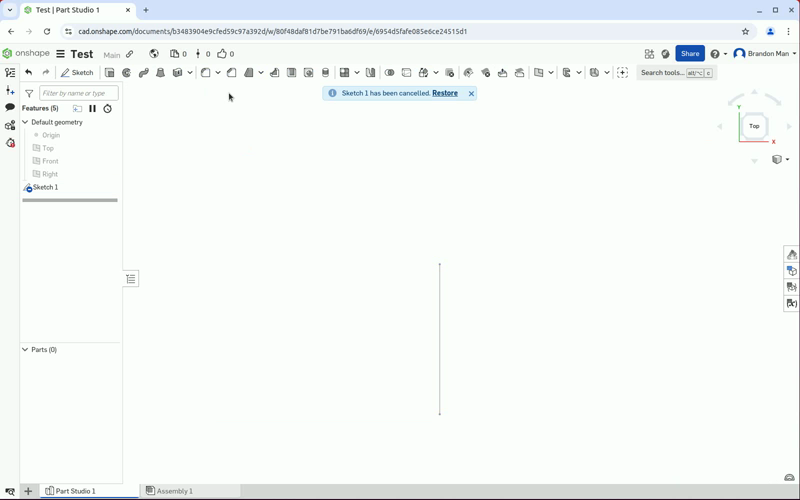
key(shift+s)
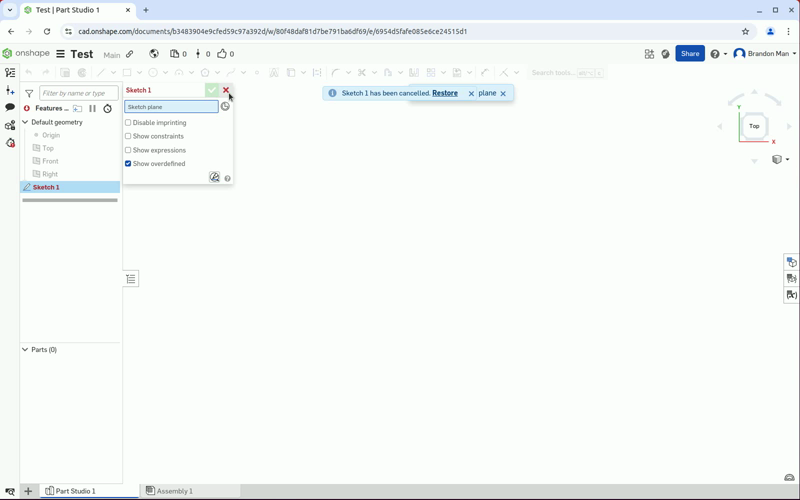
mouse_move(73, 150)
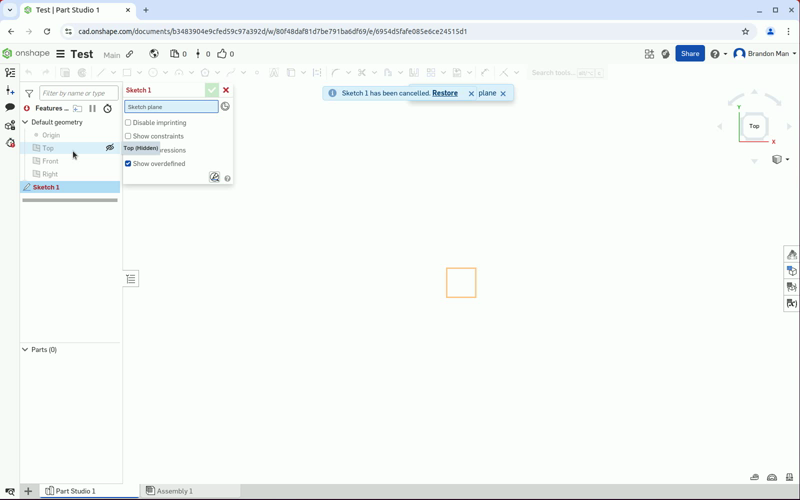
click(73, 150)
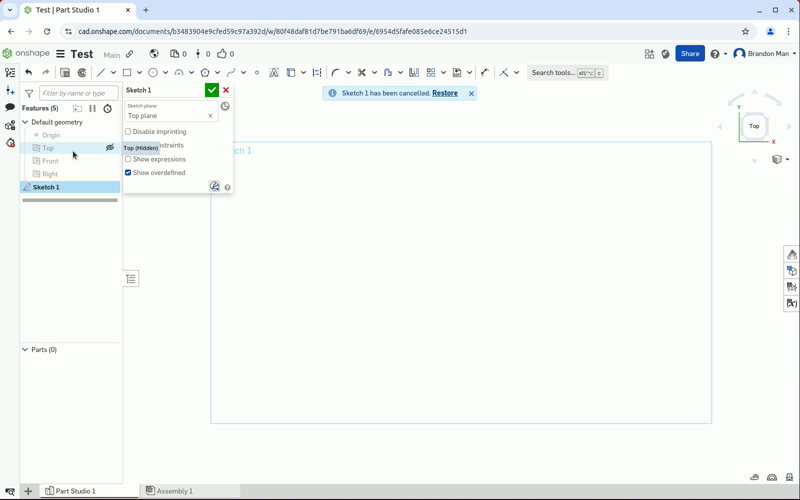
mouse_move(73, 352)
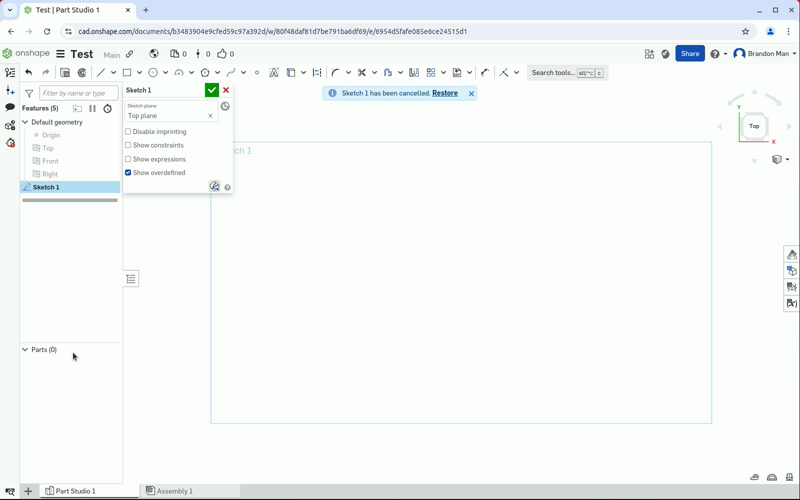
key(y)
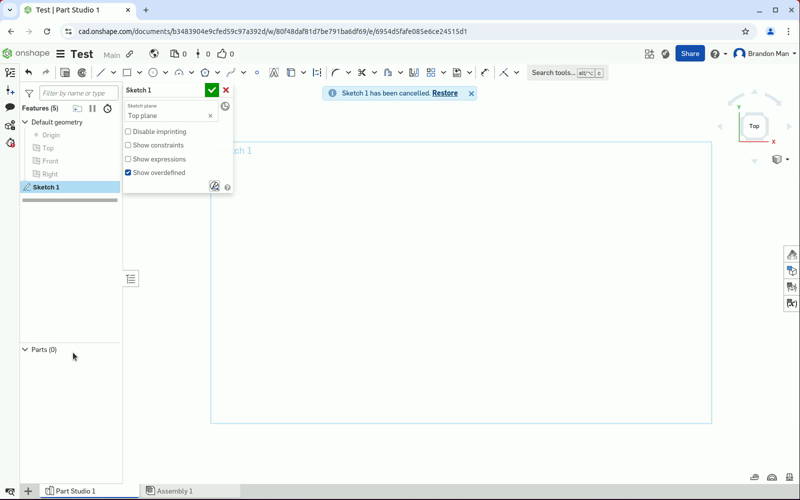
key(l)
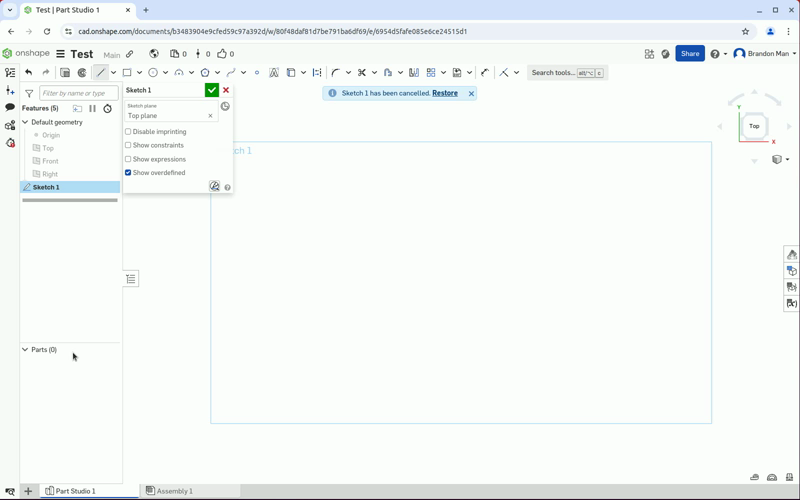
key_down(shift)
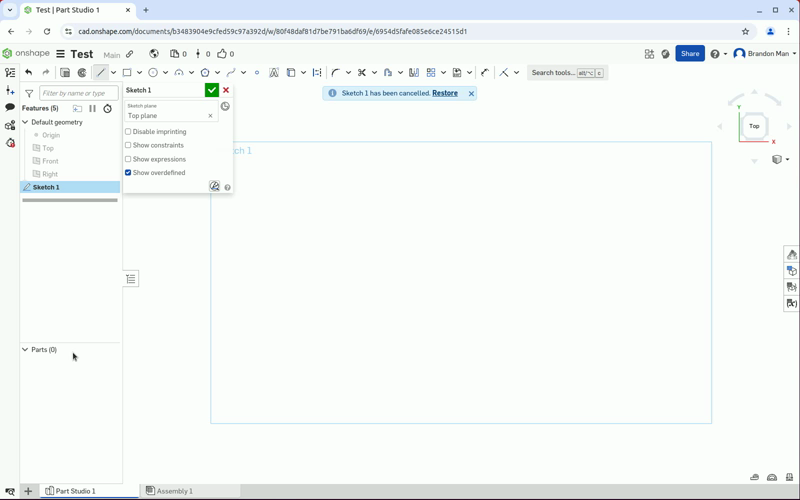
mouse_move(372, 346)
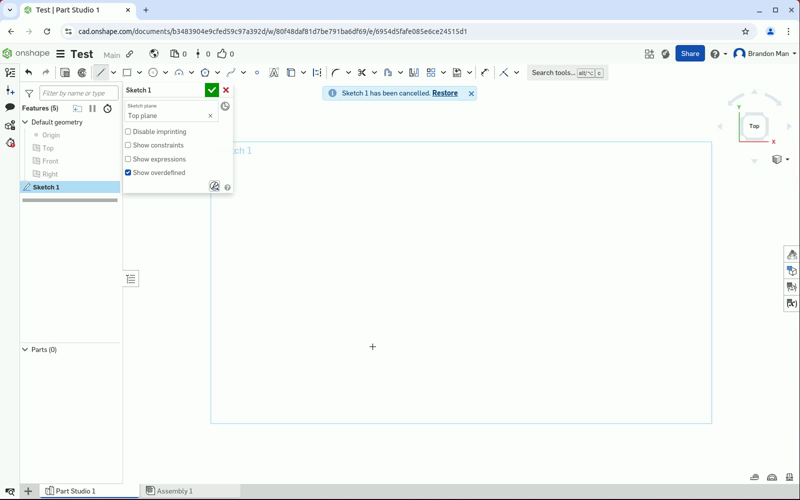
click(372, 346)
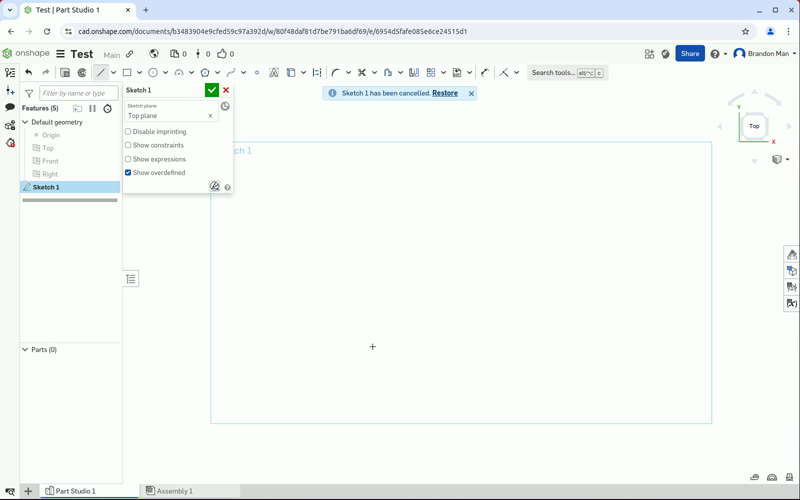
key_up(shift)
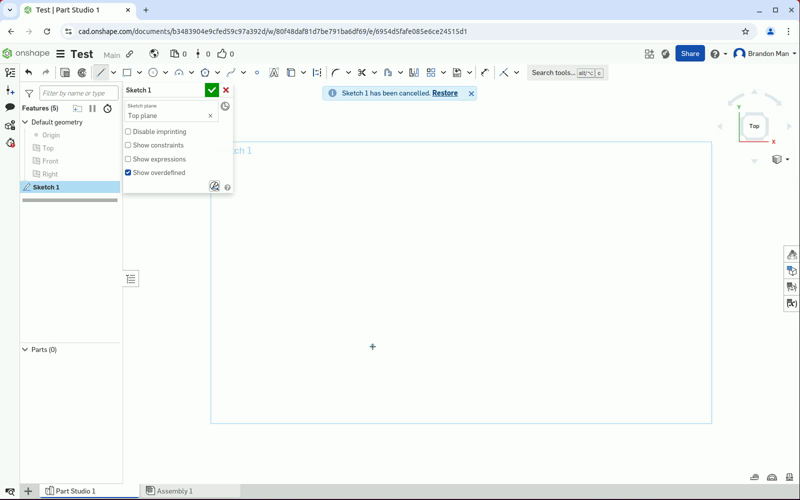
key_down(shift)
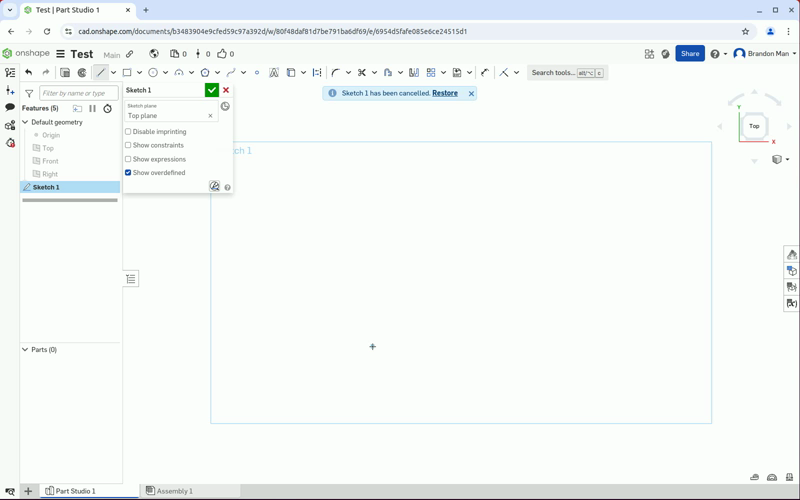
mouse_move(449, 391)
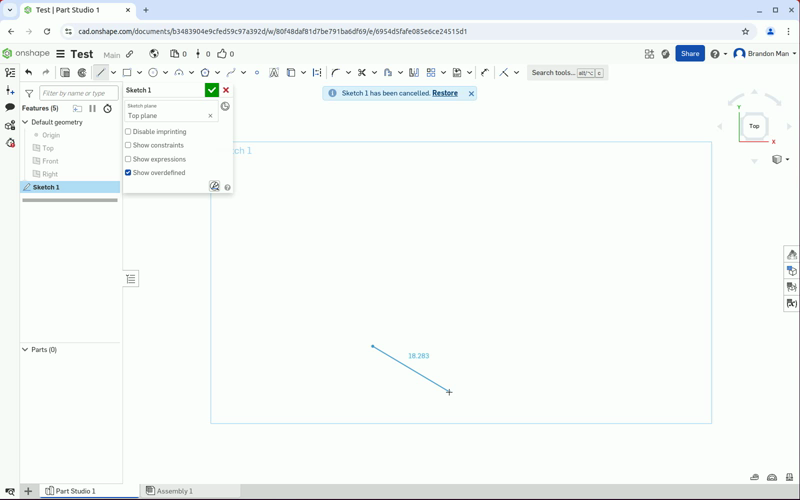
click(449, 391)
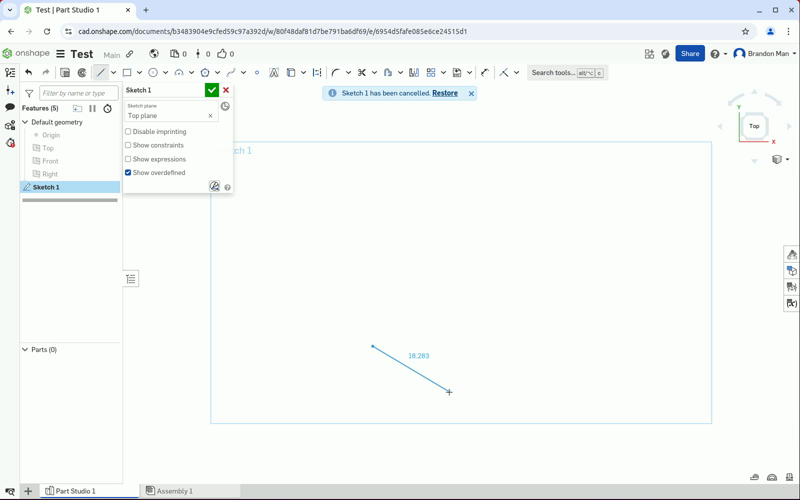
key_up(shift)
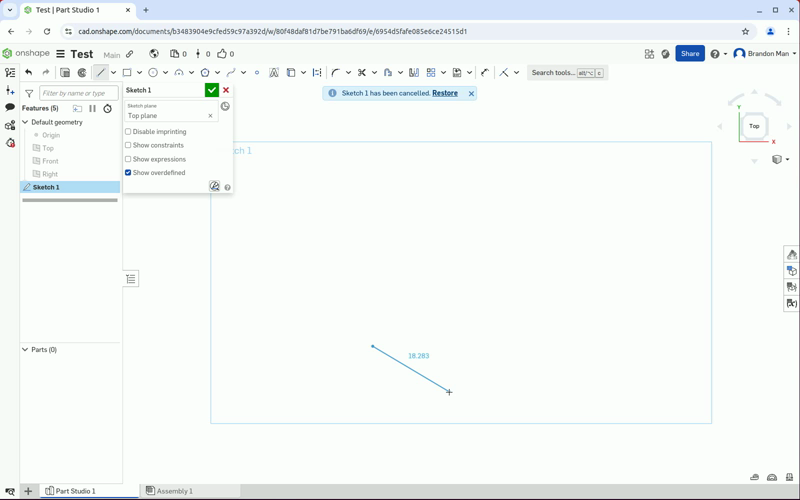
key_down(shift)
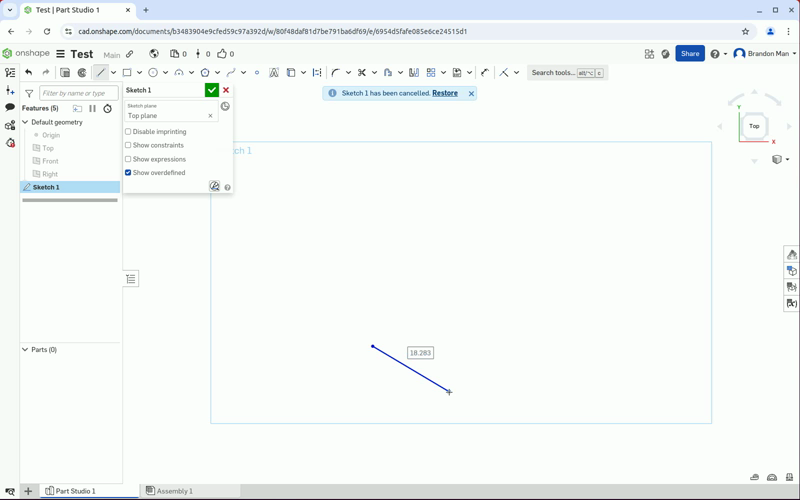
mouse_move(559, 326)
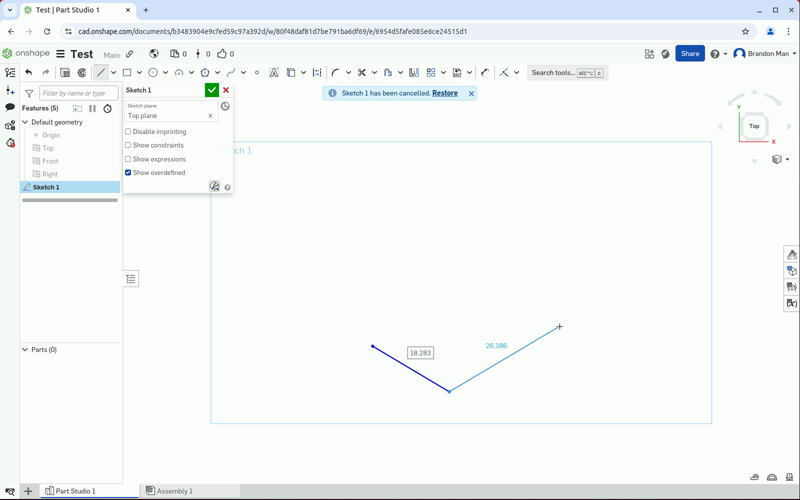
click(559, 326)
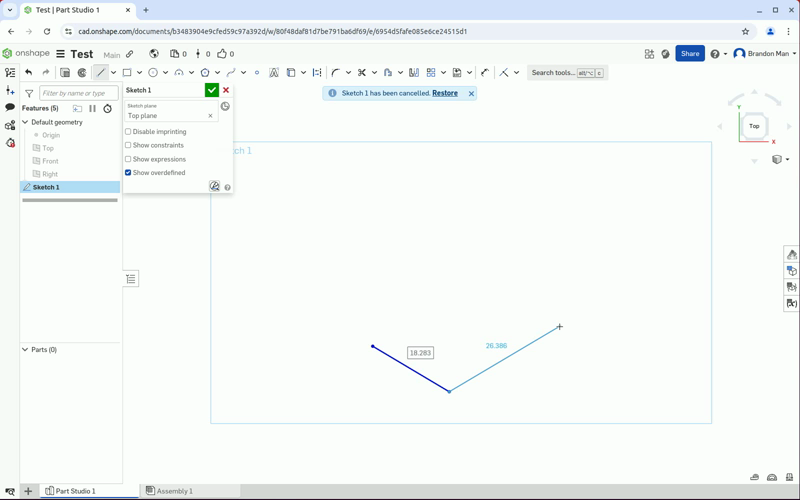
key_up(shift)
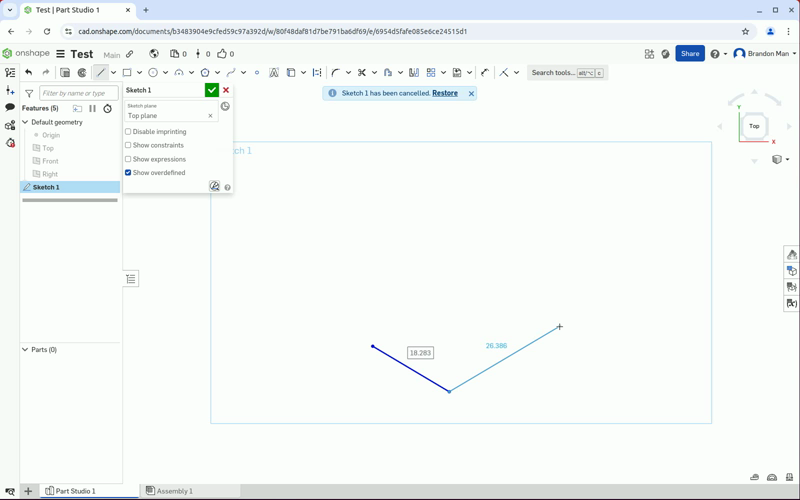
key_down(shift)
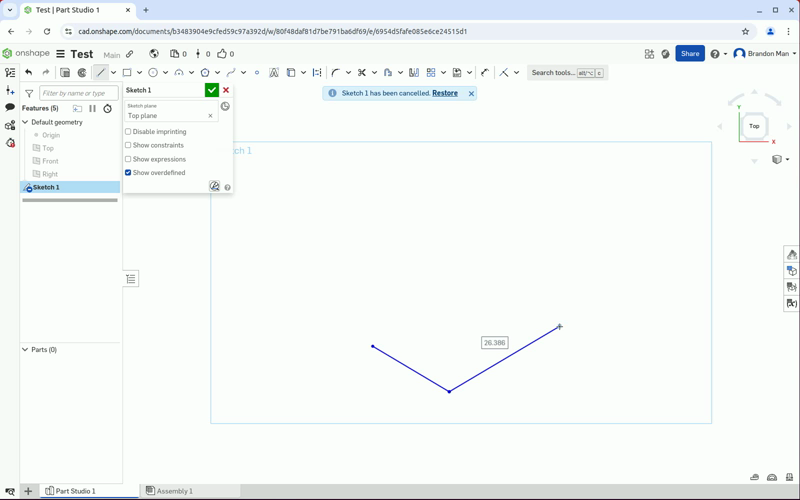
mouse_move(559, 238)
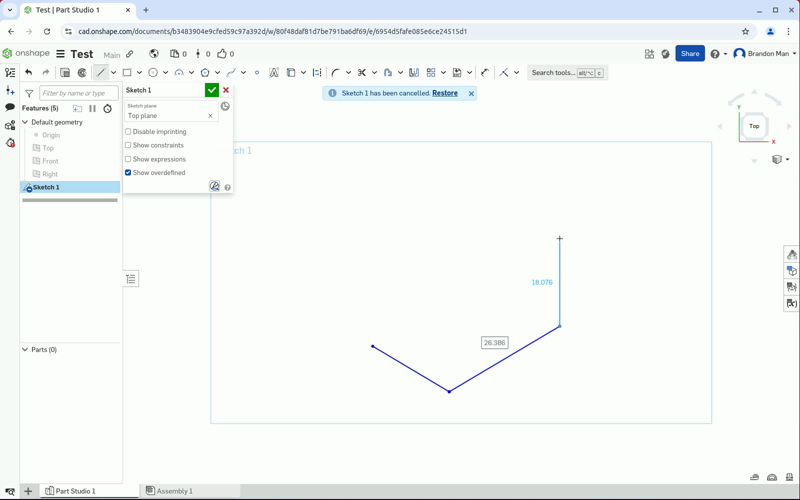
click(559, 238)
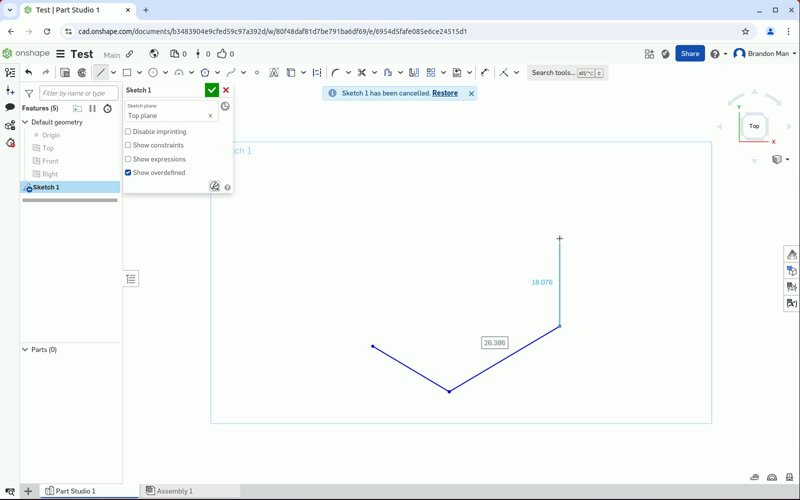
key_up(shift)
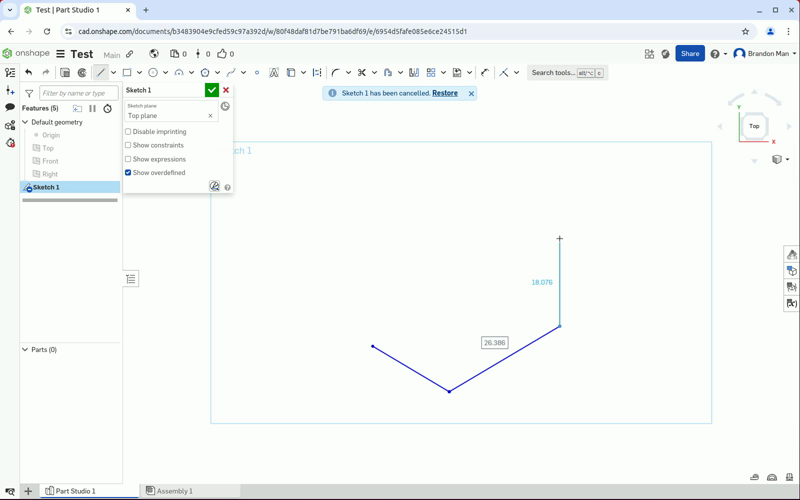
key_down(shift)
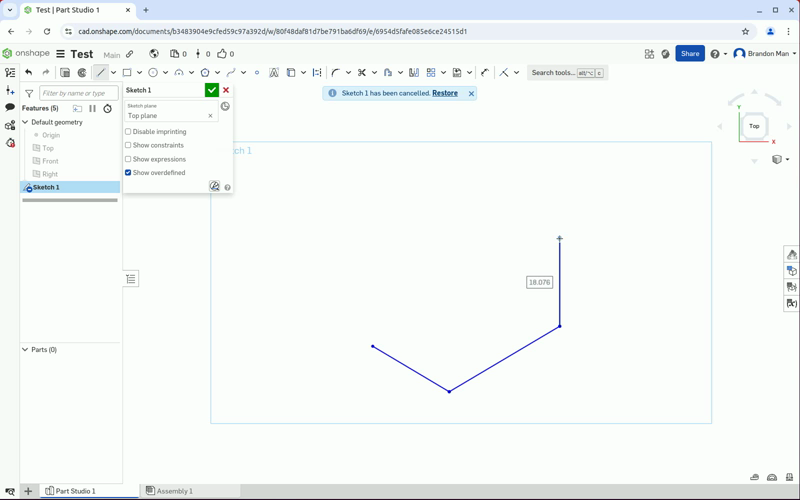
mouse_move(449, 175)
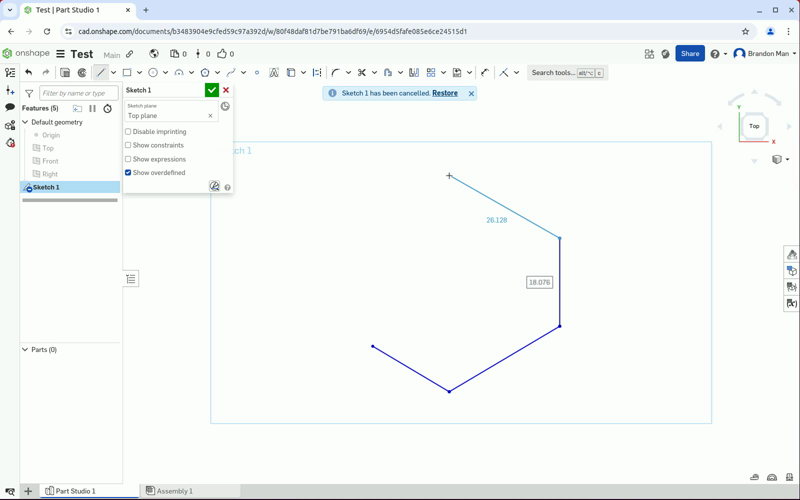
click(449, 175)
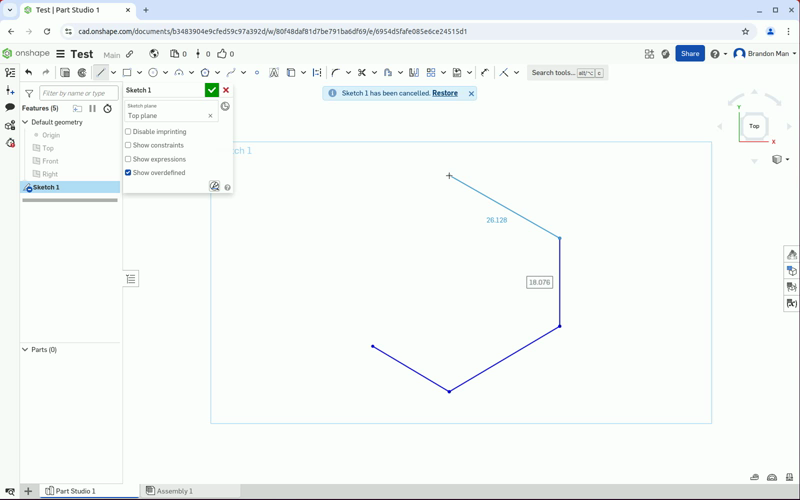
key_up(shift)
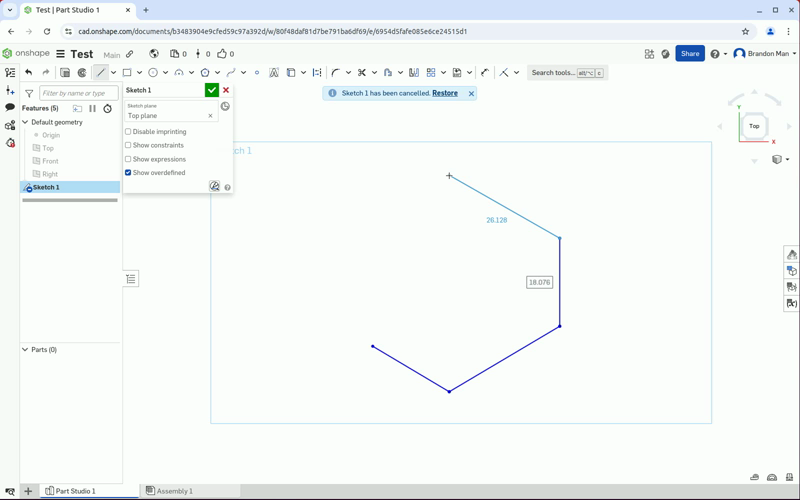
key_down(shift)
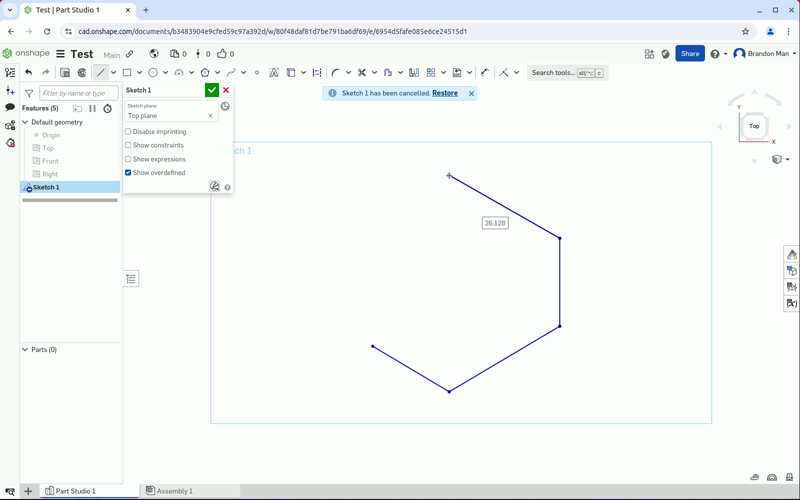
mouse_move(372, 220)
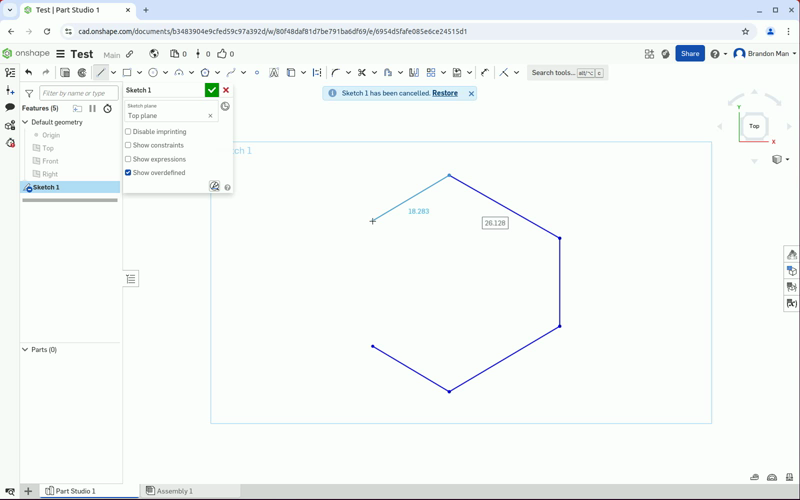
click(372, 220)
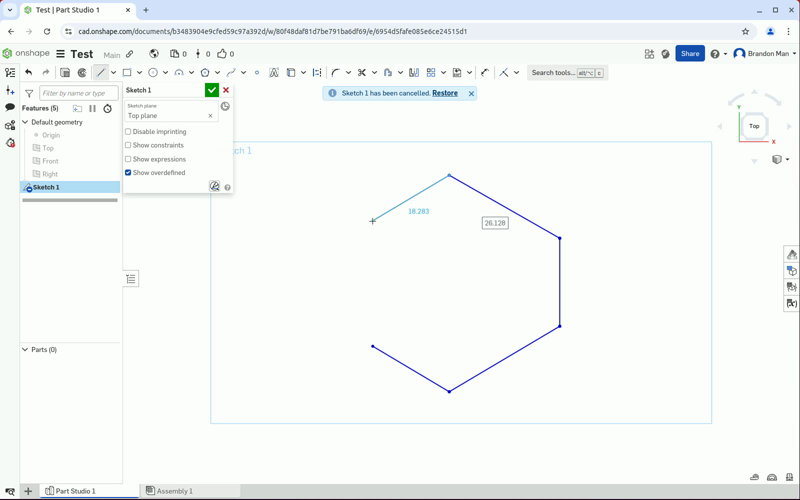
key_up(shift)
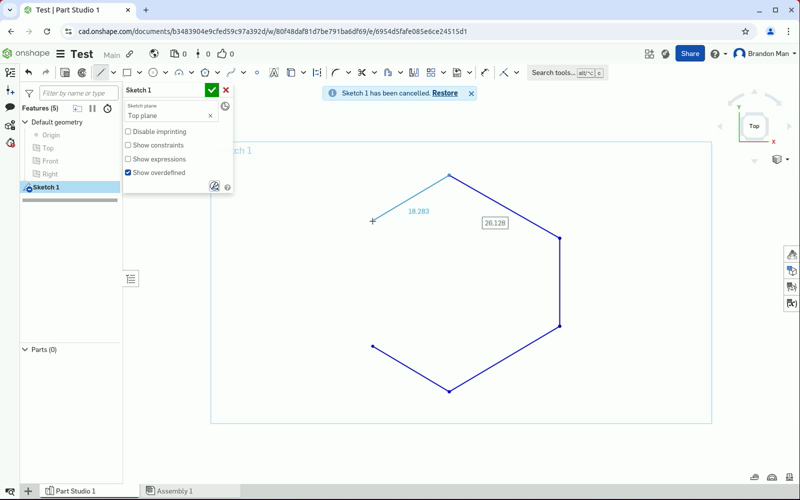
key_down(shift)
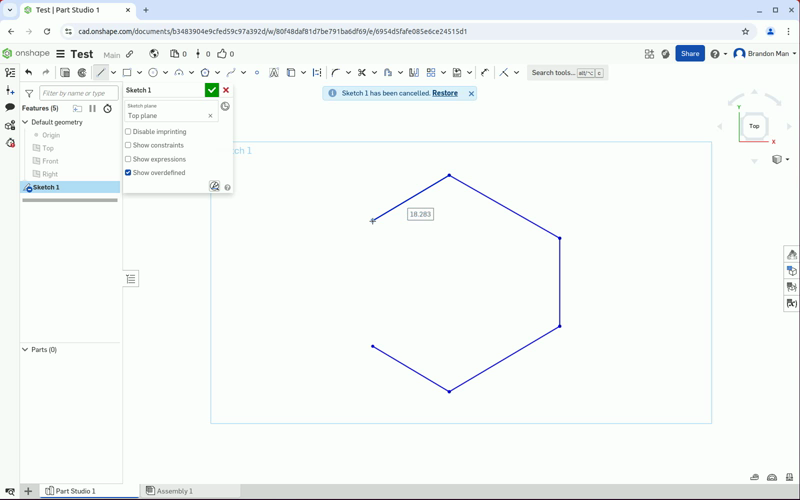
mouse_move(372, 346)
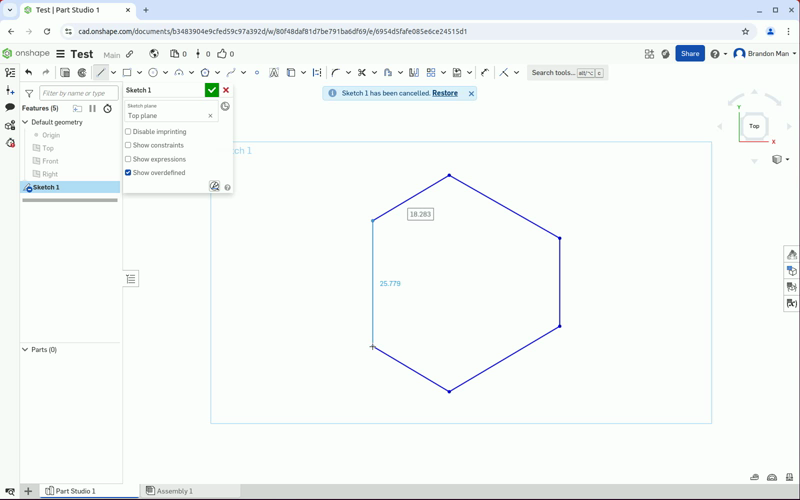
key_up(shift)
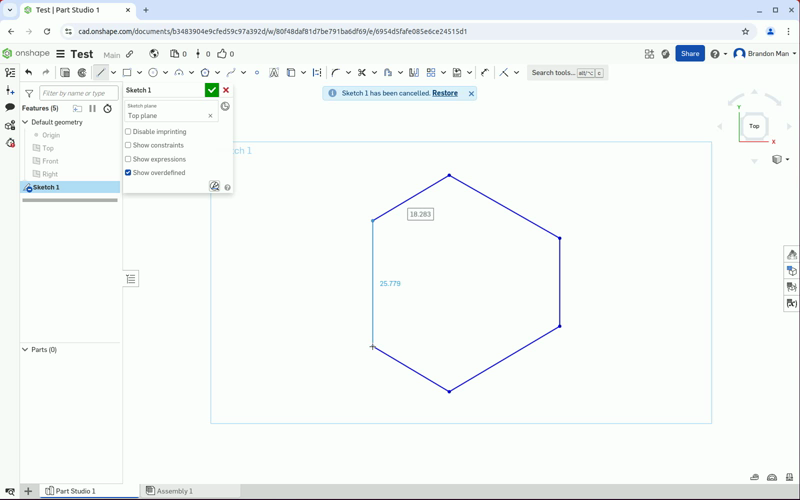
click(372, 346)
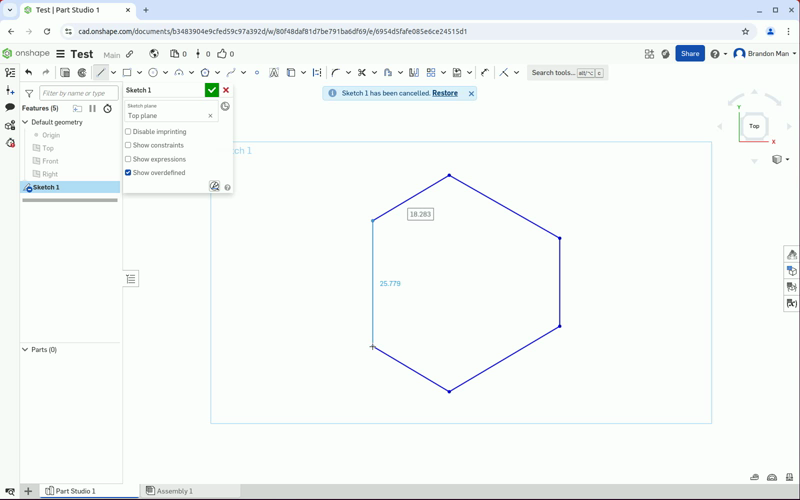
key(esc)
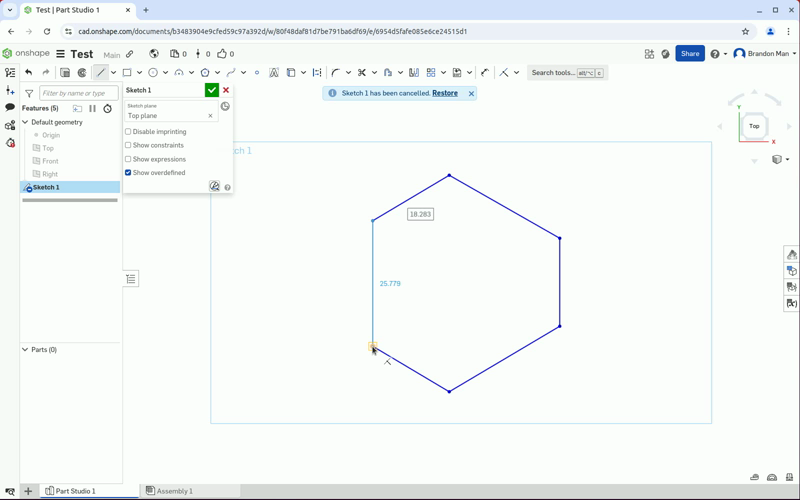
mouse_move(472, 249)
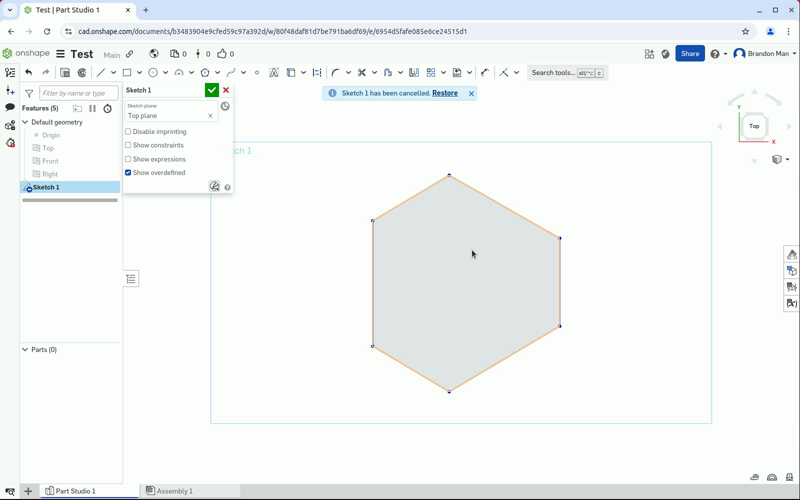
click(472, 249)
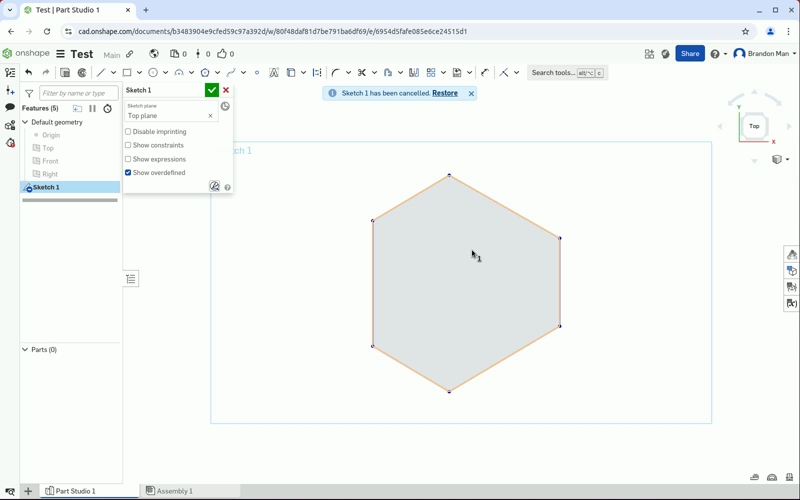
mouse_move(73, 352)
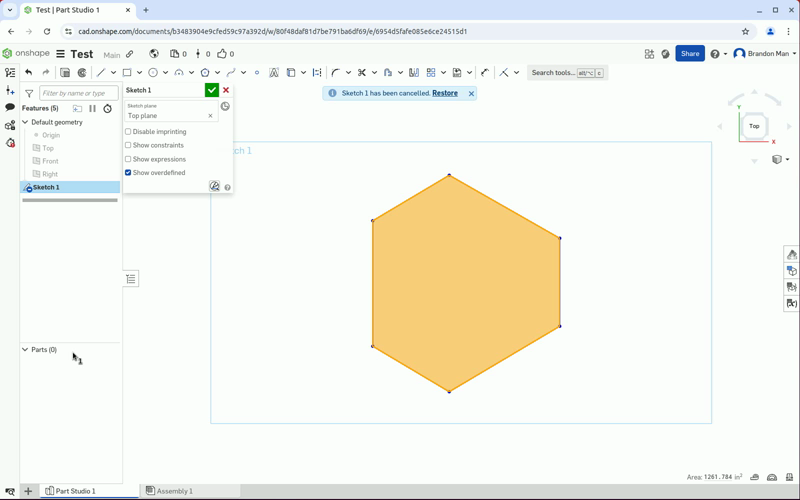
key(shift+y)
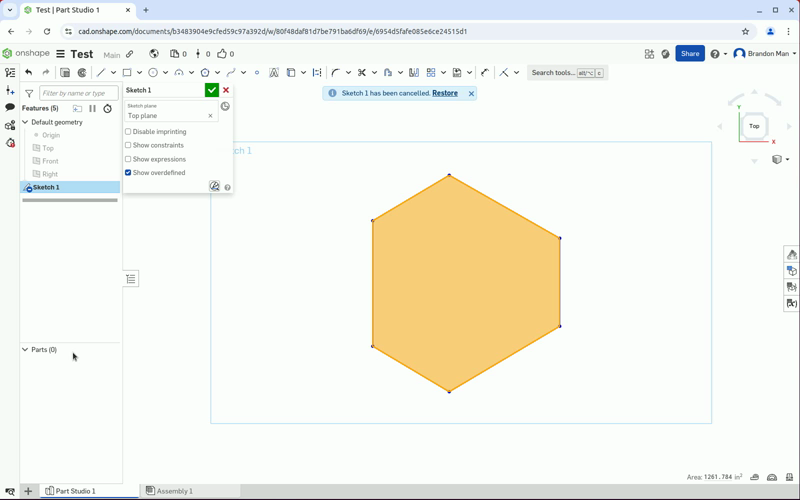
key(shift+e)
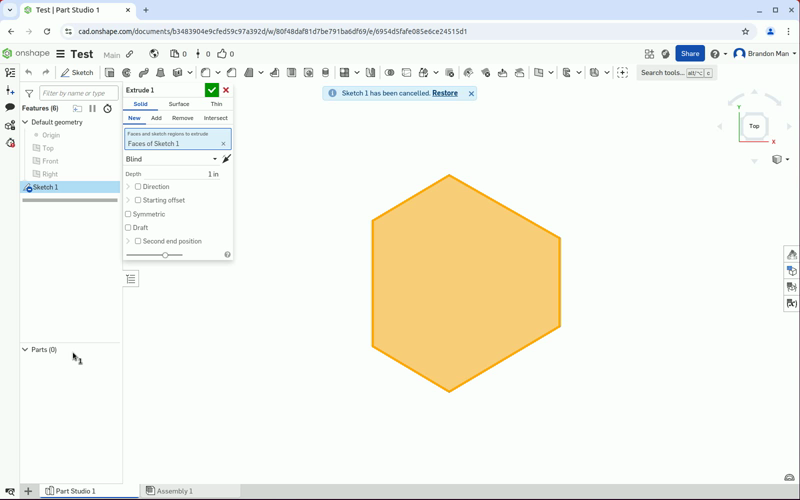
mouse_move(143, 106)
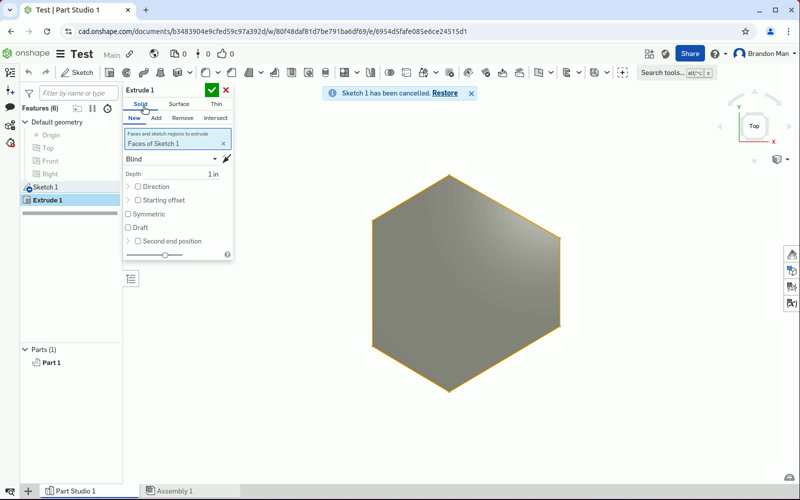
click(143, 106)
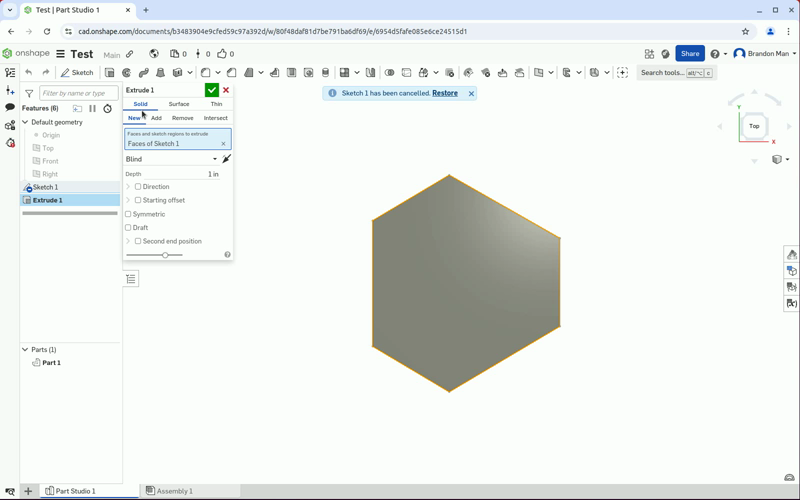
mouse_move(137, 120)
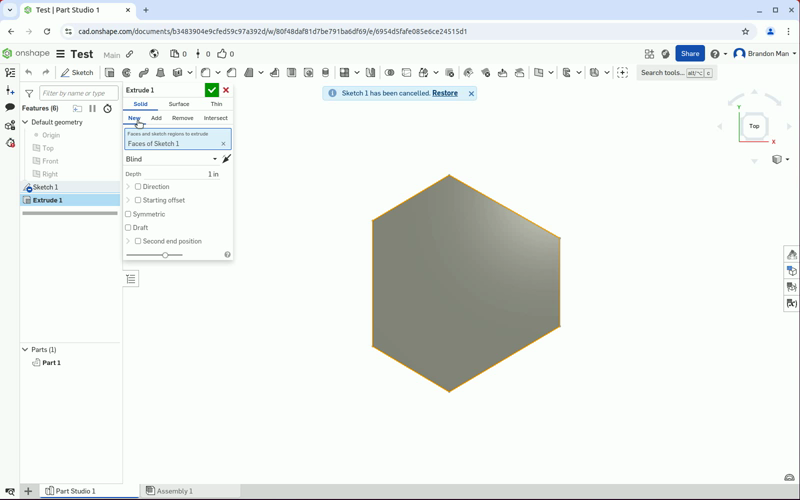
click(137, 120)
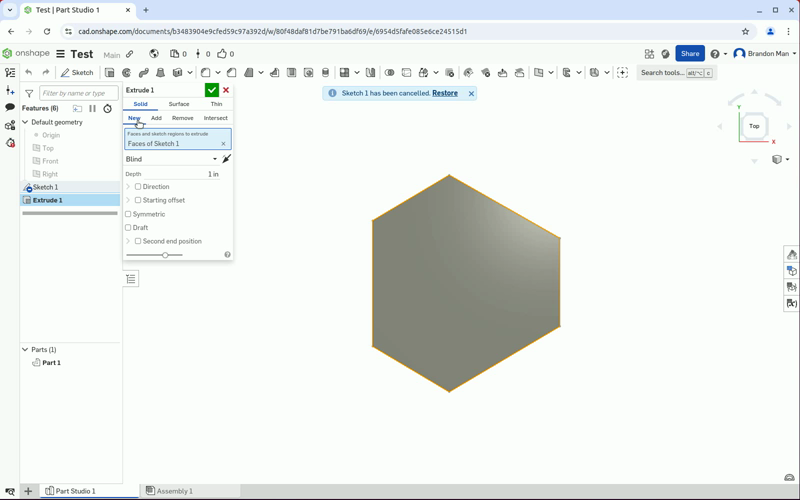
key(tab, 4)
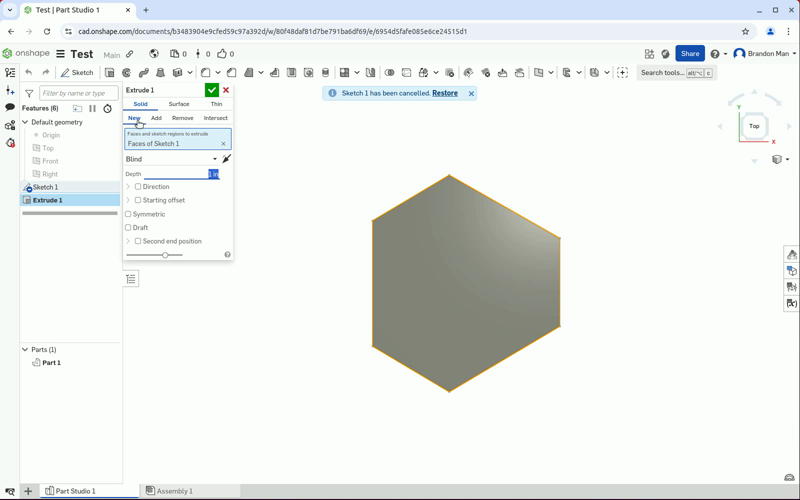
text(0.481)
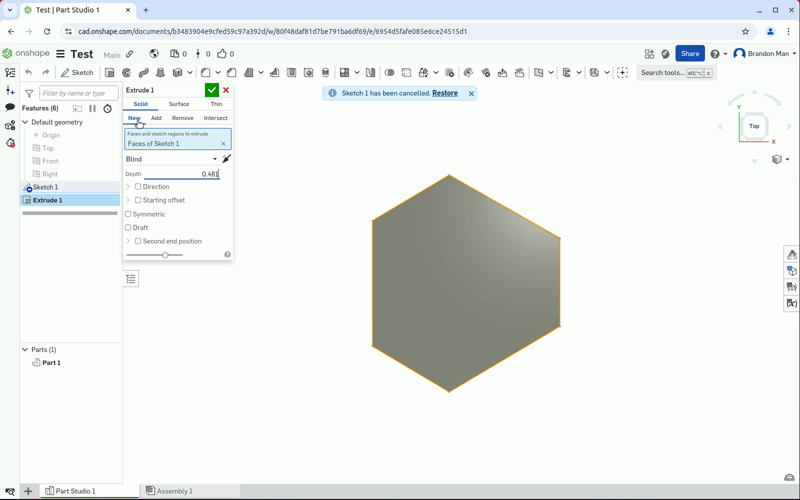
key(enter)
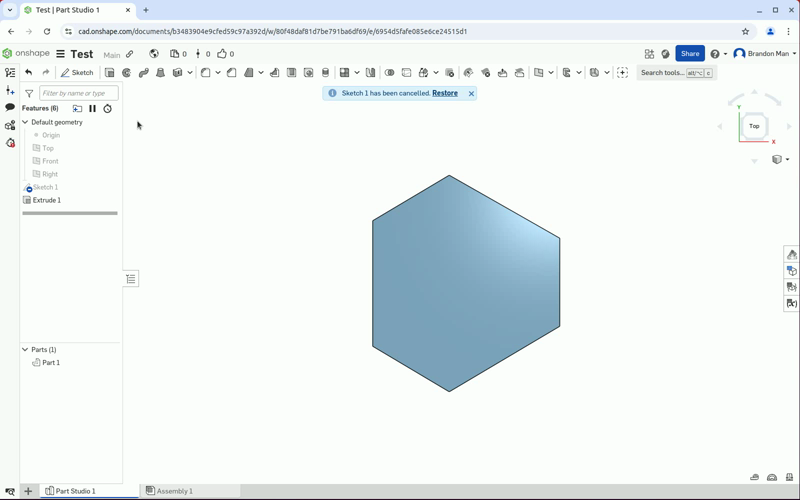
key(shift+h)
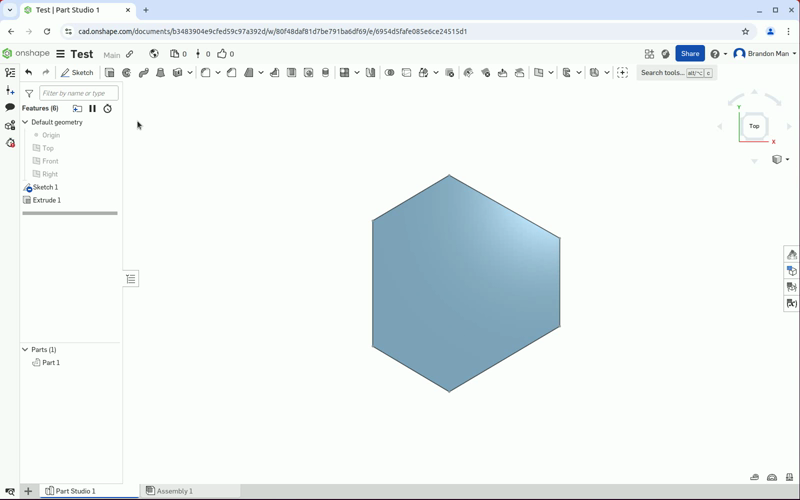
key(shift+h)
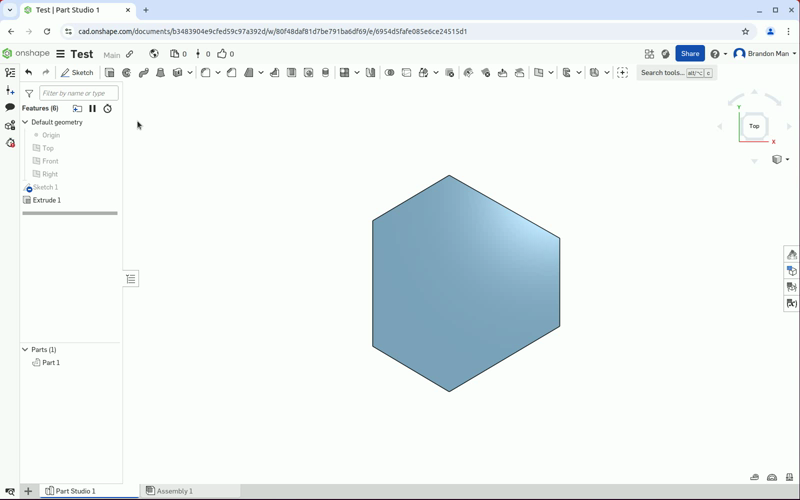
mouse_move(73, 189)
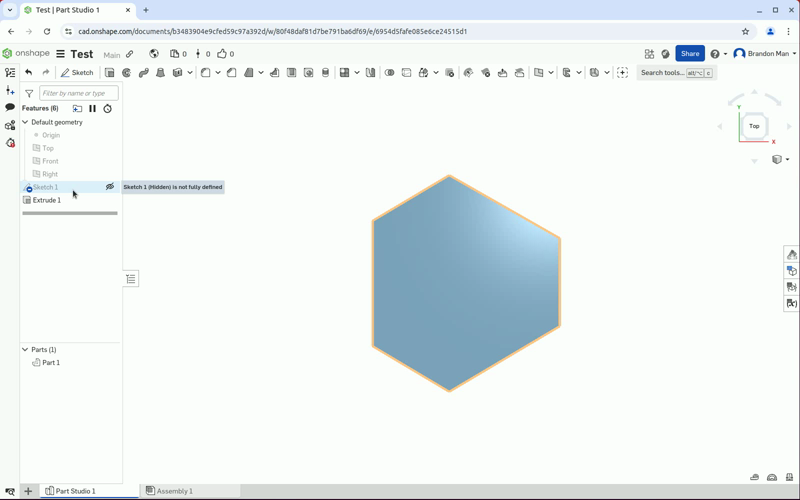
click(73, 189)
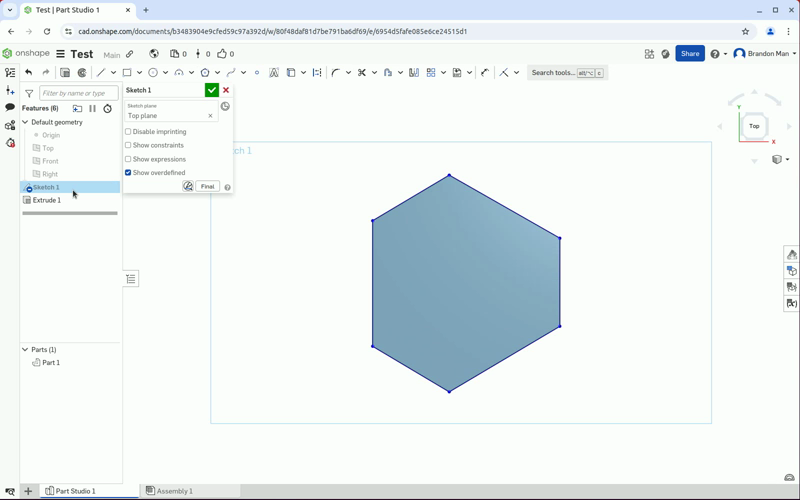
mouse_move(229, 92)
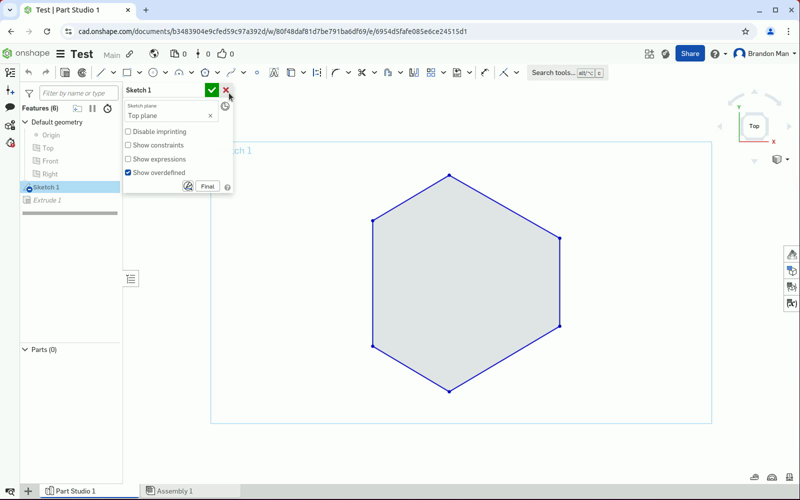
click(229, 92)
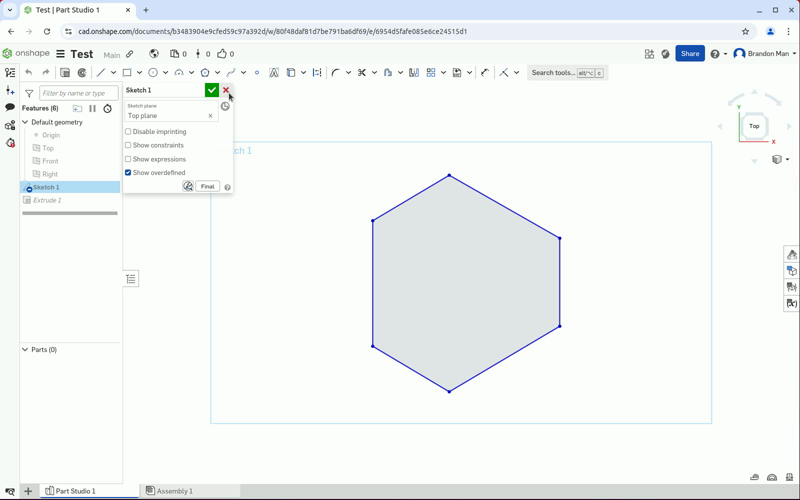
key(shift+s)
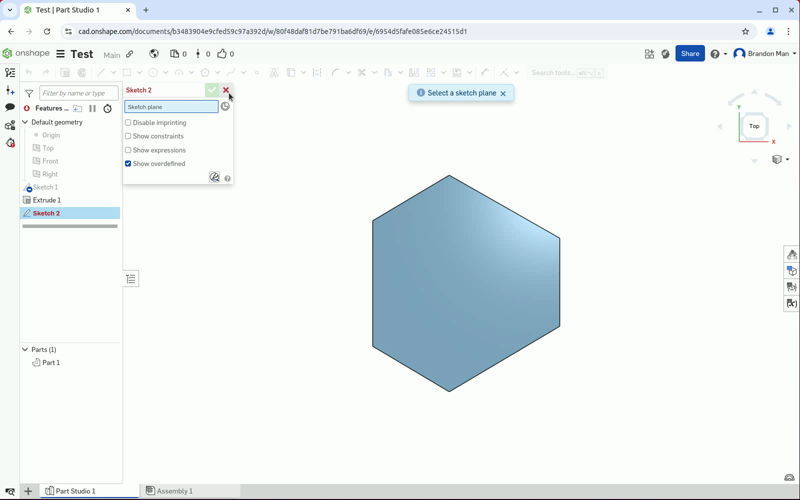
mouse_move(73, 150)
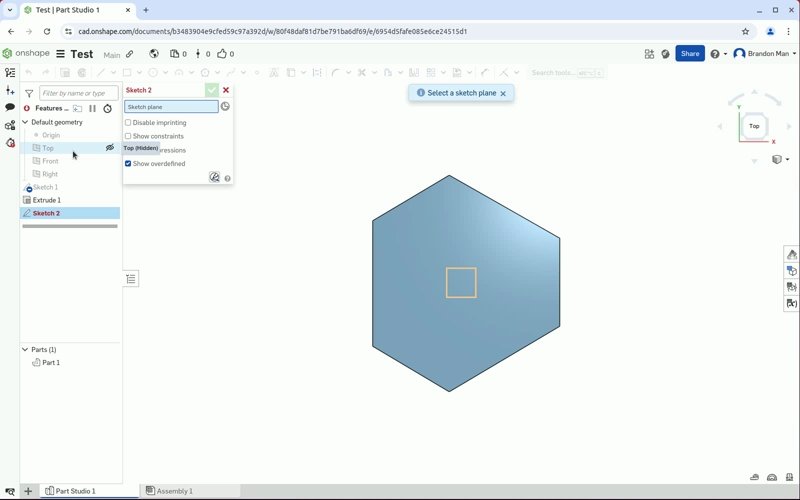
click(73, 150)
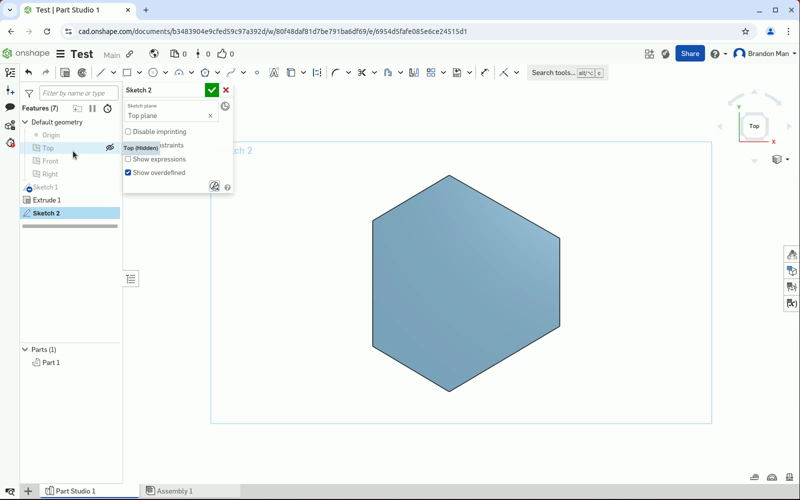
mouse_move(73, 352)
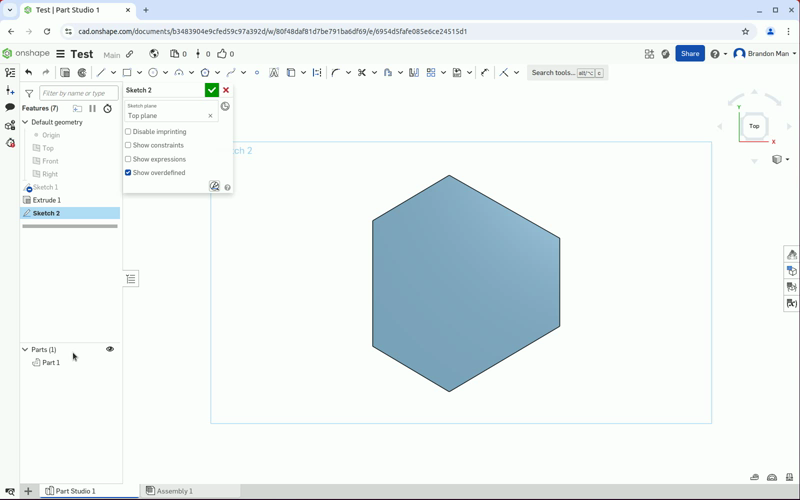
key(y)
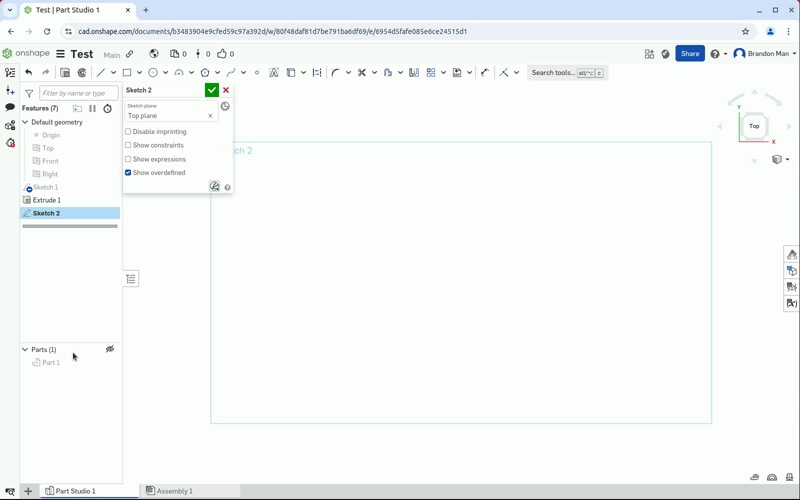
key(l)
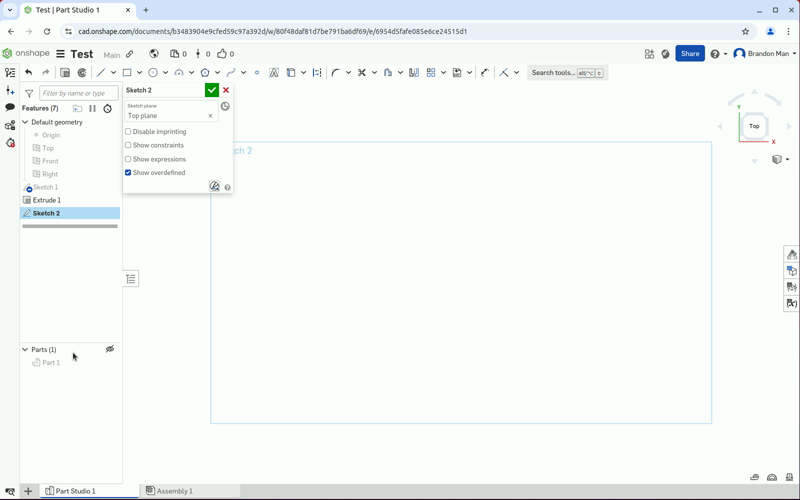
key_down(shift)
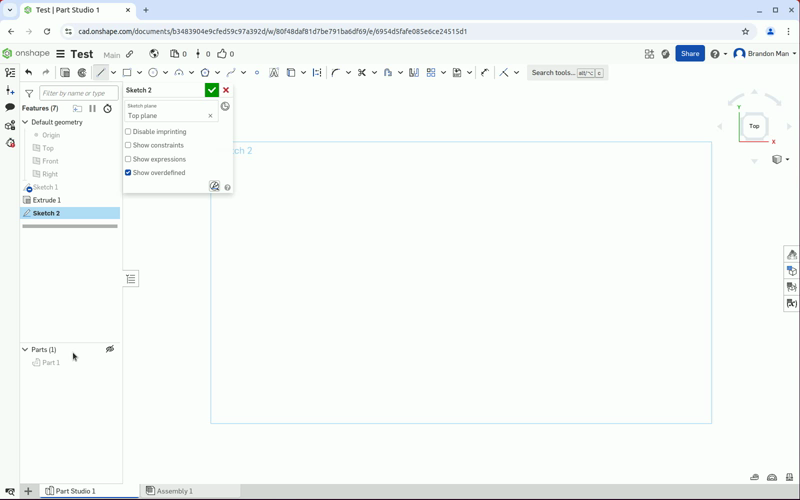
mouse_move(372, 355)
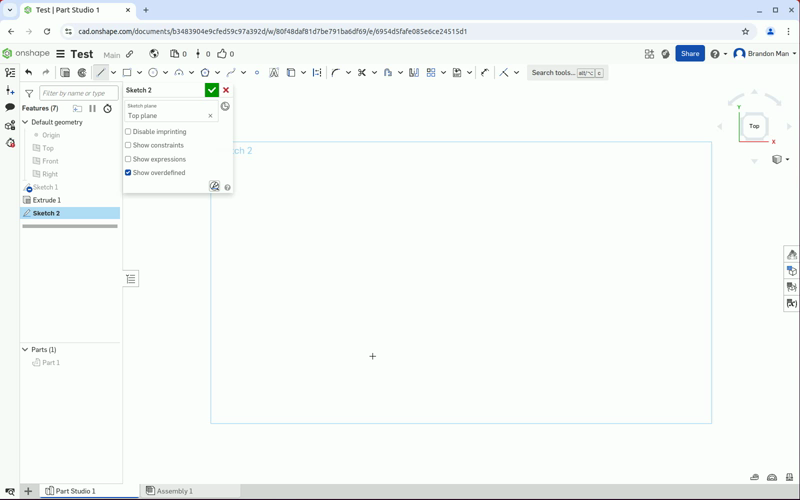
click(372, 355)
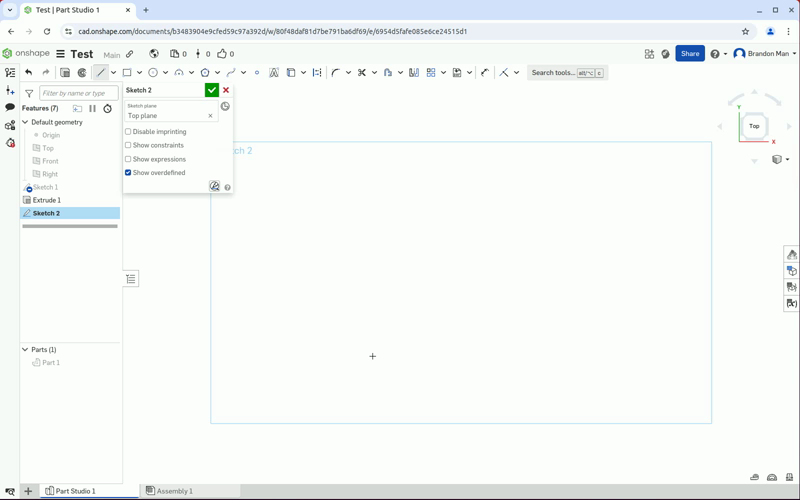
key_up(shift)
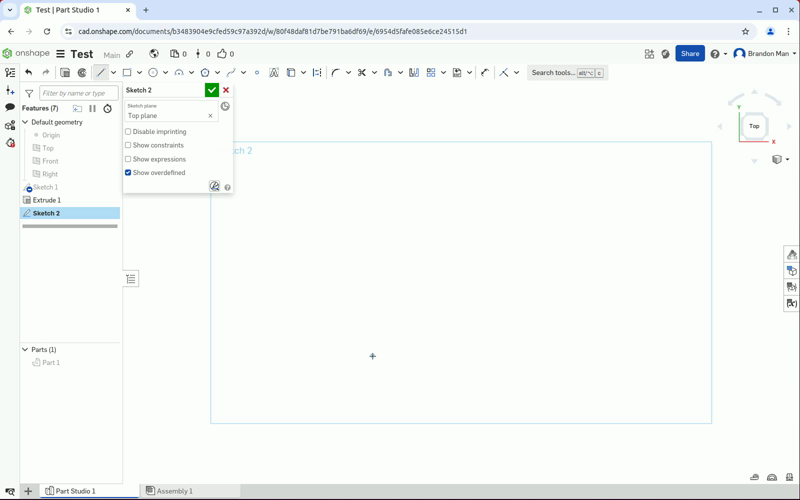
key_down(shift)
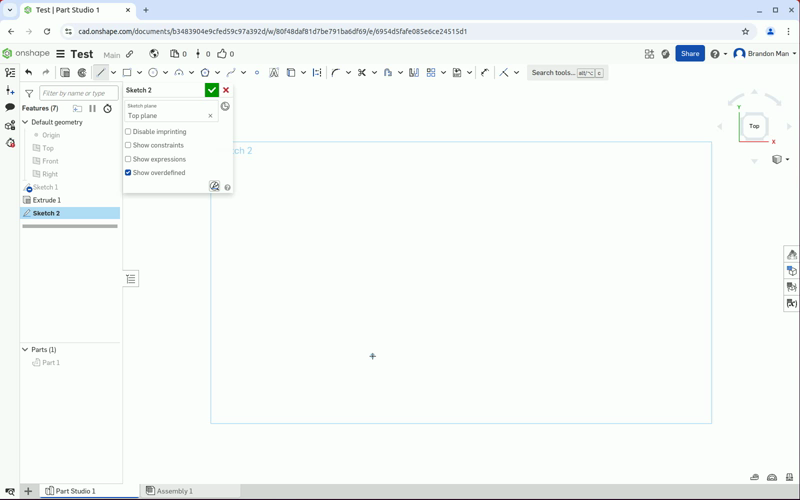
mouse_move(443, 396)
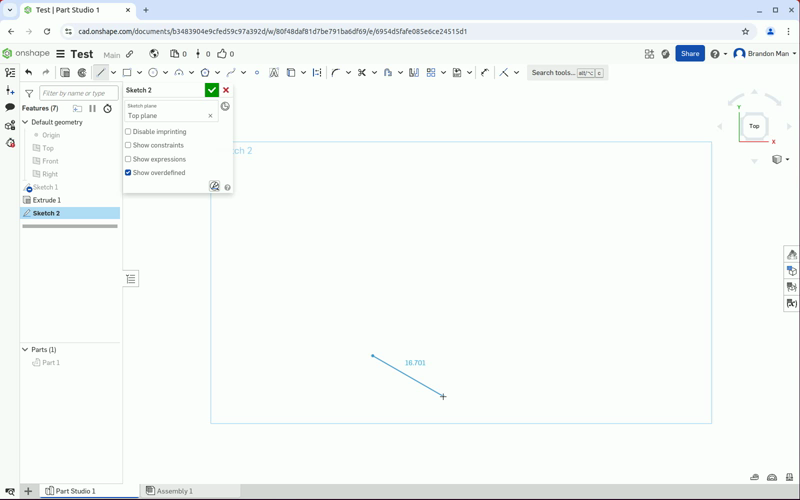
click(443, 396)
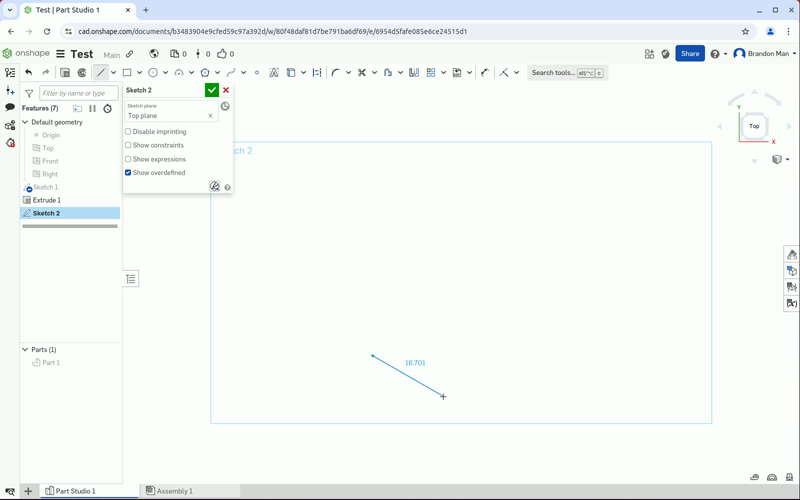
key_up(shift)
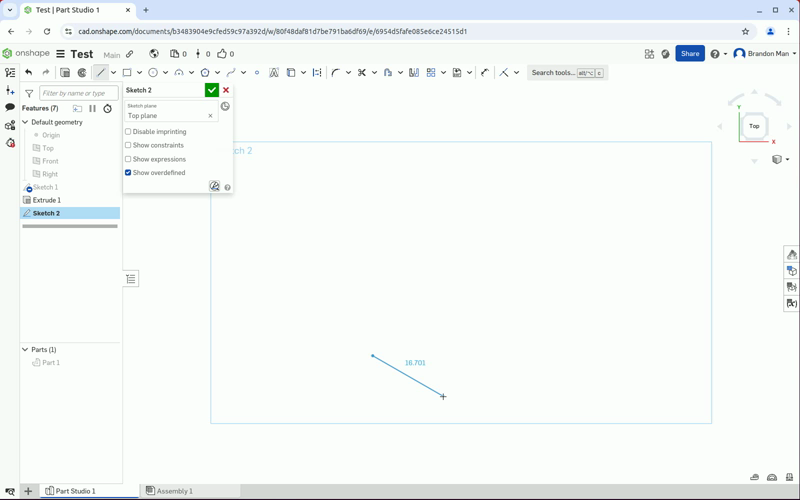
key_down(shift)
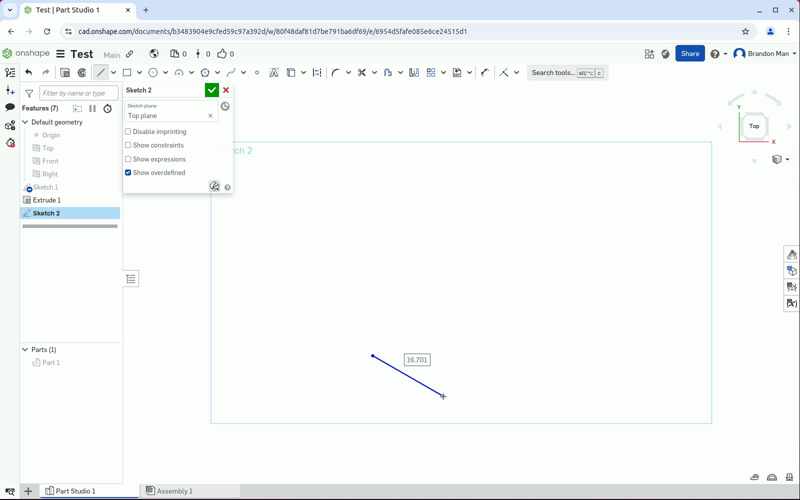
mouse_move(473, 396)
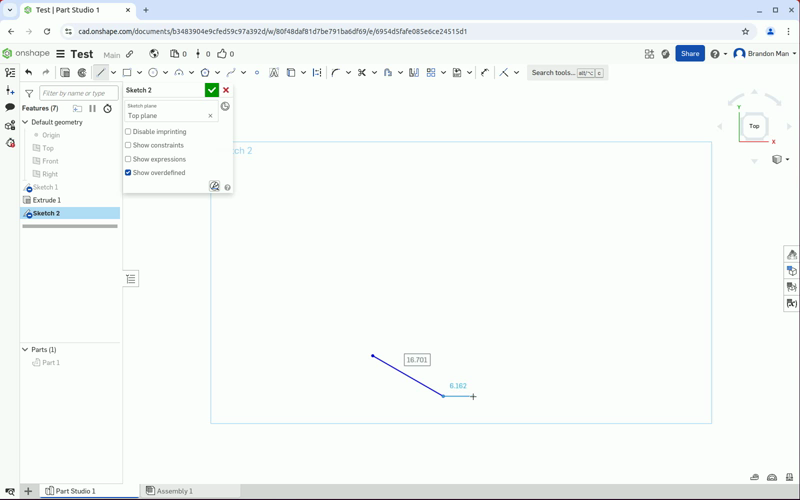
mouse_move(450, 391)
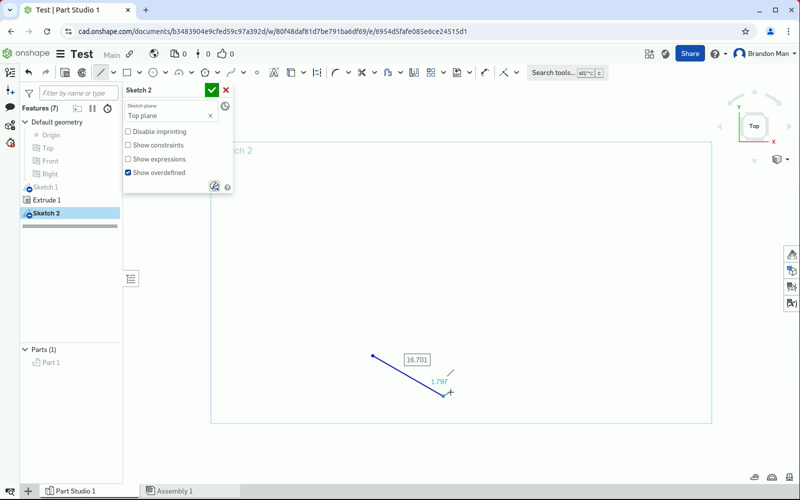
click(450, 391)
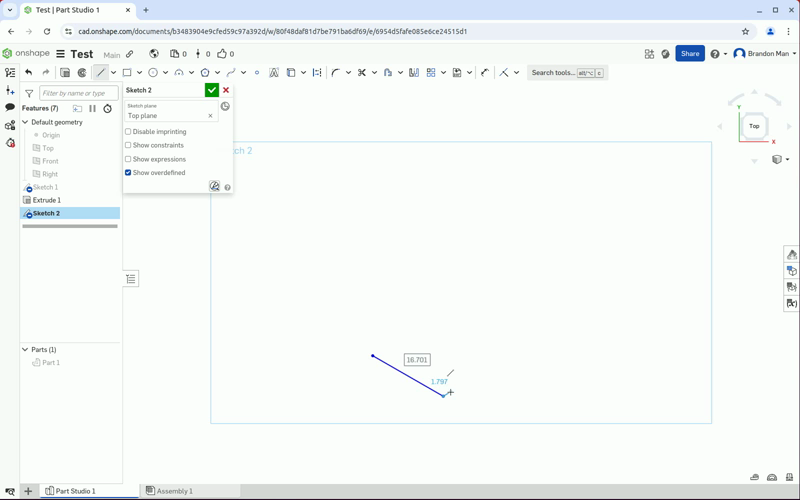
key_up(shift)
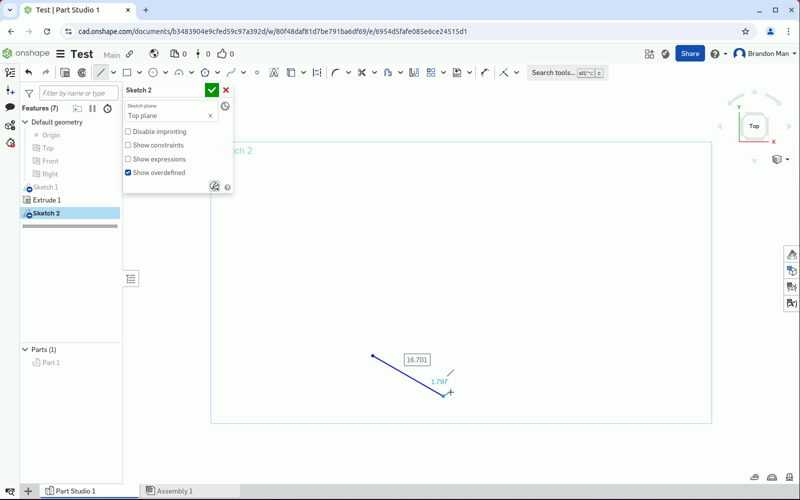
key_down(shift)
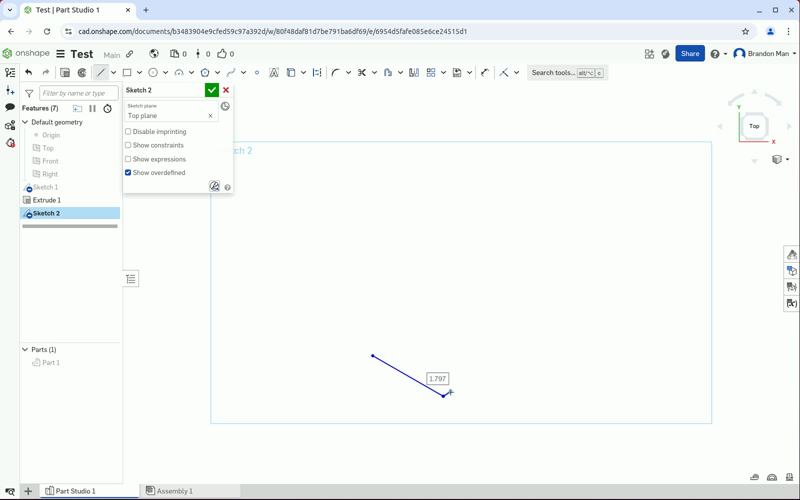
mouse_move(372, 346)
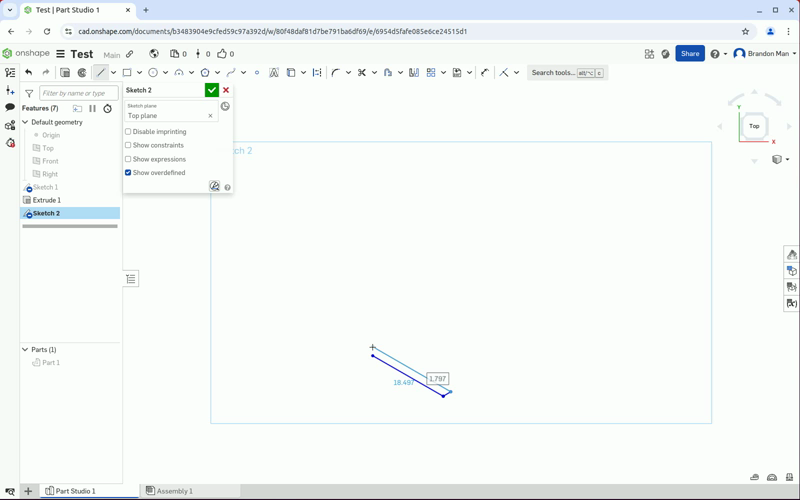
click(372, 346)
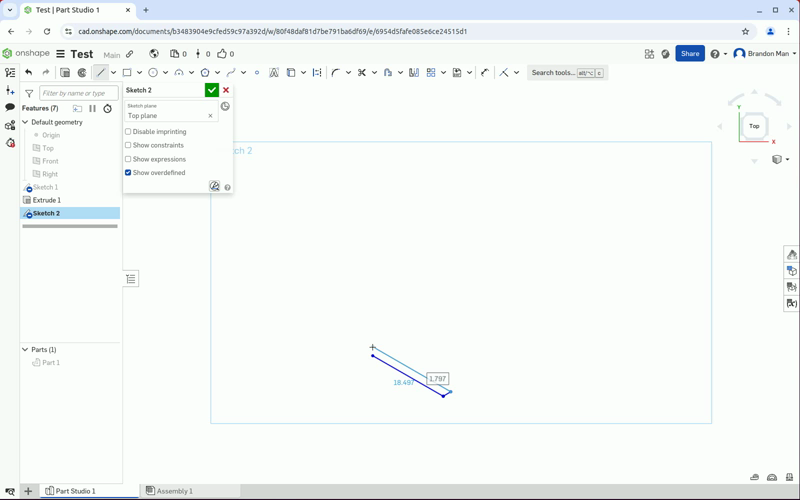
key_up(shift)
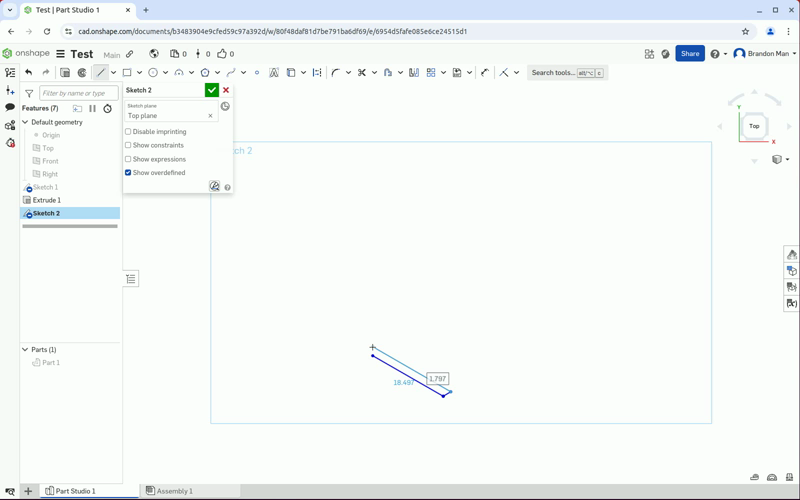
mouse_move(402, 346)
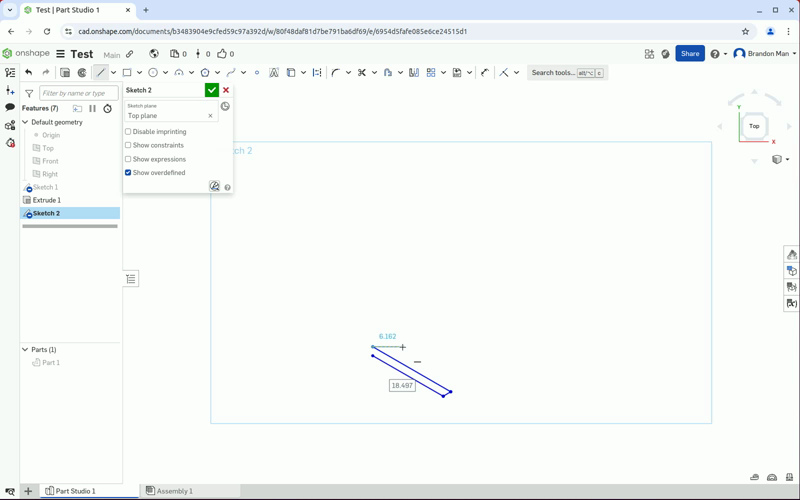
key_down(shift)
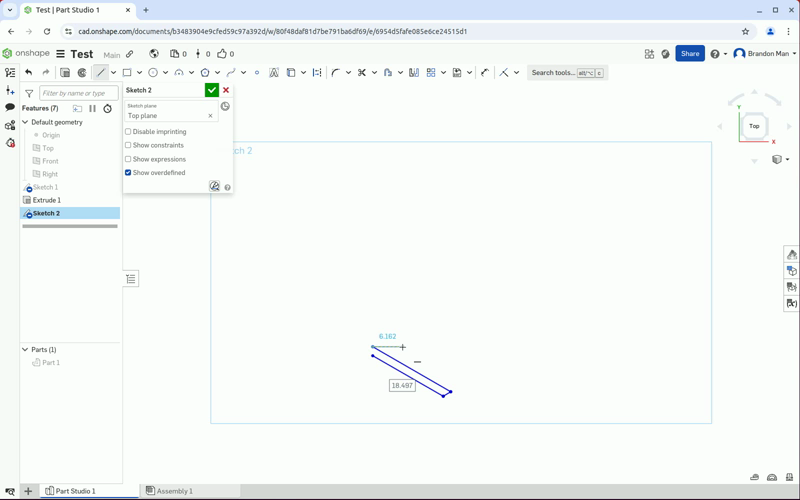
mouse_move(372, 355)
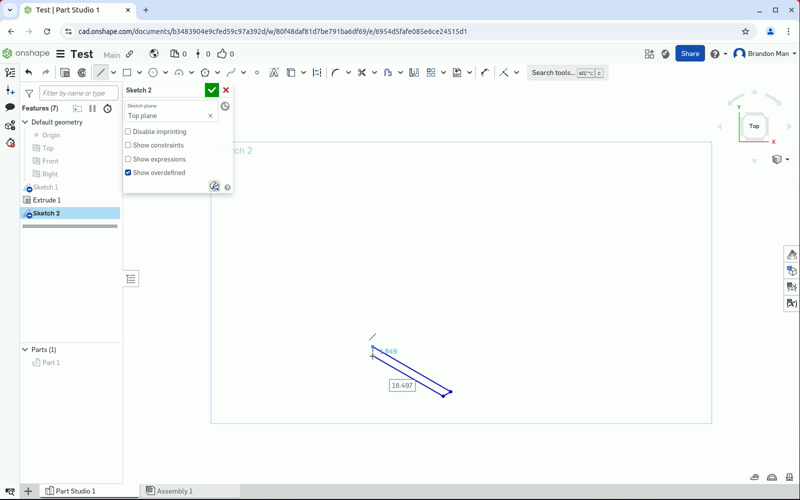
key_up(shift)
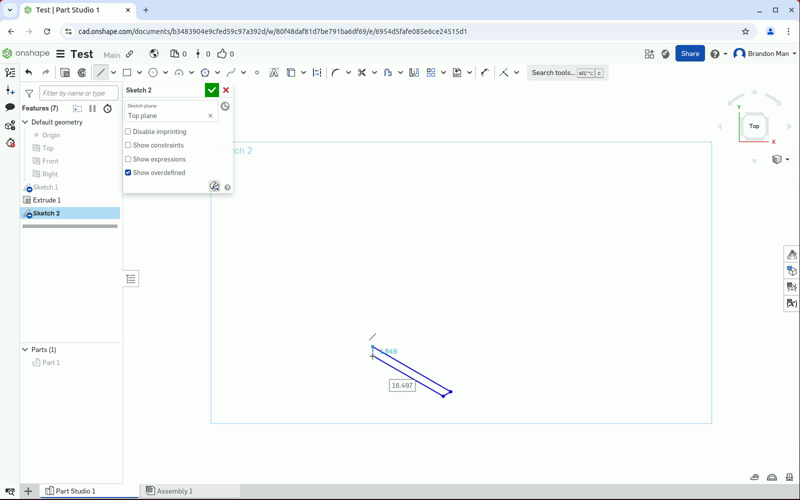
click(372, 355)
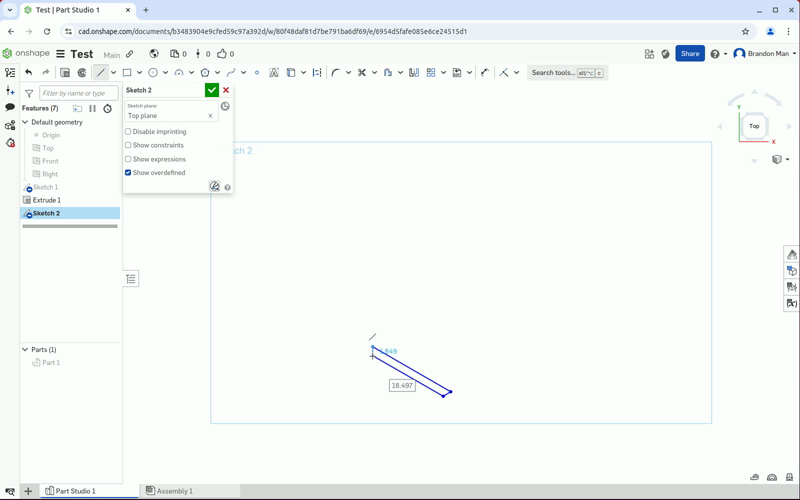
key(esc)
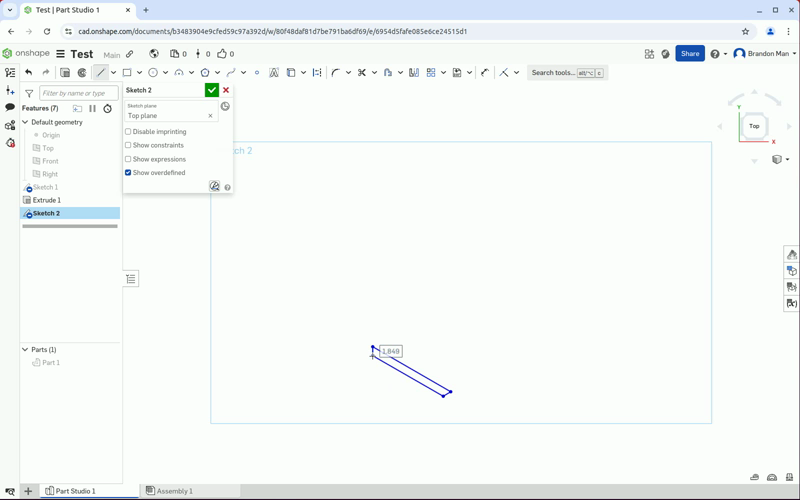
mouse_move(407, 368)
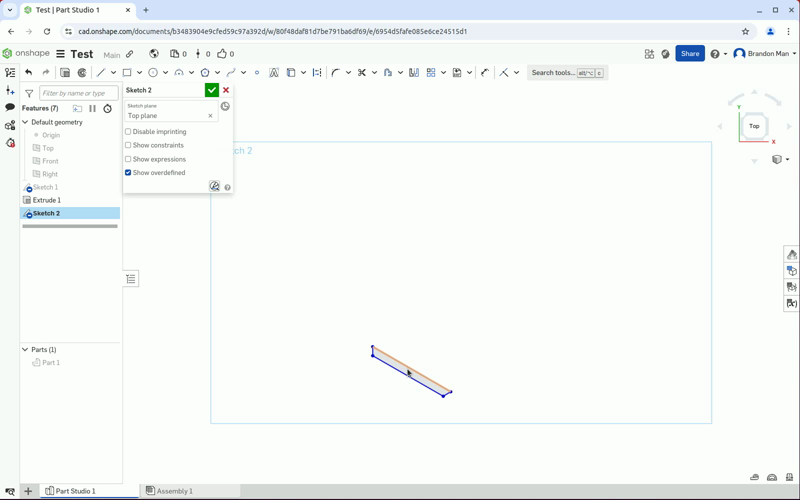
scroll(6)
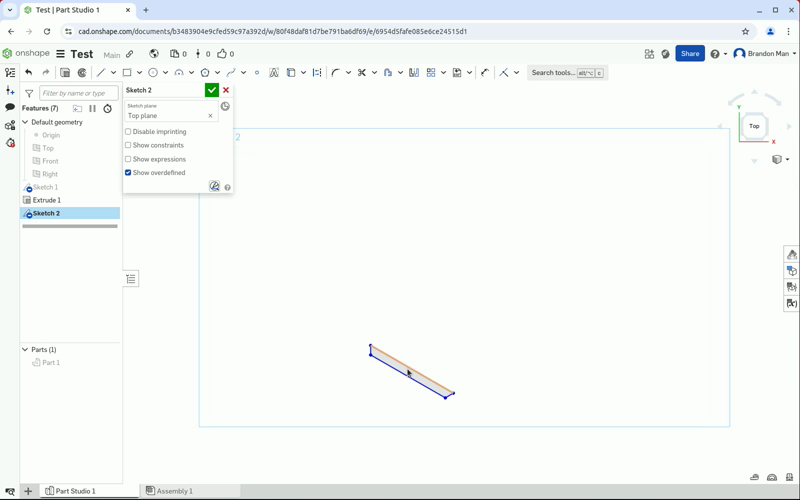
scroll(6)
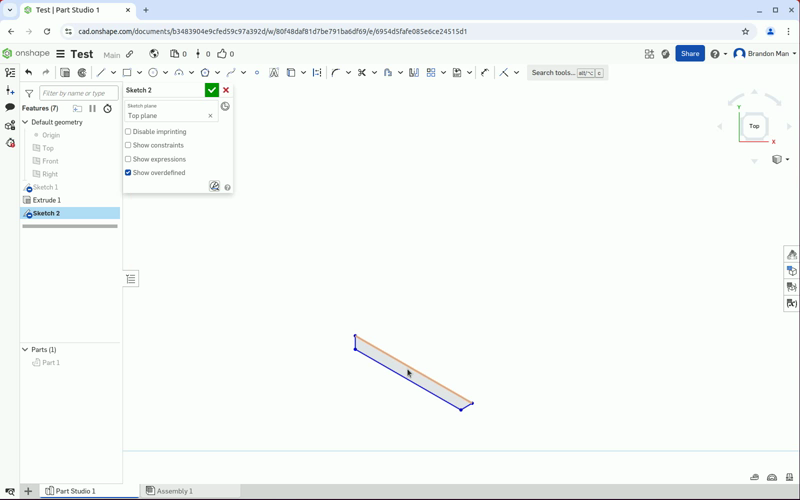
scroll(6)
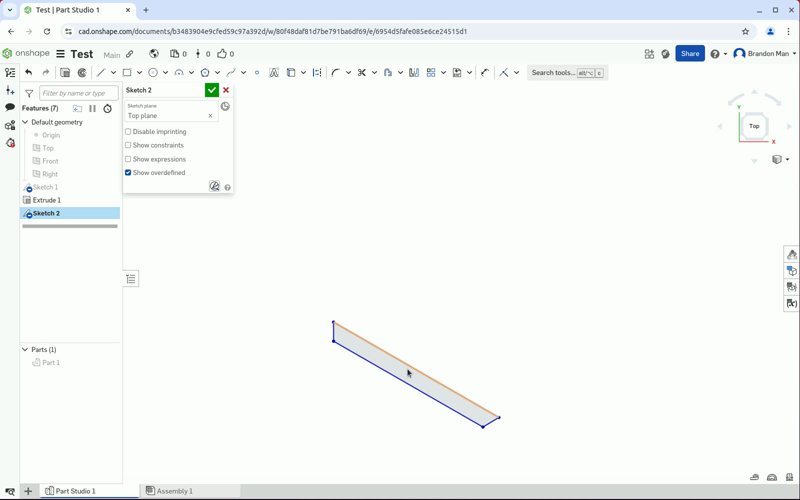
scroll(6)
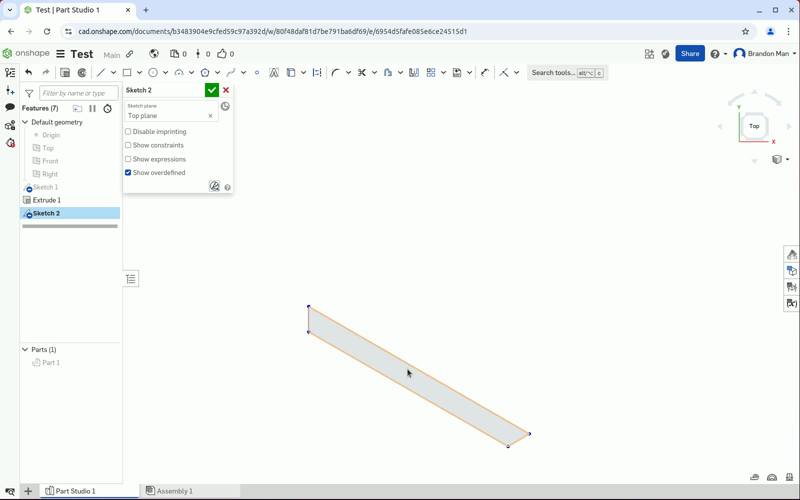
scroll(6)
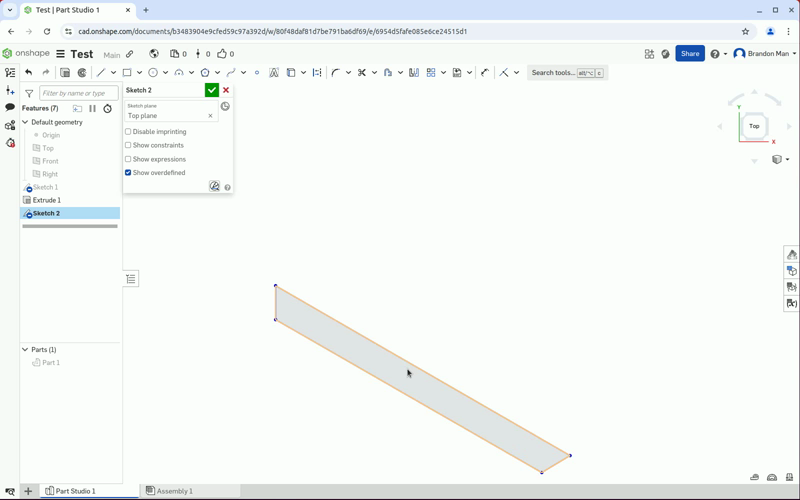
scroll(6)
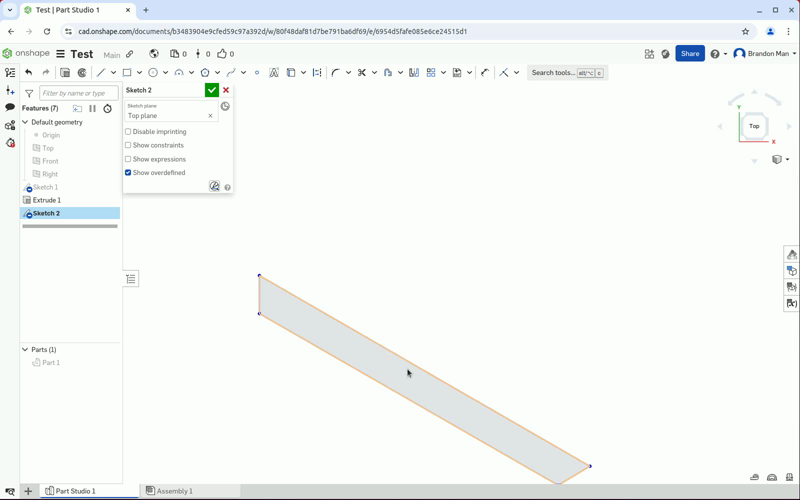
scroll(6)
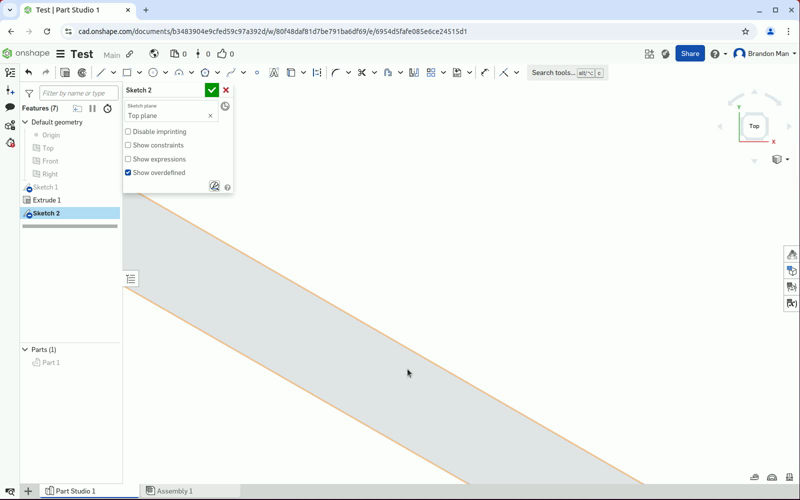
click(407, 368)
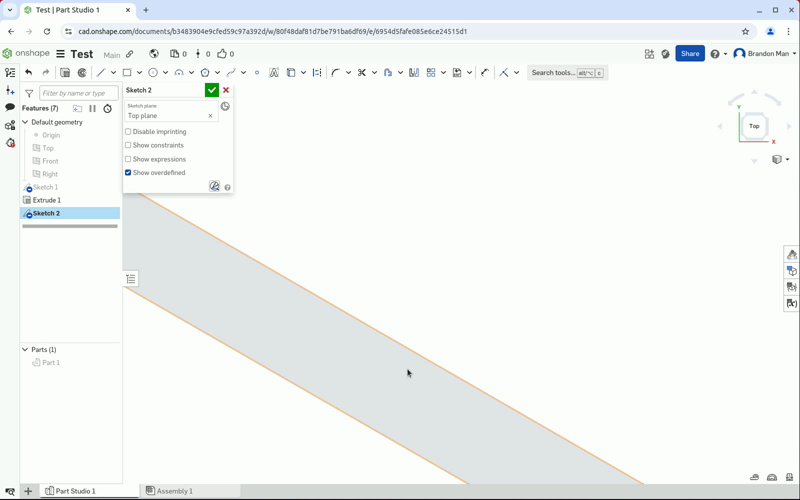
scroll(-6)
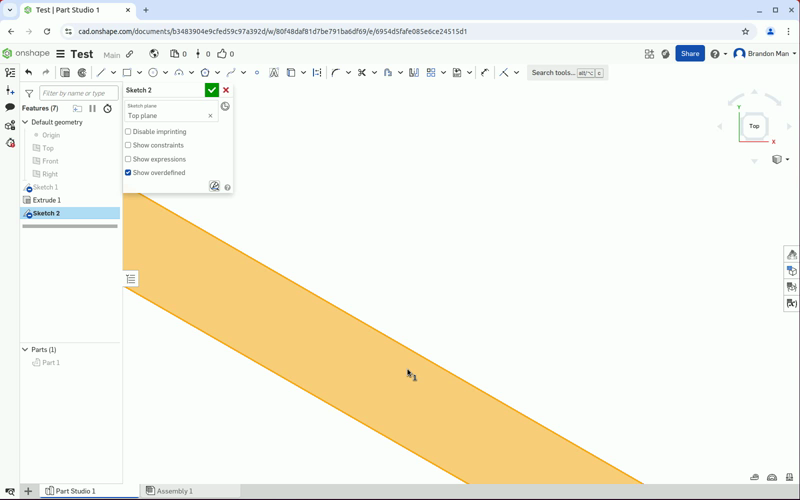
scroll(-6)
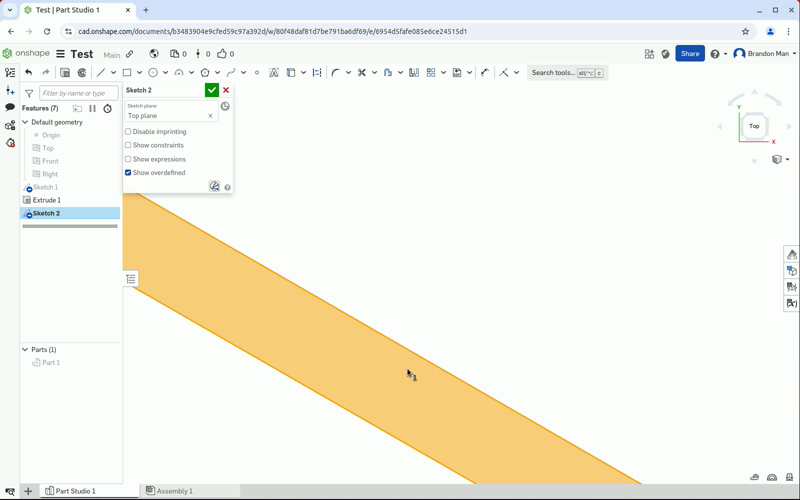
scroll(-6)
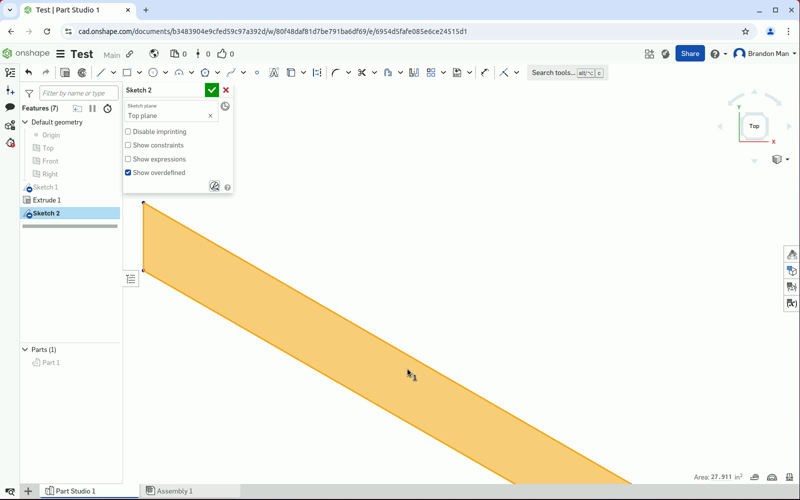
scroll(-6)
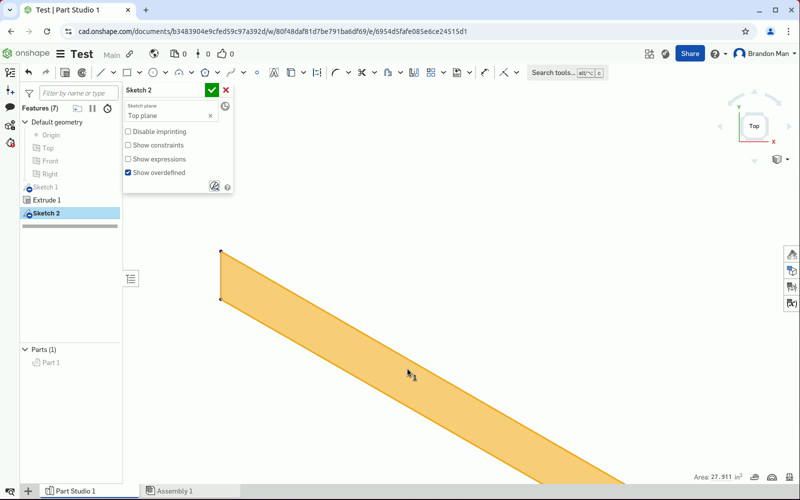
scroll(-6)
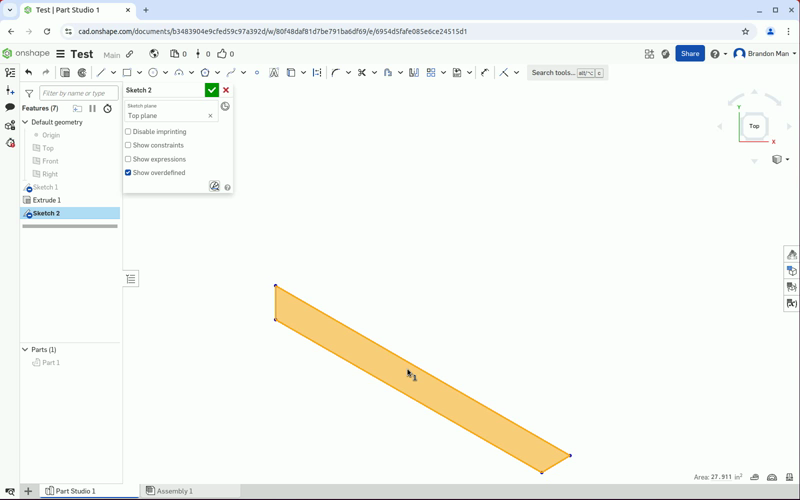
scroll(-6)
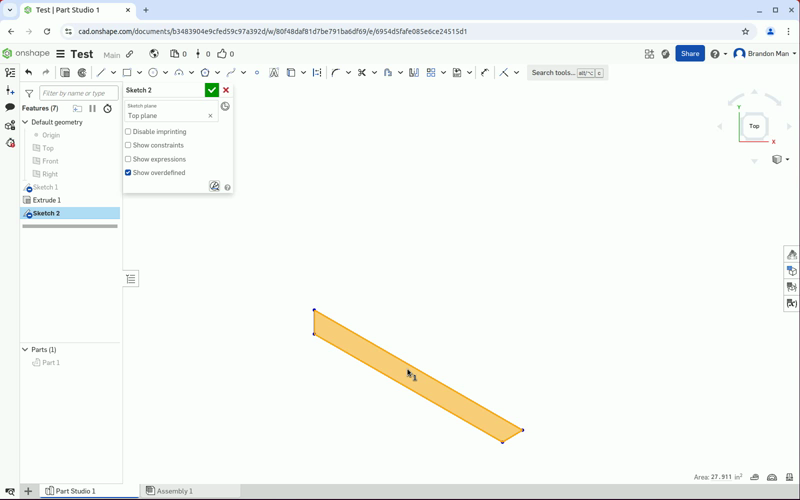
scroll(-6)
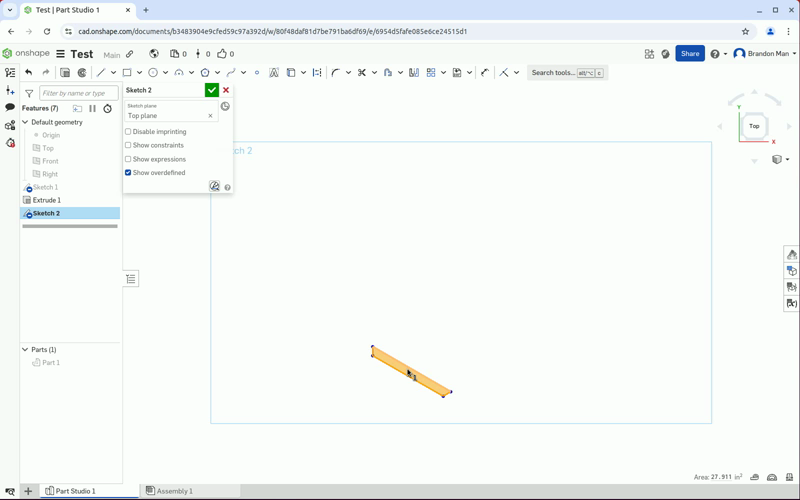
mouse_move(73, 352)
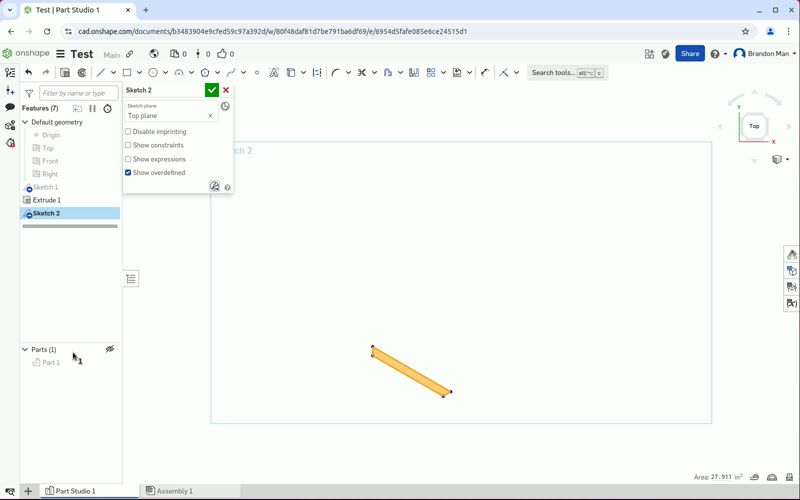
key(shift+y)
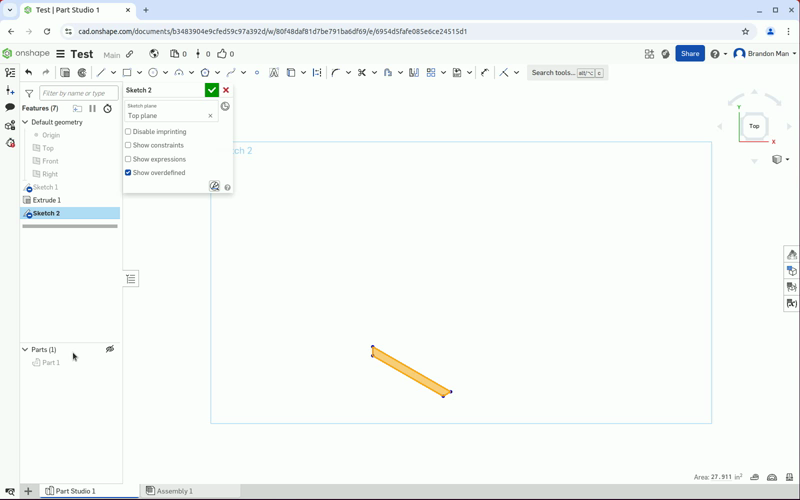
key(shift+e)
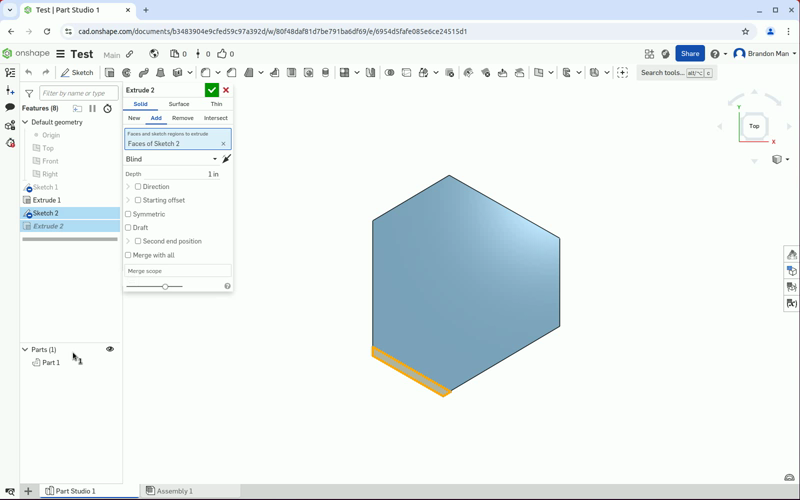
mouse_move(143, 106)
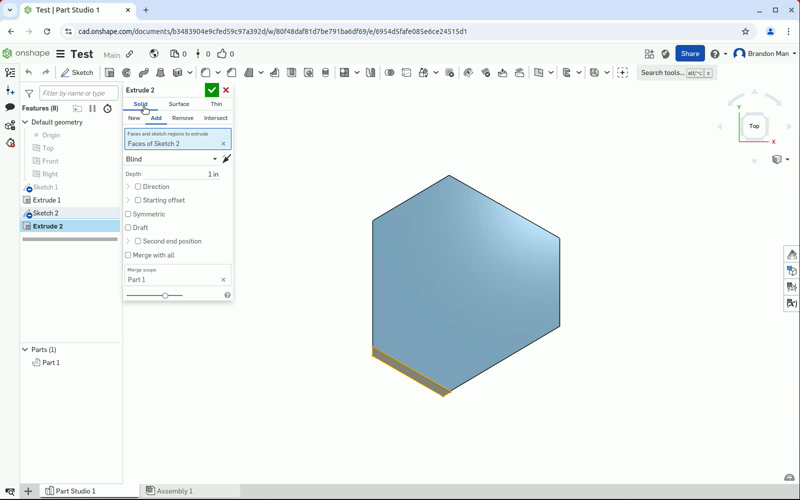
click(143, 106)
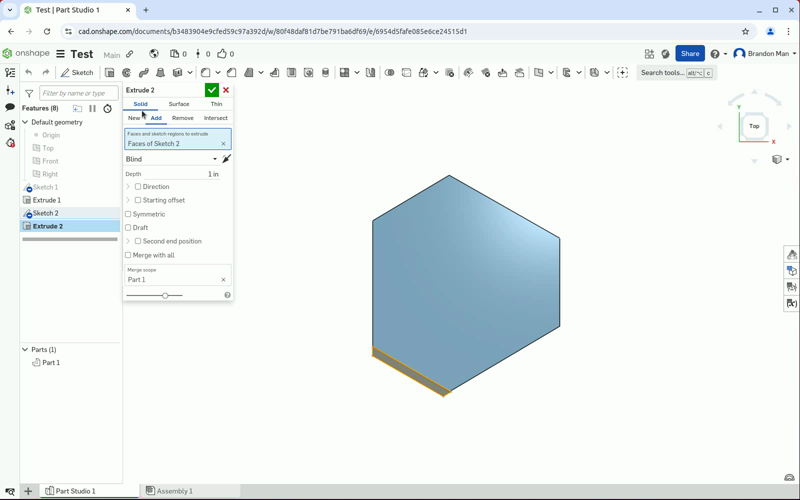
mouse_move(137, 120)
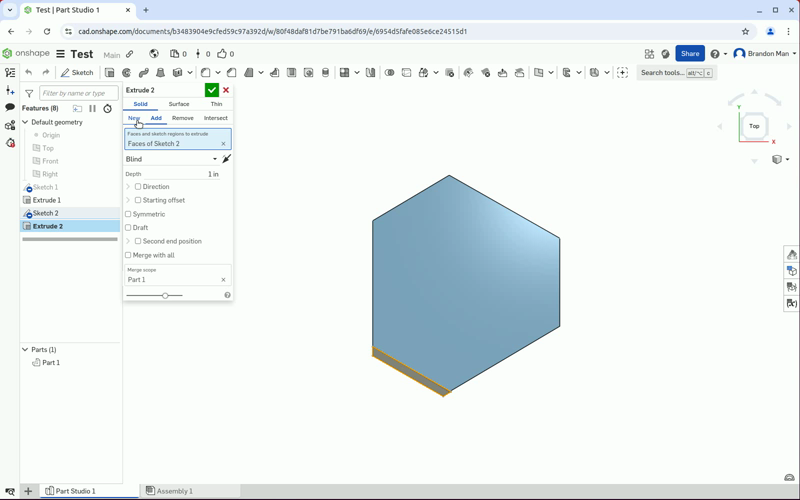
click(137, 120)
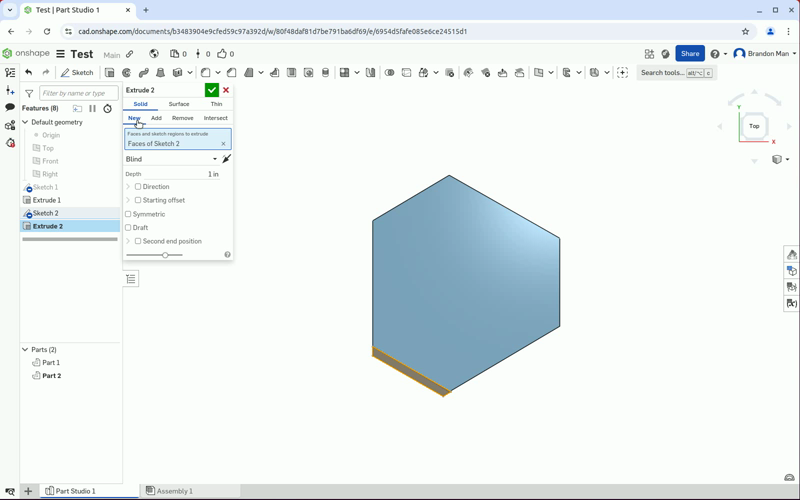
key(tab, 4)
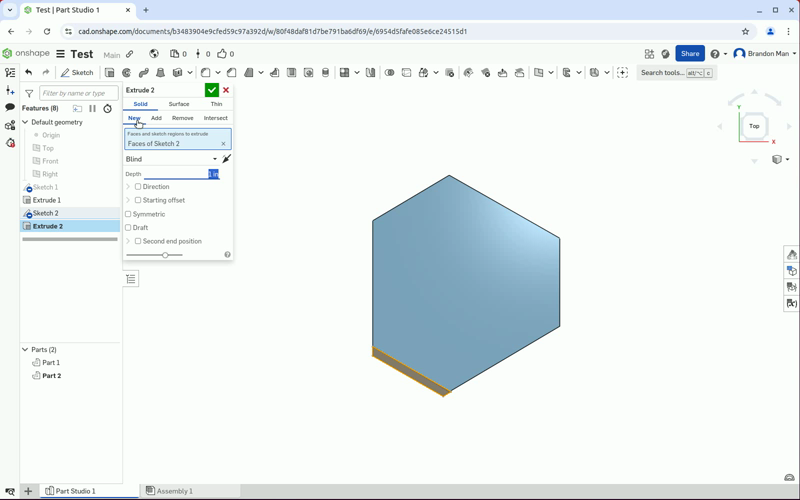
text(0.481)
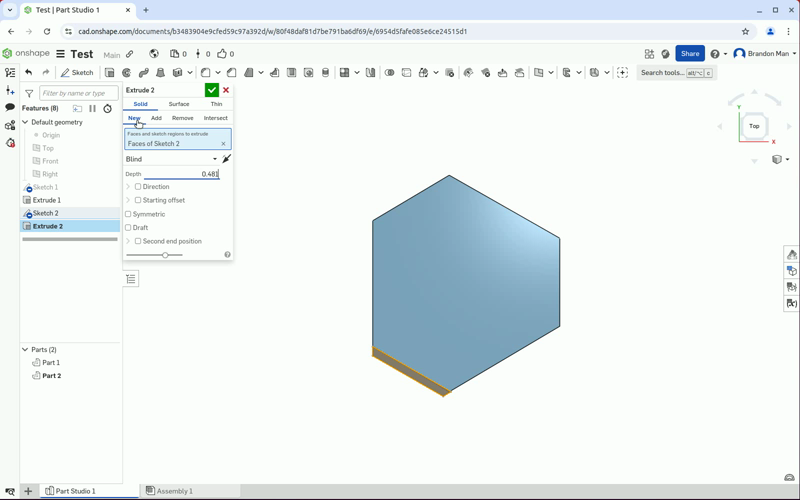
key(enter)
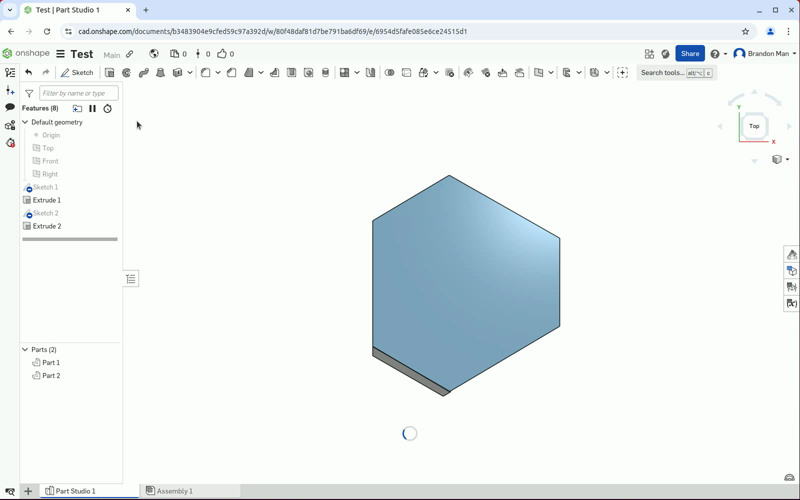
key(shift+h)
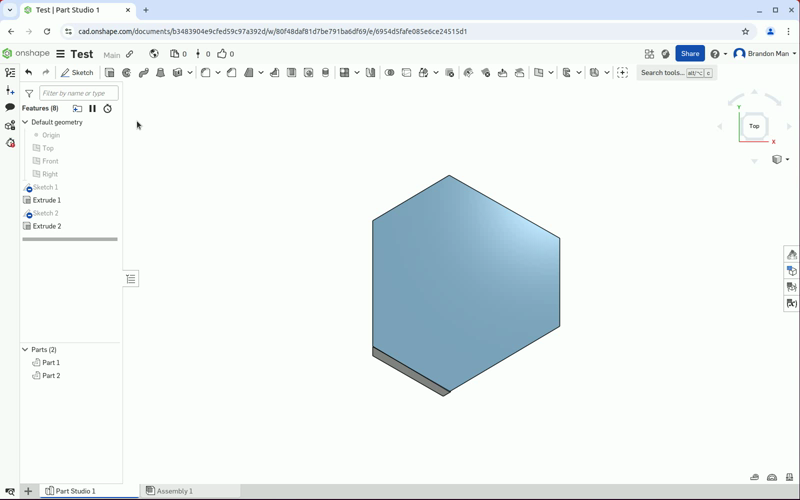
key(shift+h)
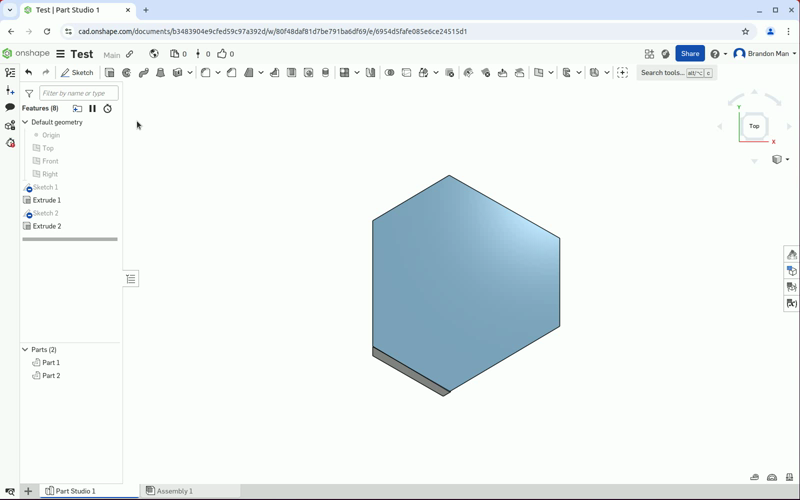
mouse_move(73, 189)
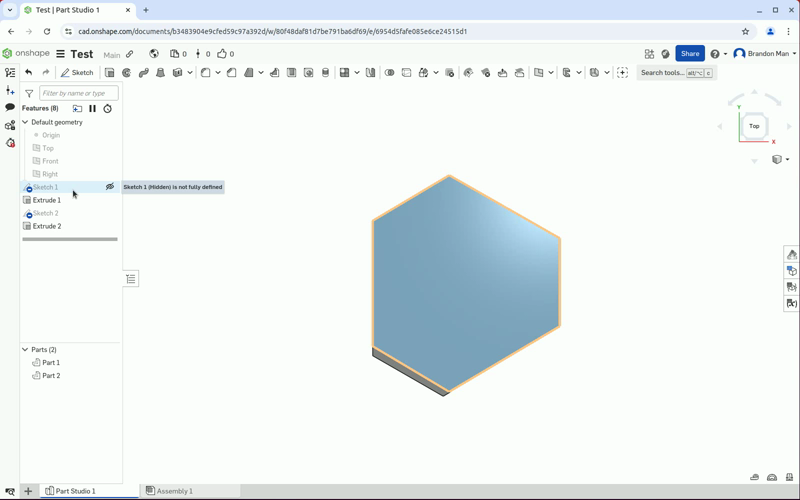
click(73, 189)
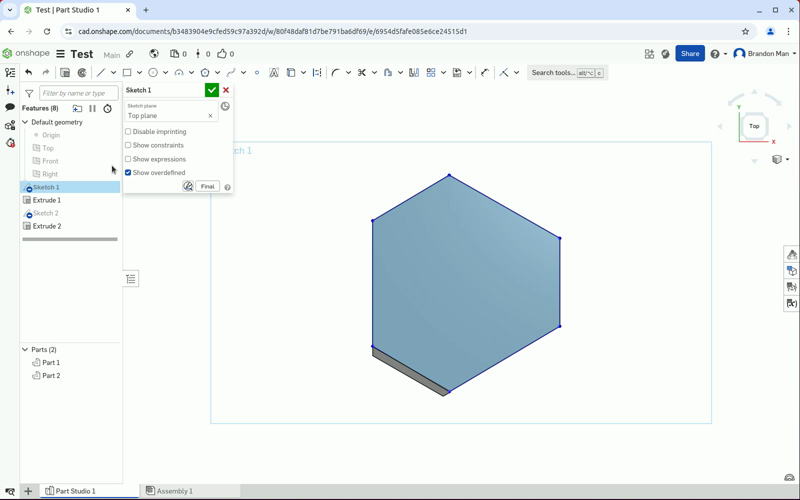
mouse_move(229, 92)
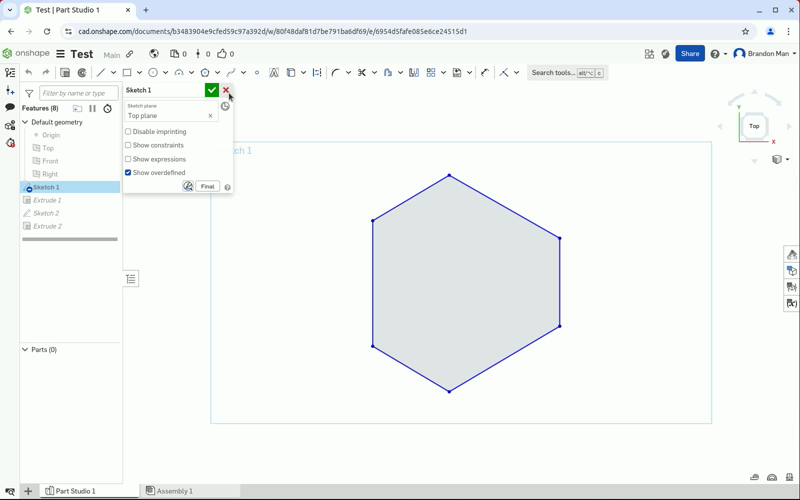
click(229, 92)
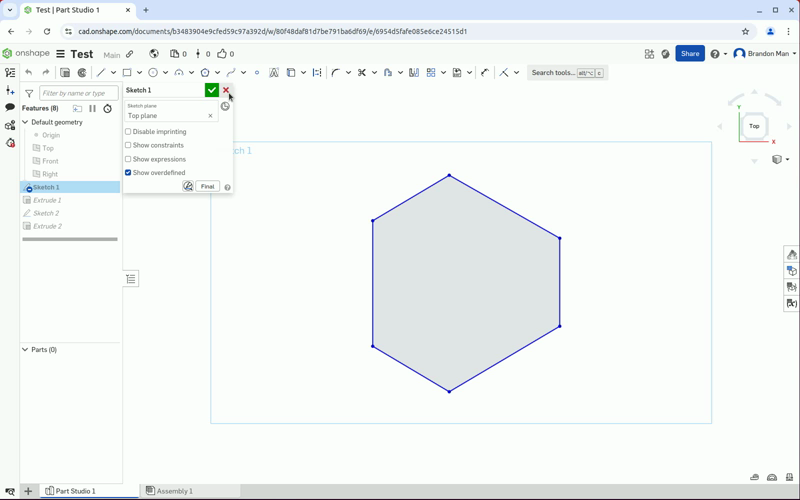
key(shift+s)
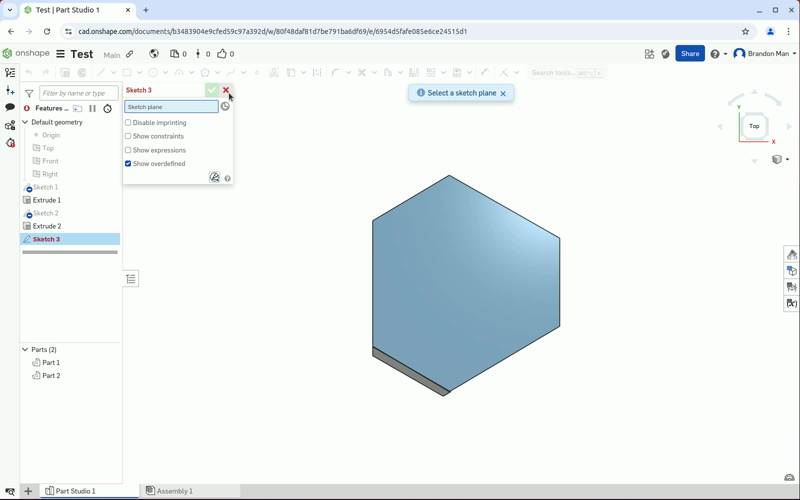
mouse_move(73, 150)
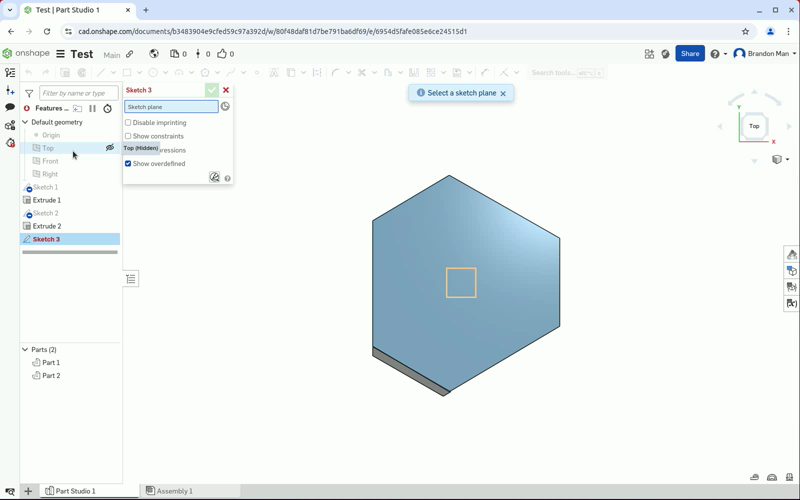
click(73, 150)
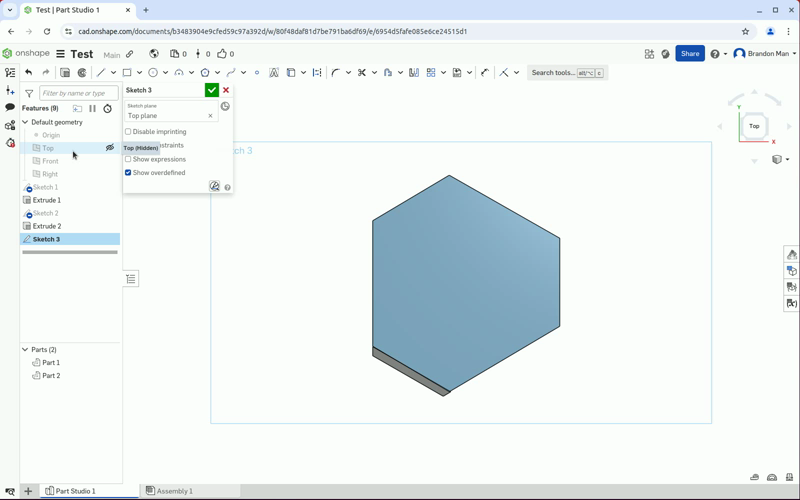
mouse_move(73, 352)
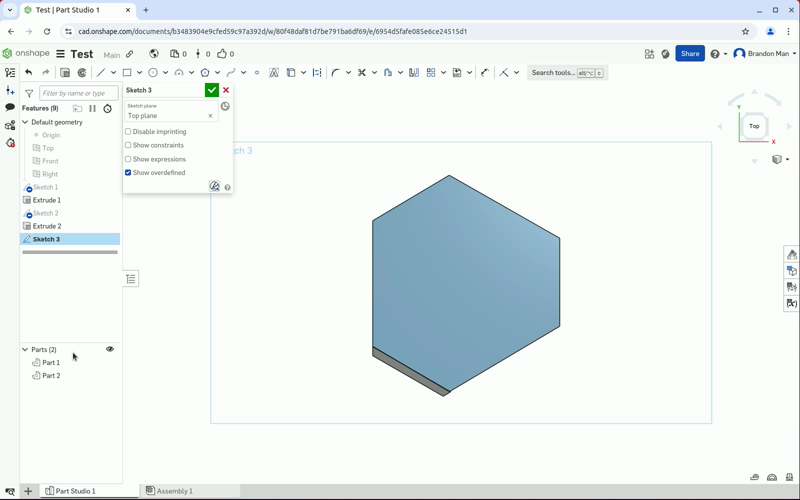
key(y)
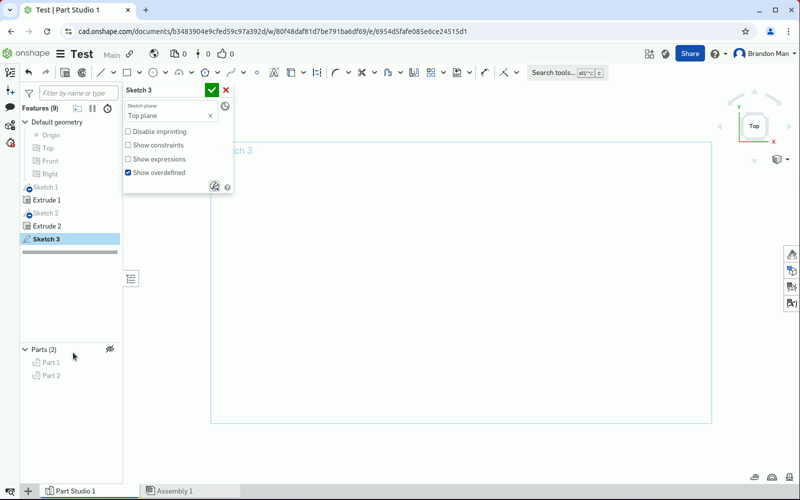
key(l)
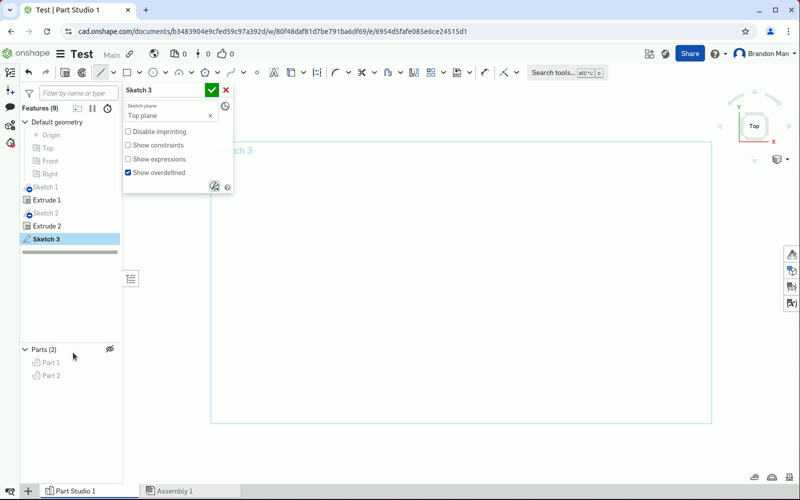
key_down(shift)
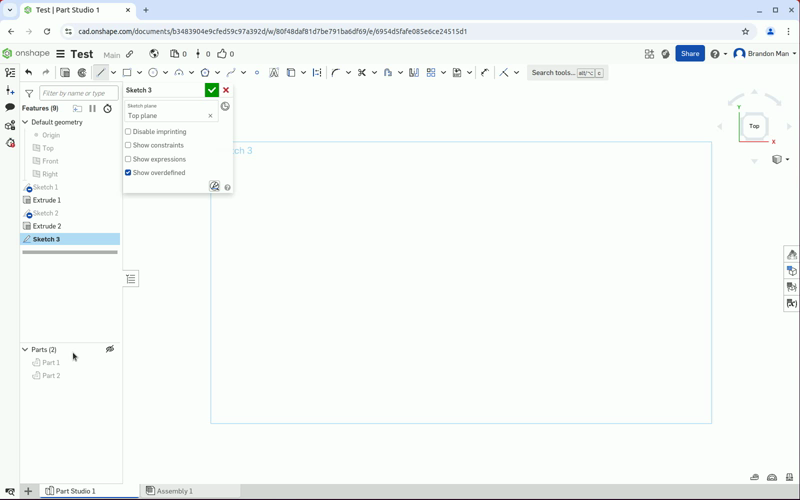
mouse_move(372, 219)
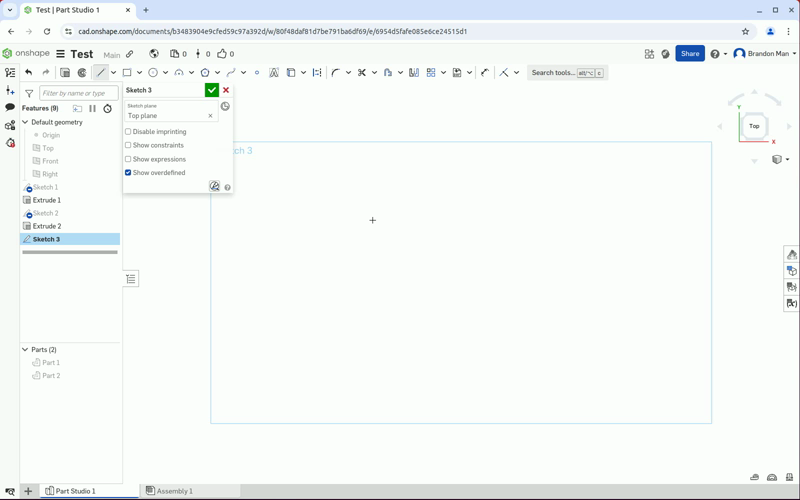
click(372, 219)
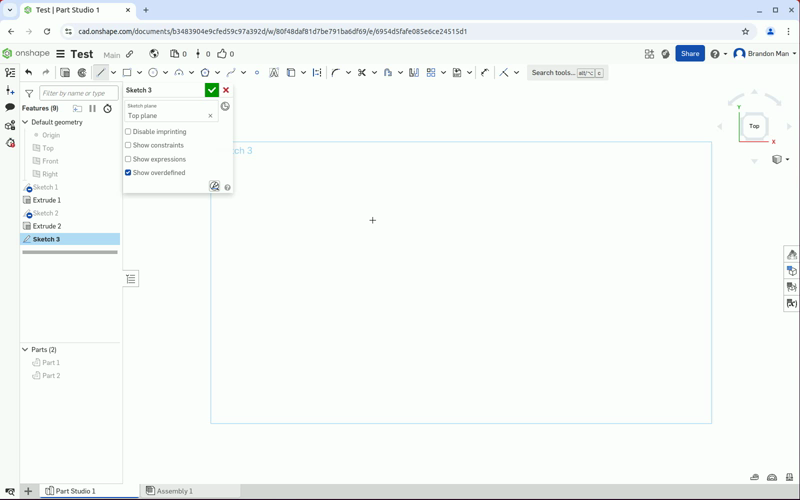
key_up(shift)
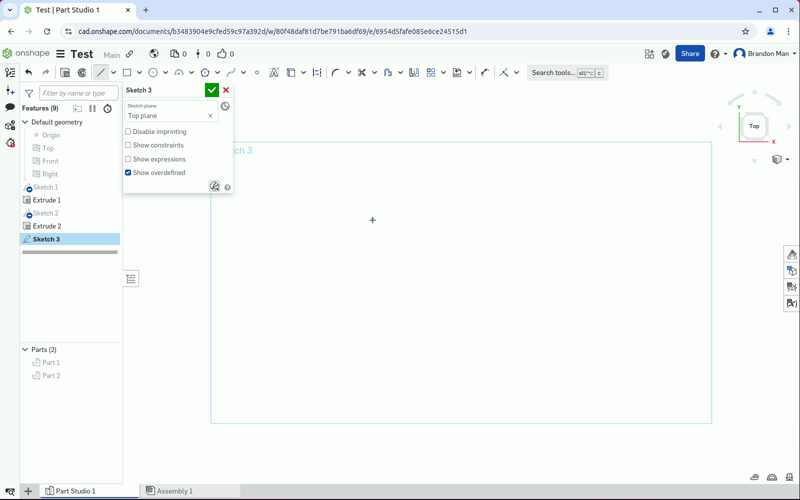
key_down(shift)
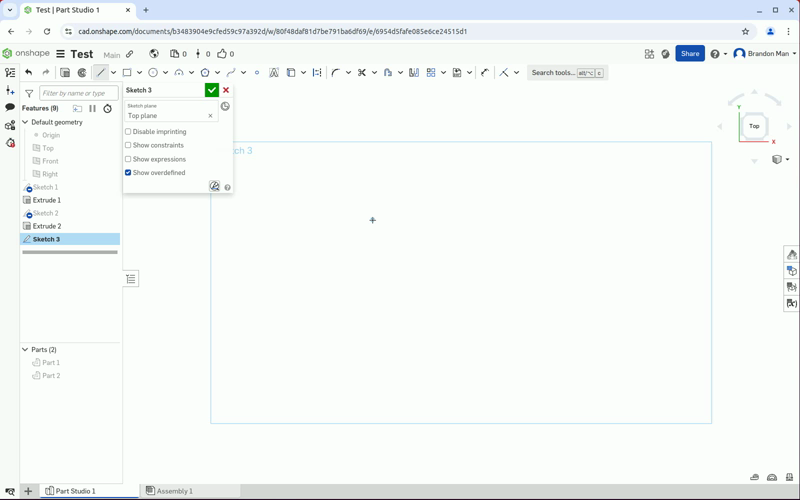
mouse_move(450, 174)
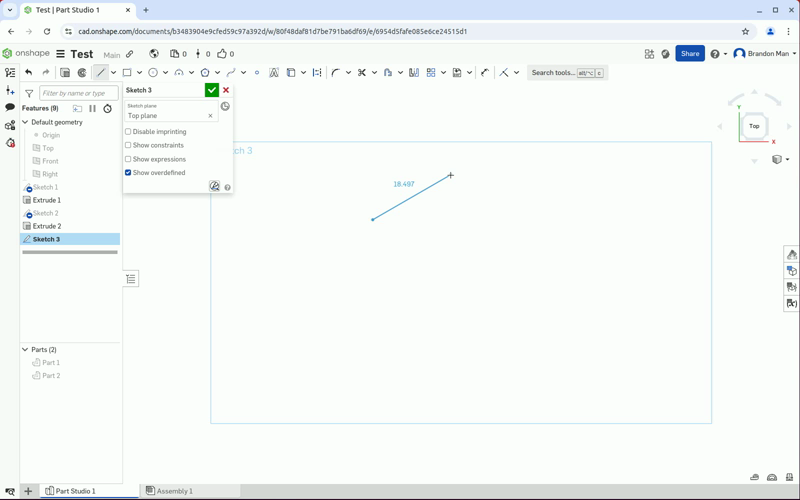
click(450, 174)
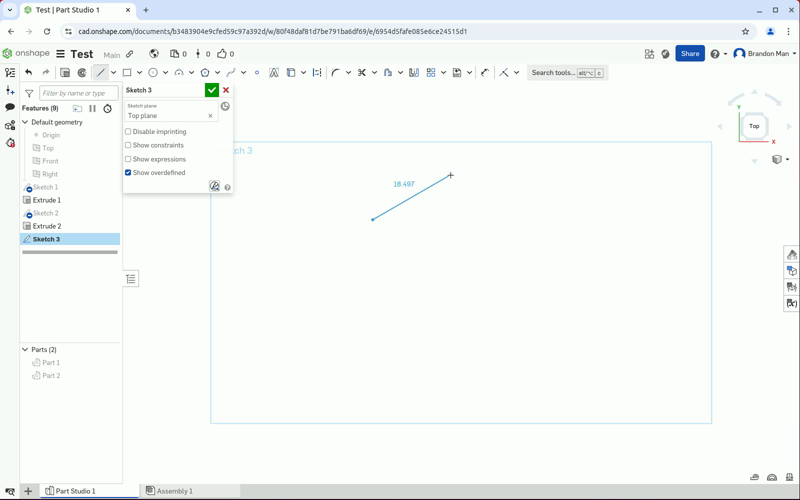
key_up(shift)
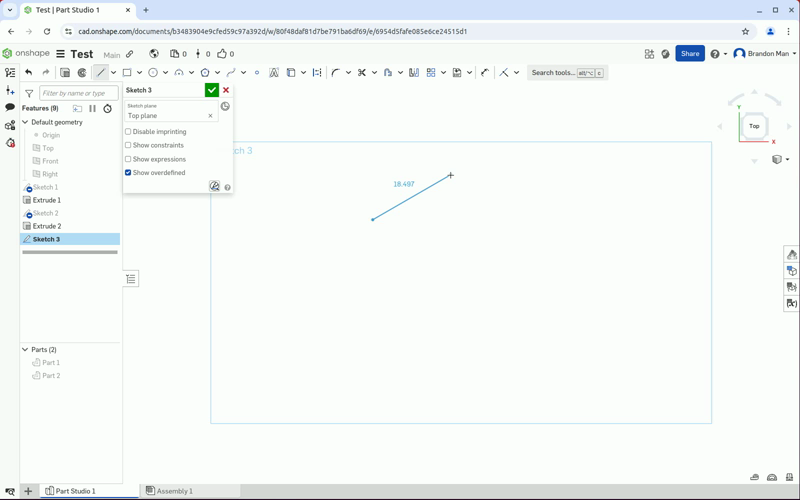
key_down(shift)
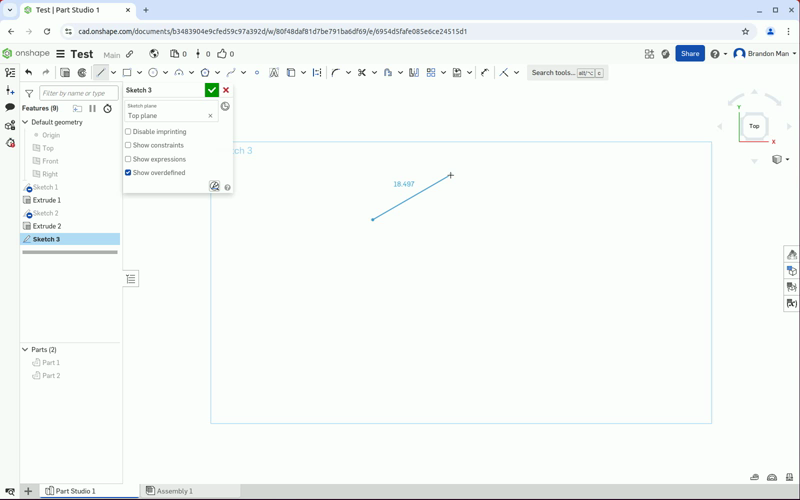
mouse_move(480, 174)
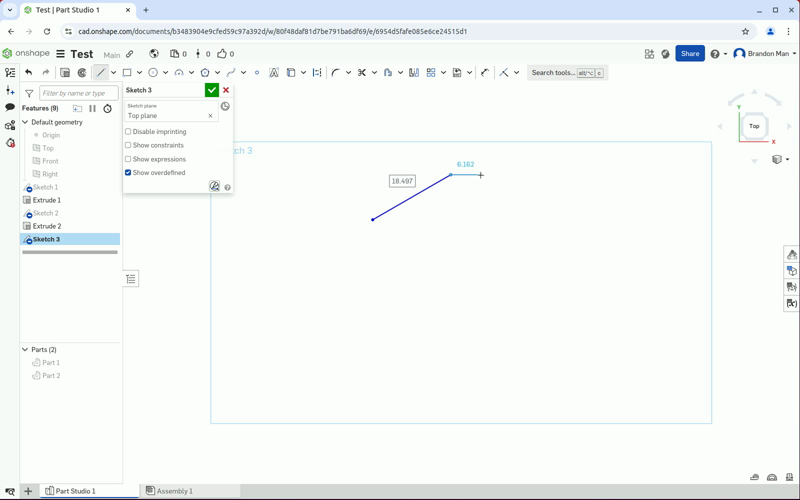
mouse_move(443, 170)
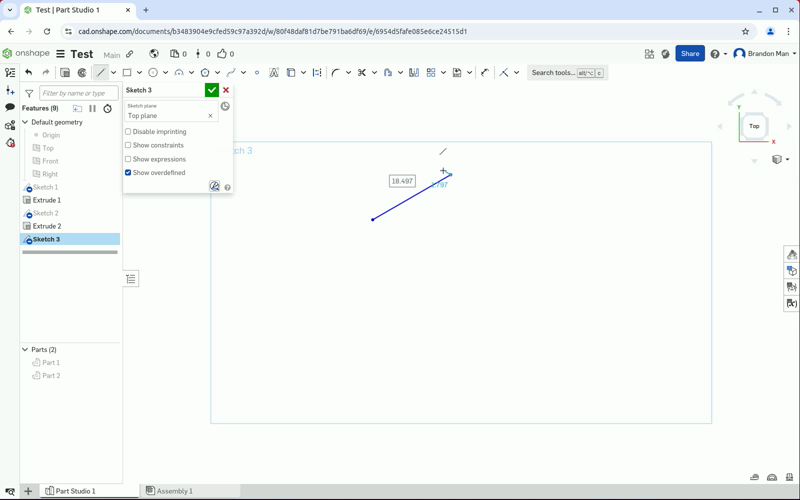
click(443, 170)
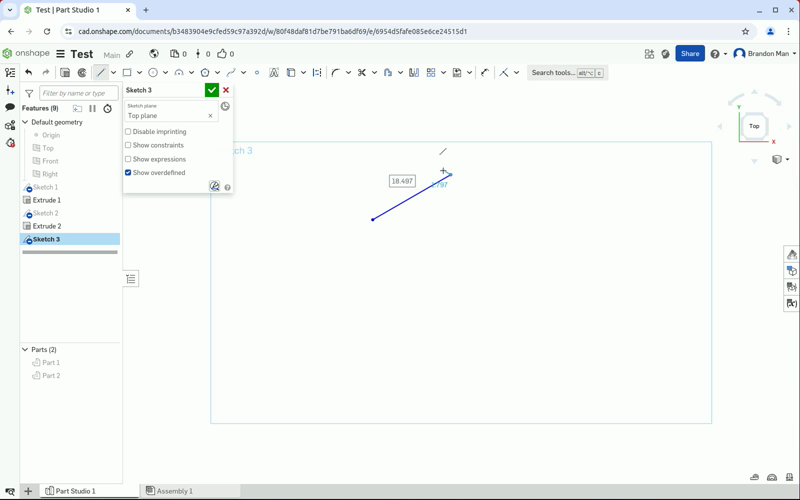
key_up(shift)
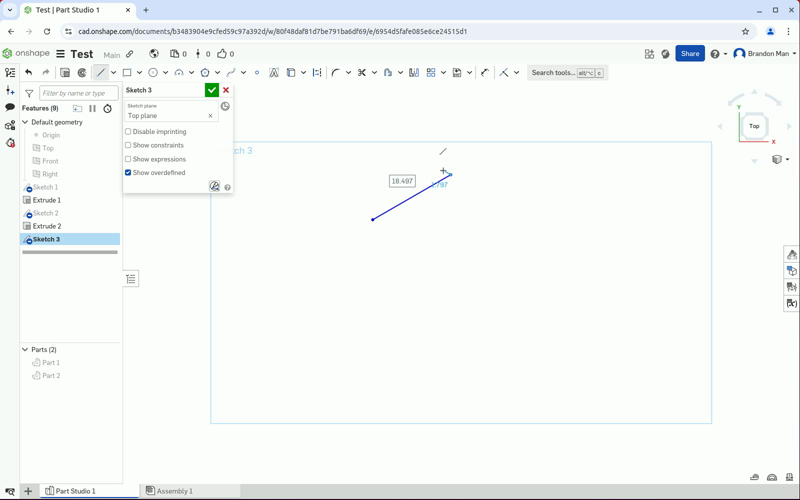
key_down(shift)
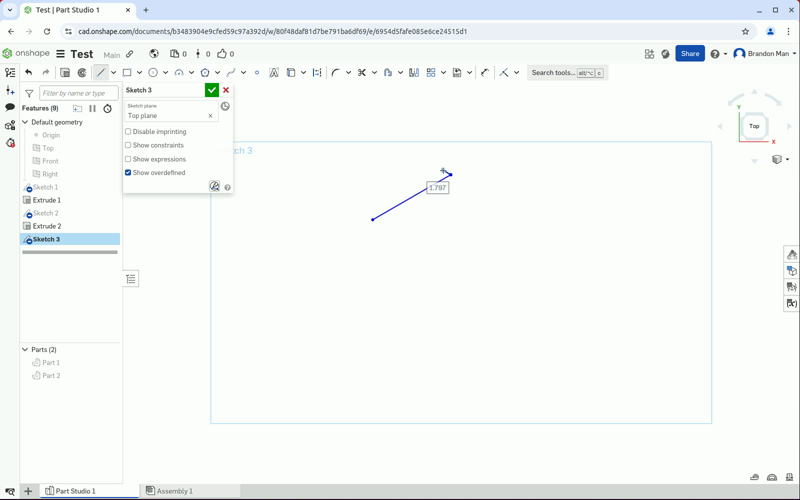
mouse_move(372, 210)
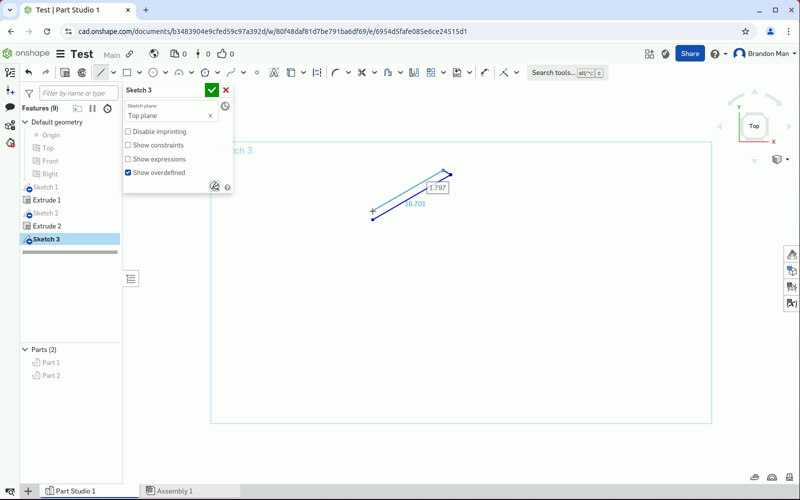
click(372, 210)
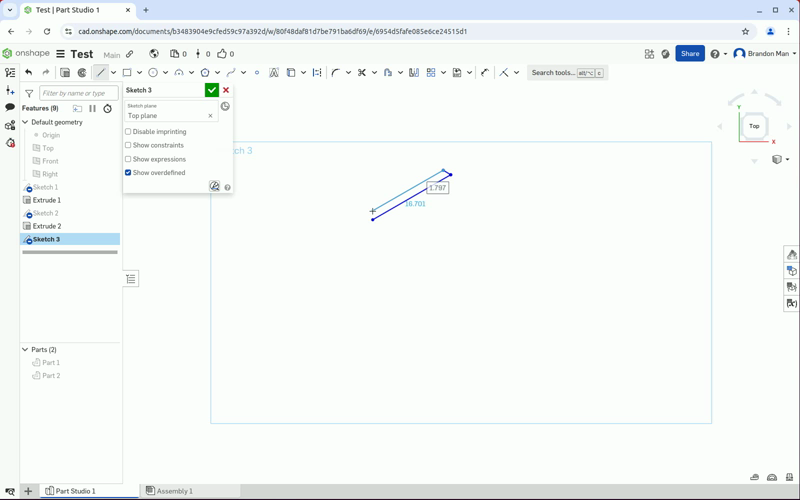
key_up(shift)
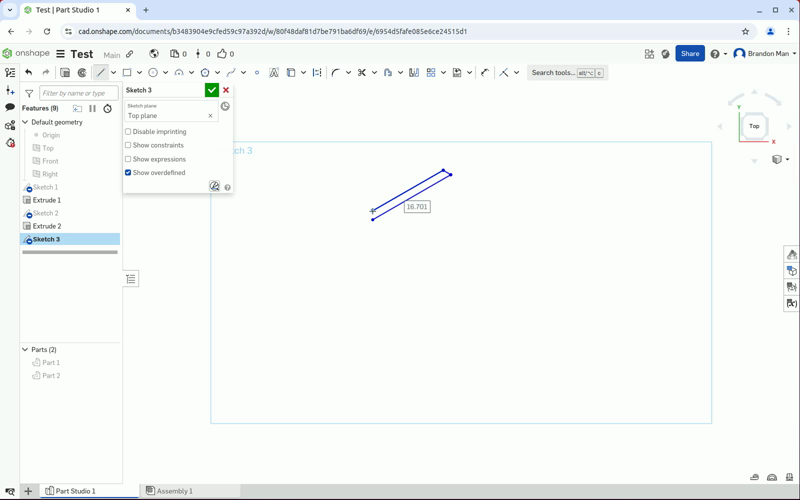
mouse_move(402, 210)
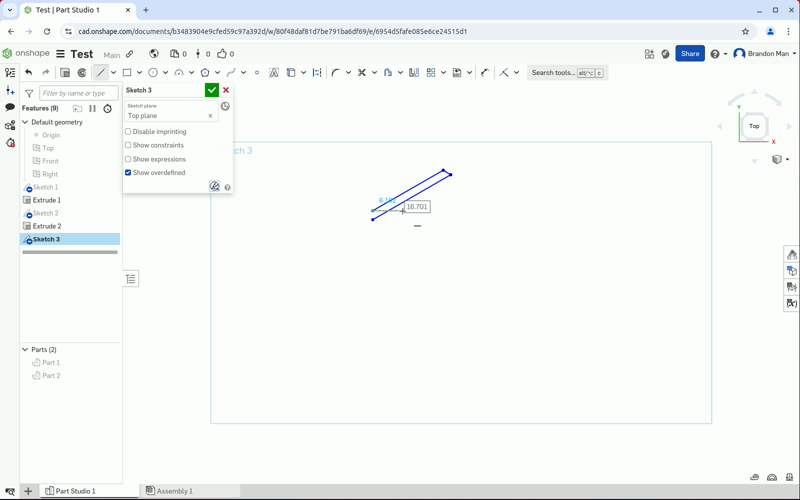
key_down(shift)
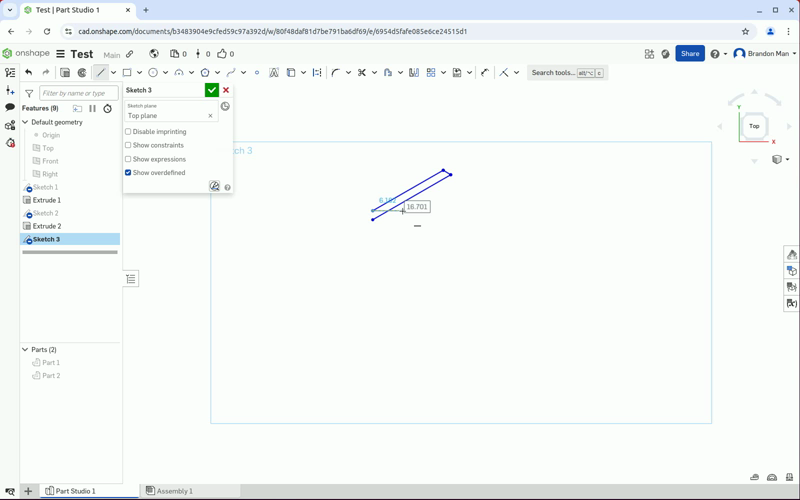
mouse_move(372, 219)
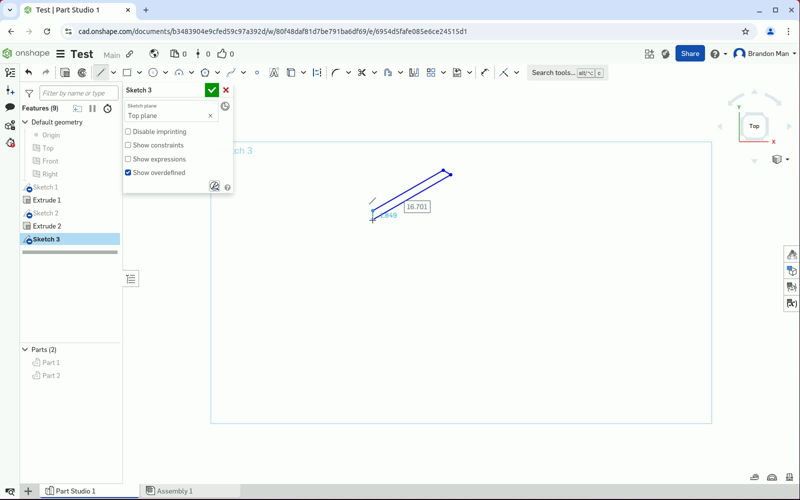
key_up(shift)
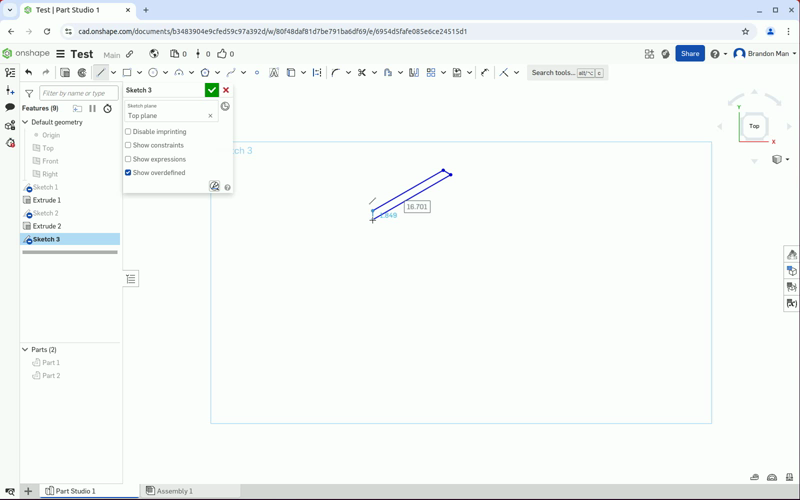
click(372, 219)
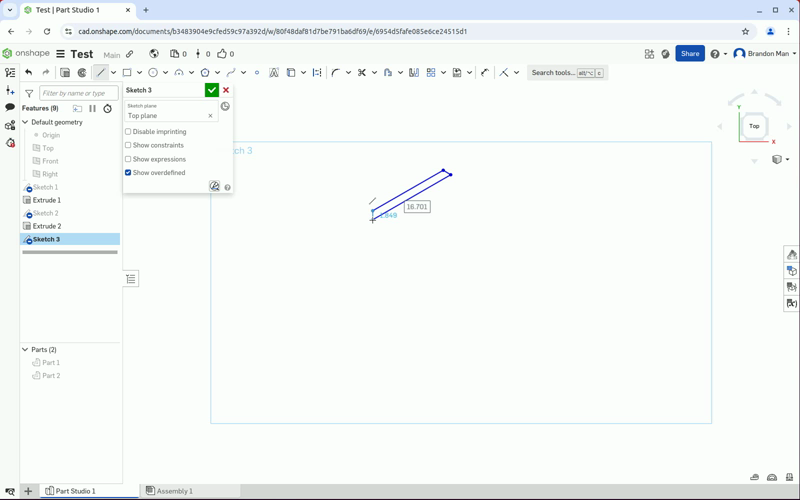
key(esc)
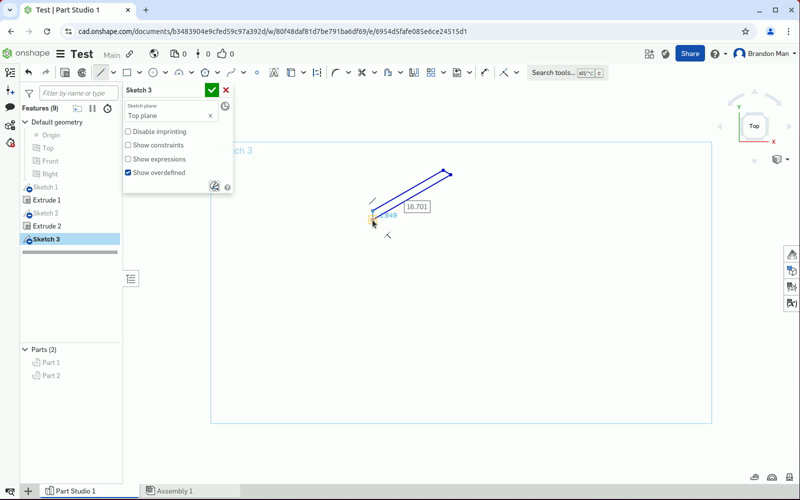
mouse_move(431, 178)
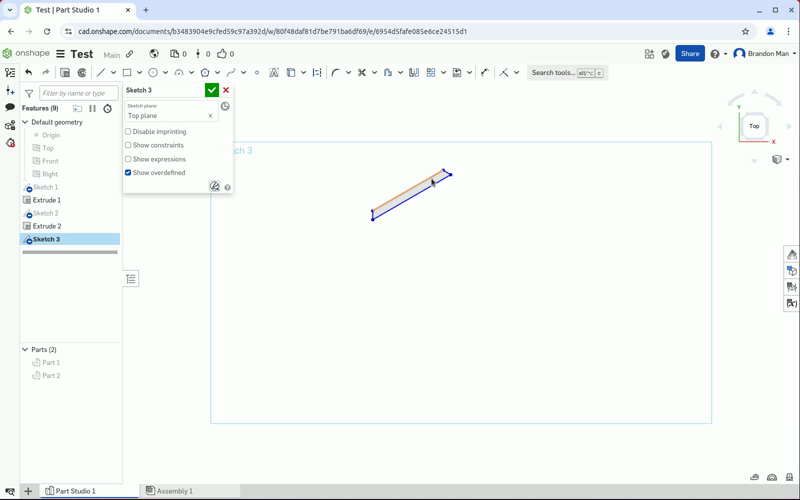
scroll(6)
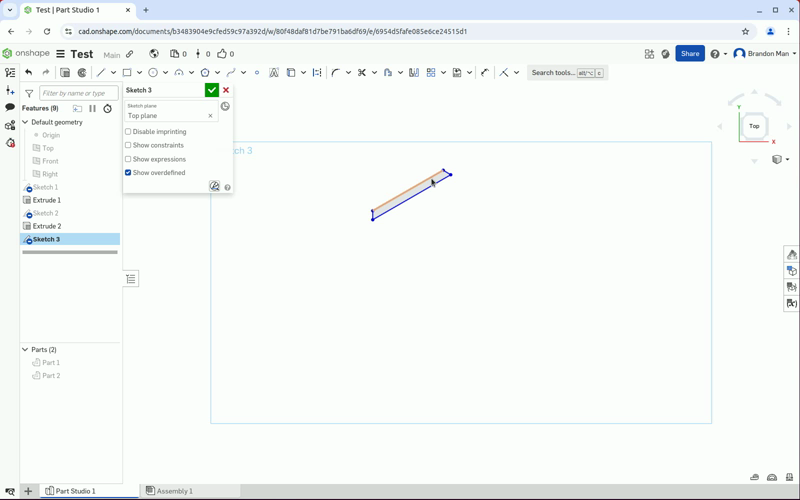
scroll(6)
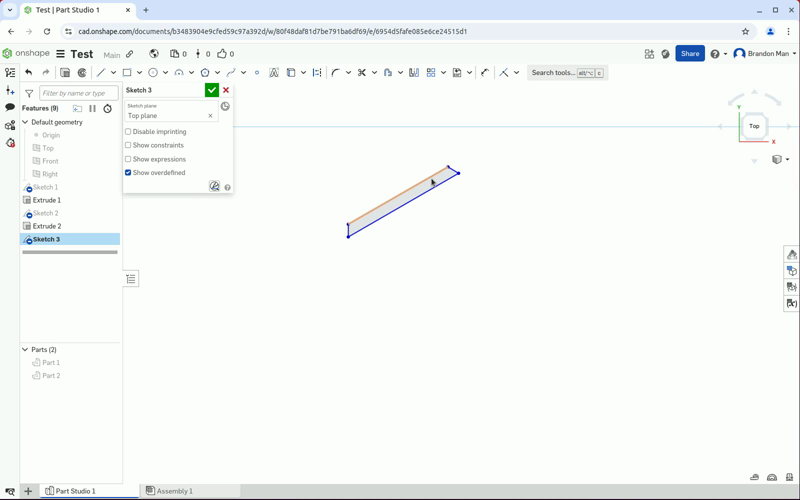
scroll(6)
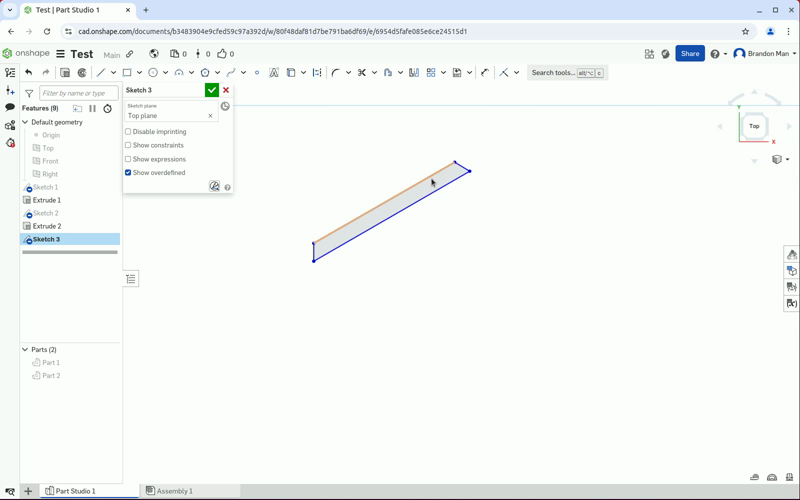
scroll(6)
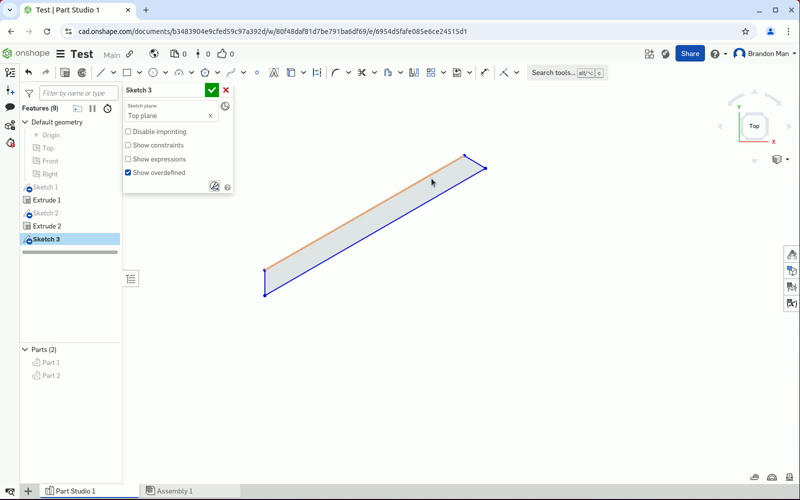
scroll(6)
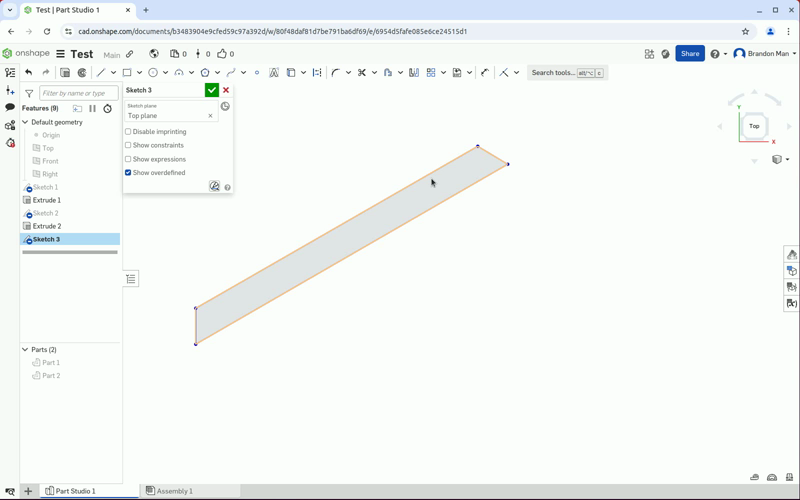
scroll(6)
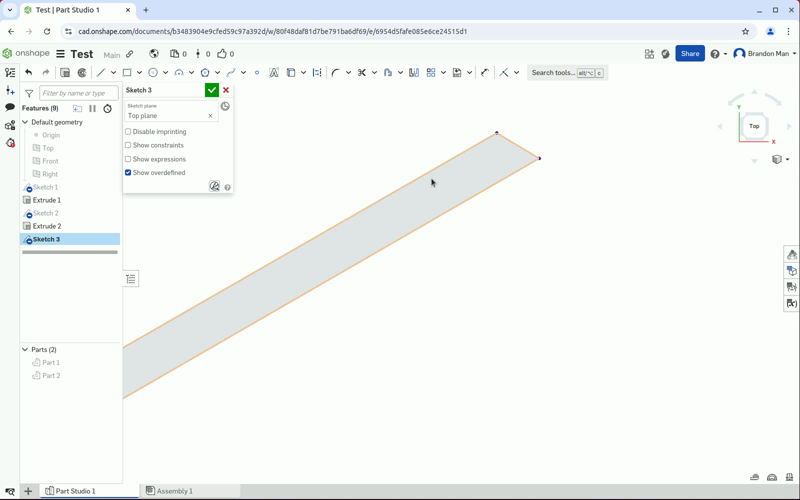
scroll(6)
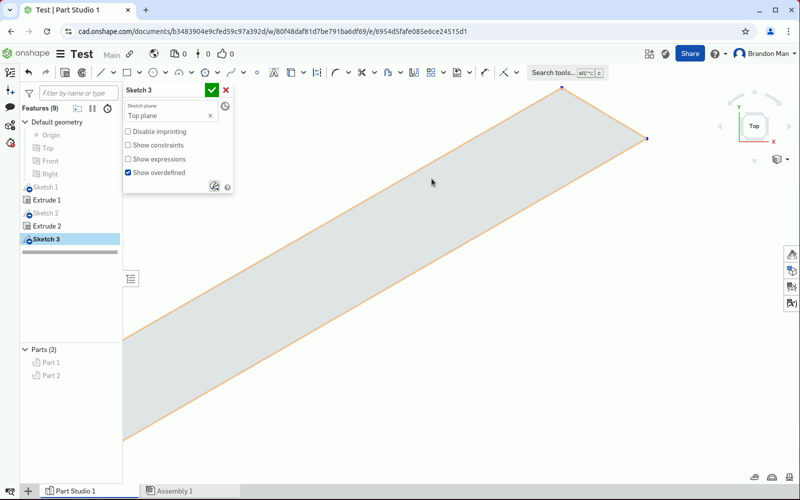
click(431, 178)
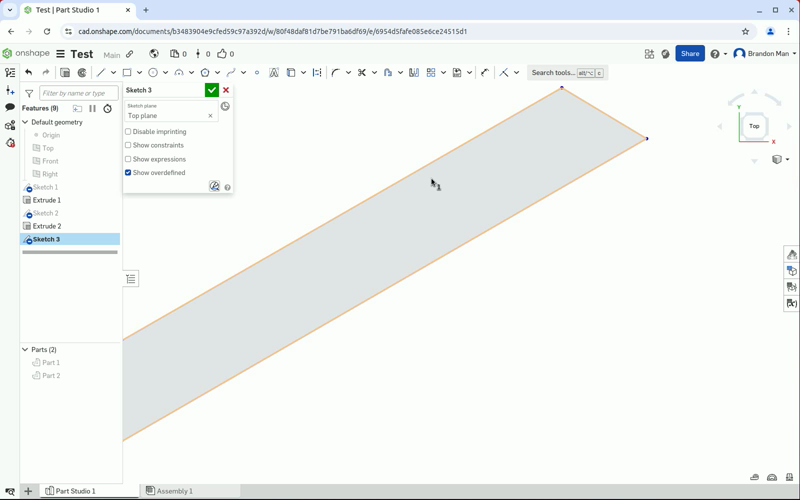
scroll(-6)
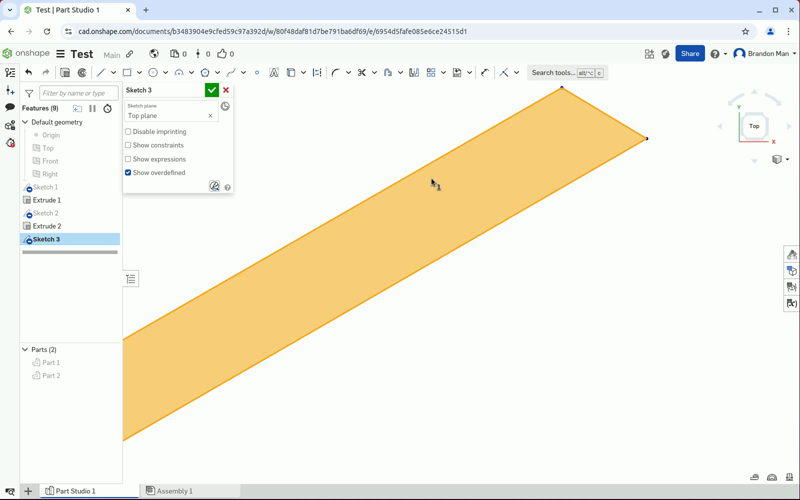
scroll(-6)
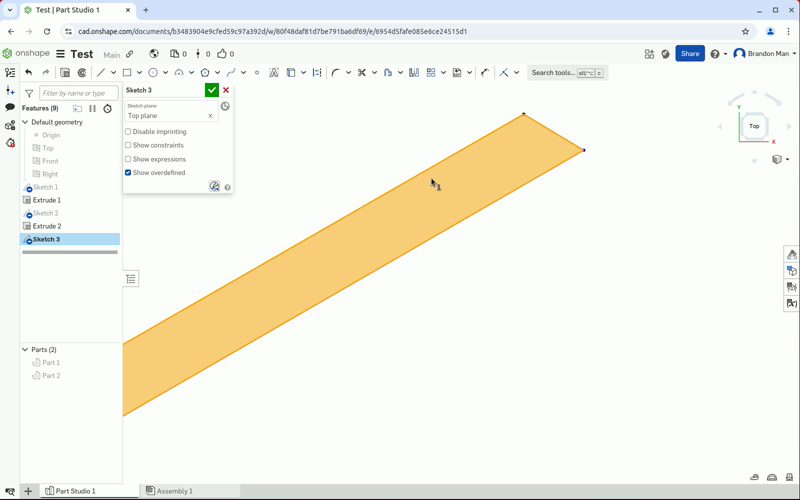
scroll(-6)
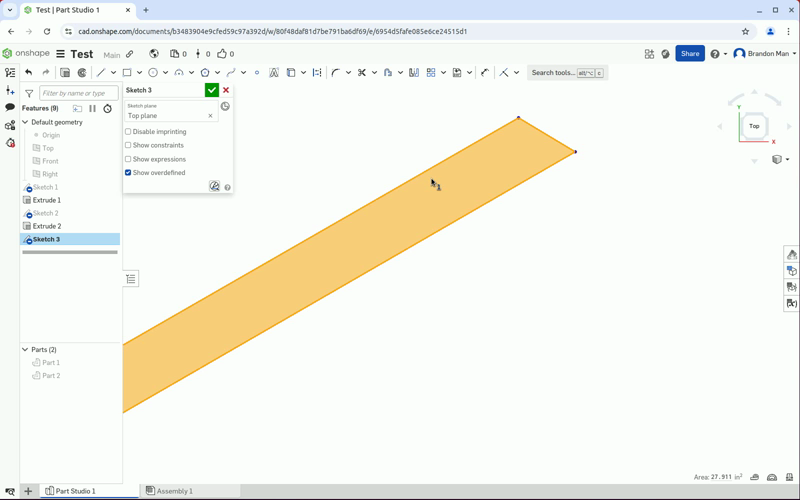
scroll(-6)
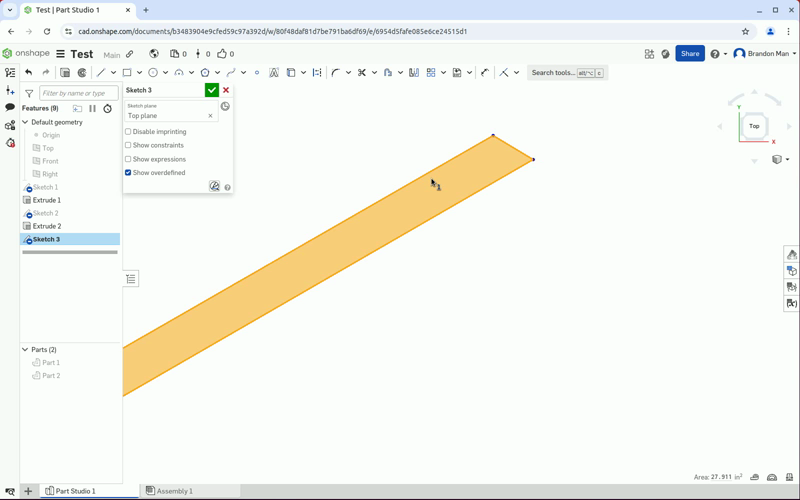
scroll(-6)
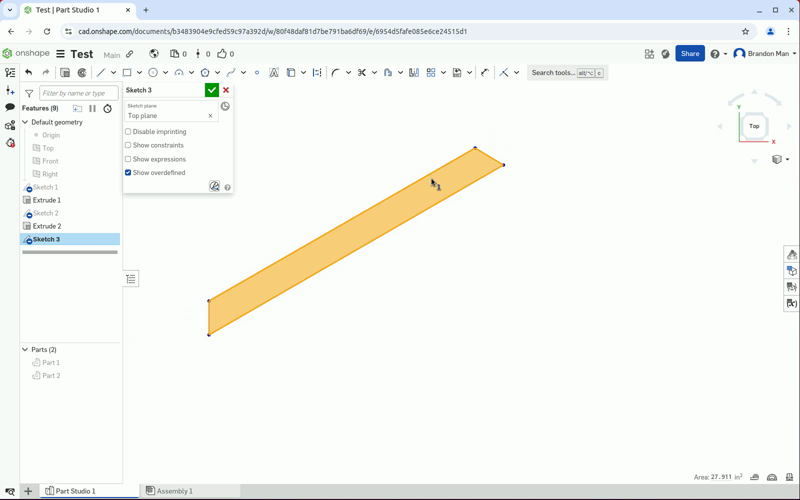
scroll(-6)
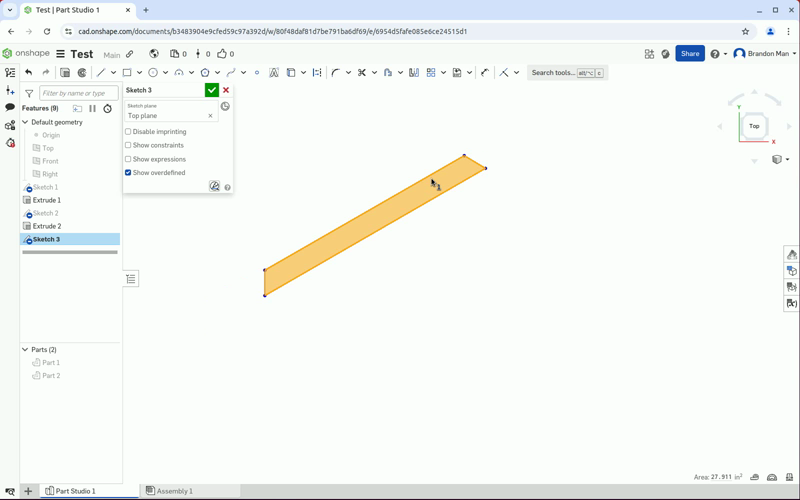
scroll(-6)
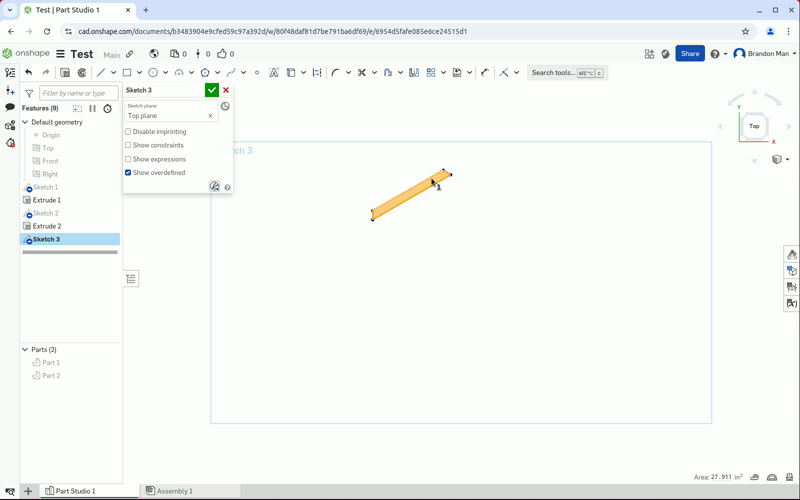
mouse_move(73, 352)
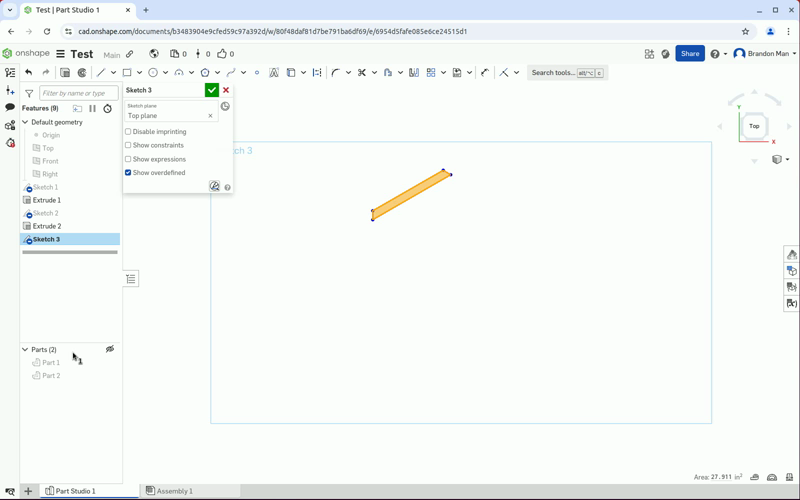
key(shift+y)
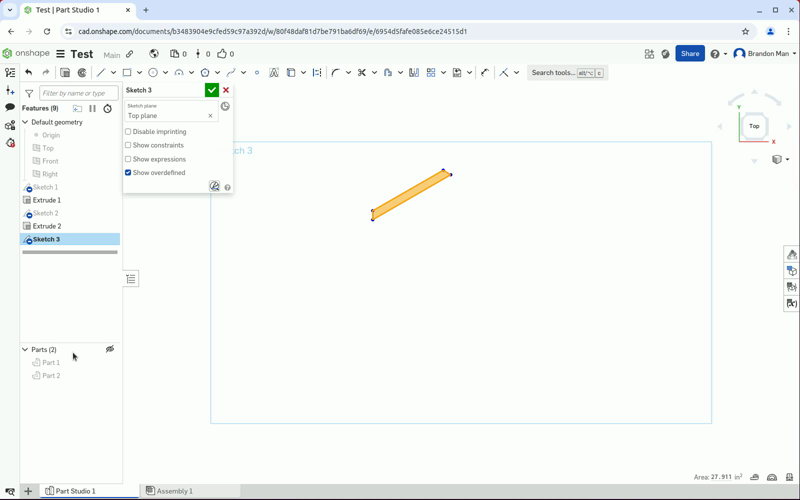
key(shift+e)
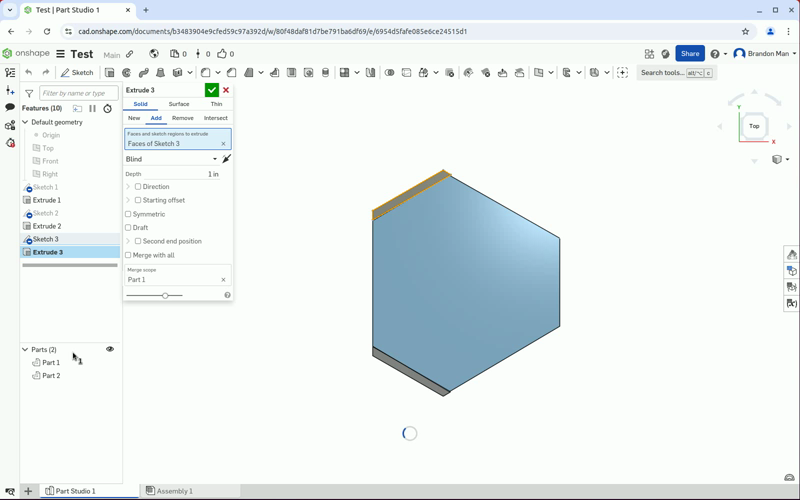
mouse_move(143, 106)
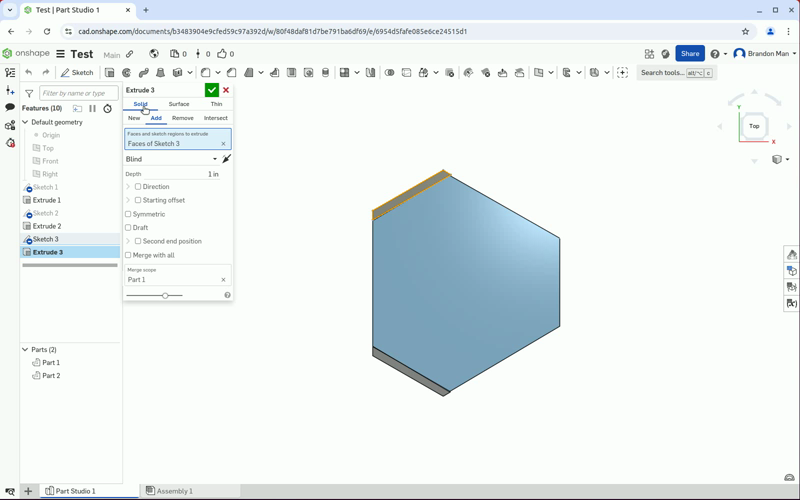
click(143, 106)
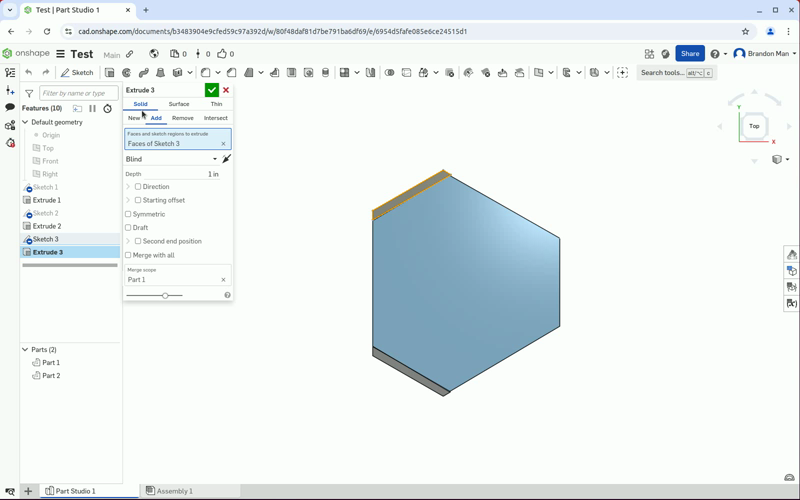
mouse_move(137, 120)
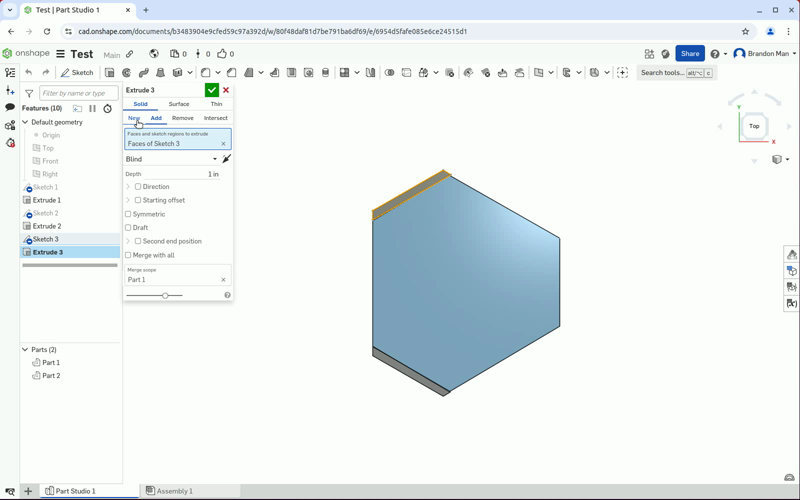
click(137, 120)
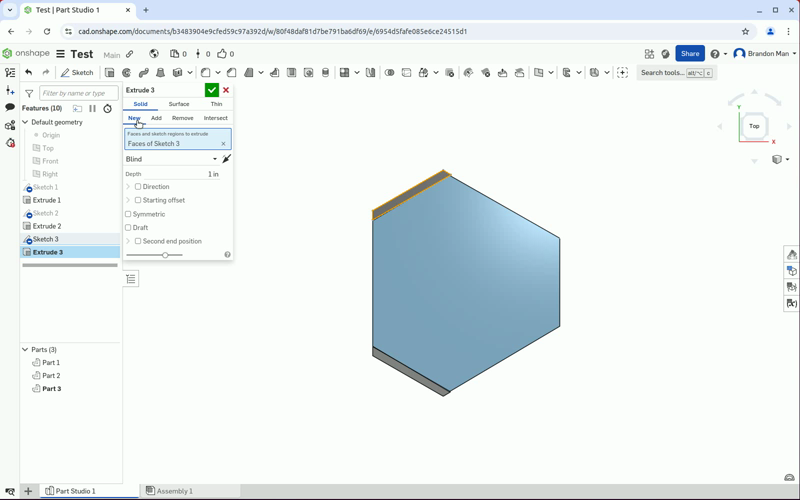
key(tab, 4)
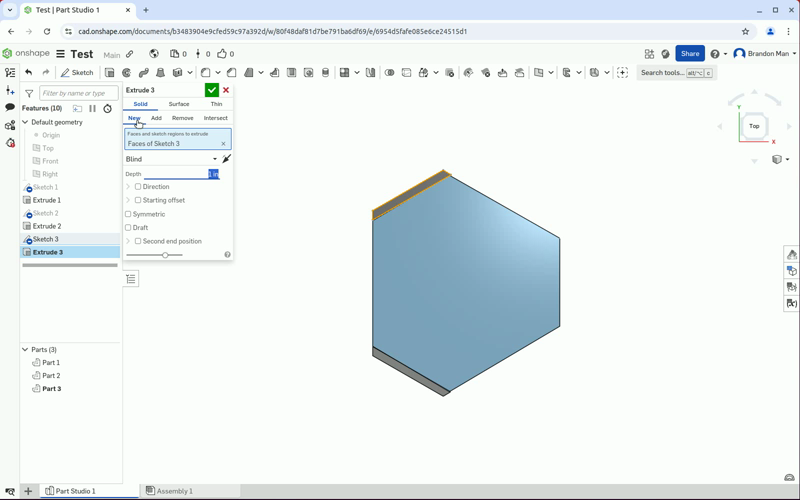
text(0.481)
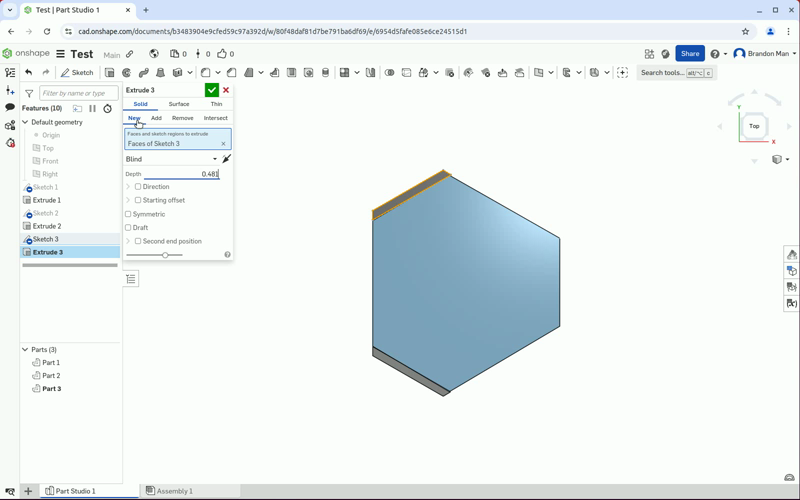
key(enter)
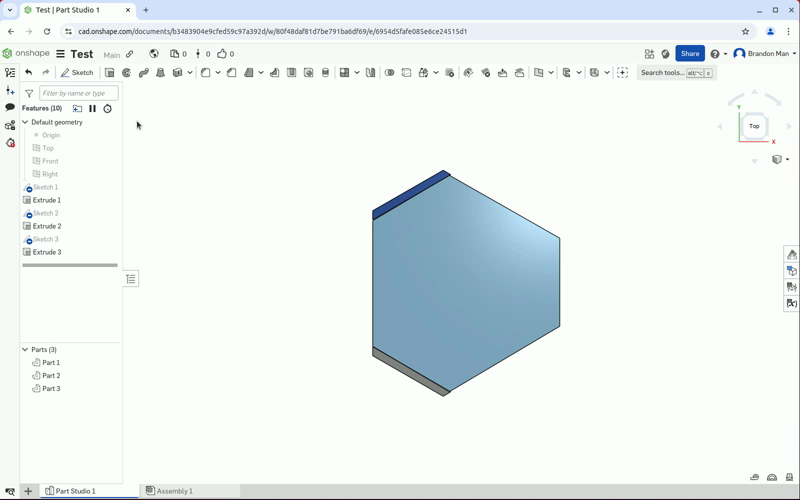
key(shift+h)
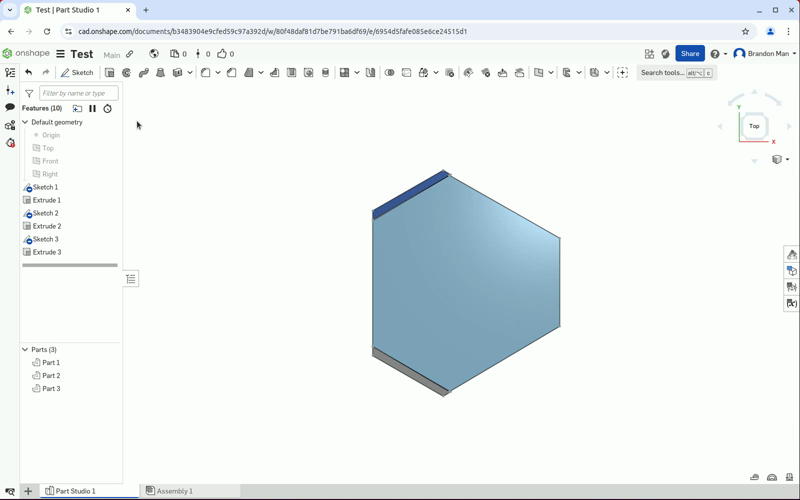
key(shift+h)
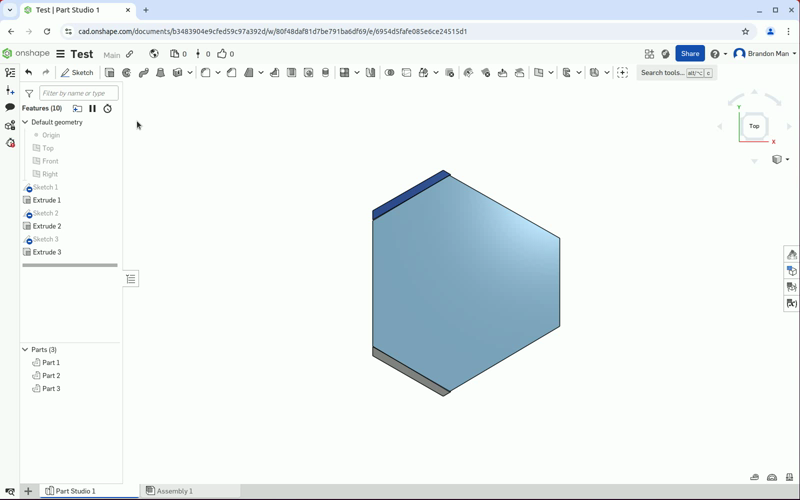
mouse_move(73, 189)
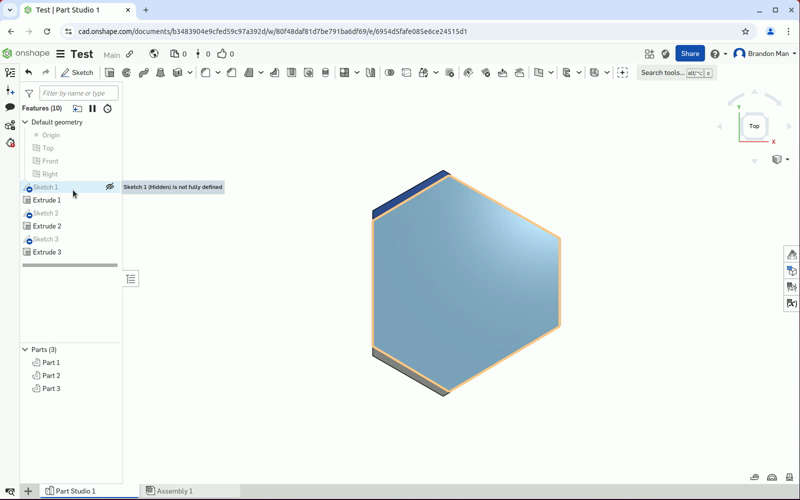
click(73, 189)
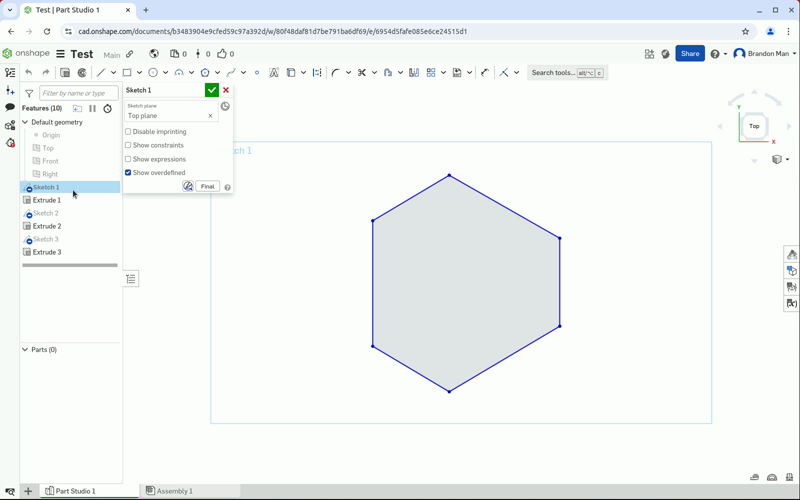
mouse_move(229, 92)
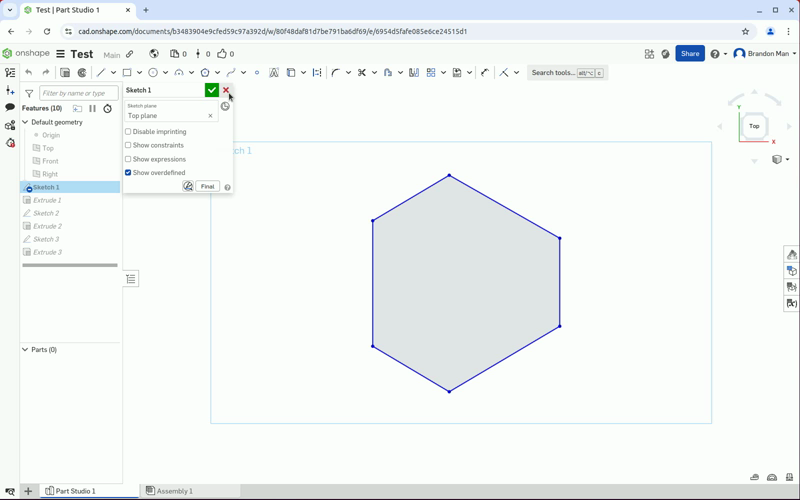
click(229, 92)
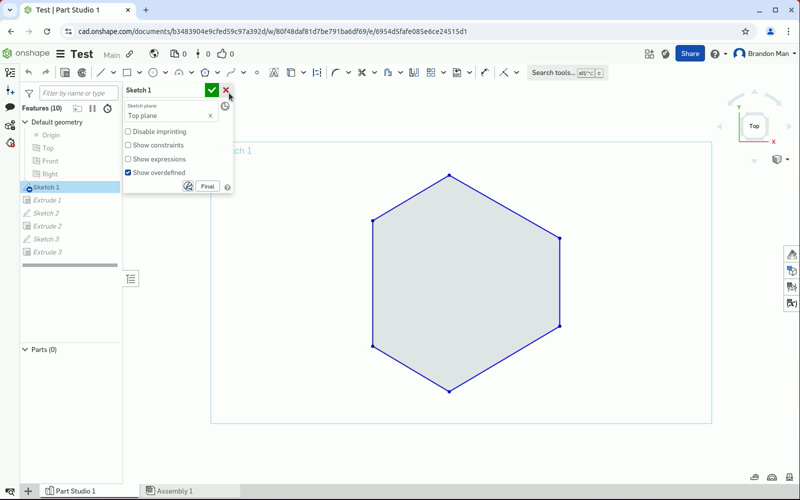
key(shift+s)
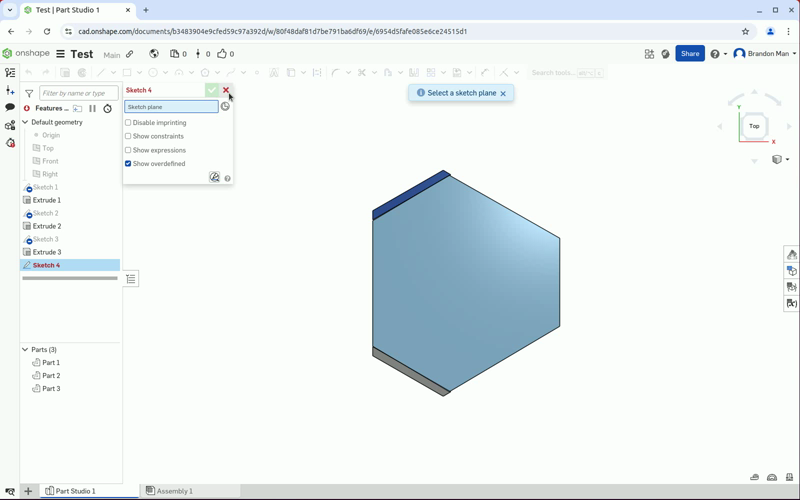
mouse_move(73, 150)
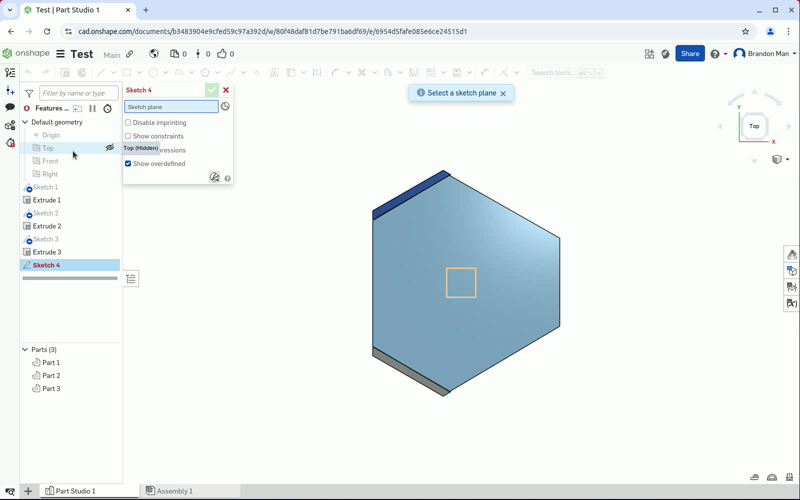
click(73, 150)
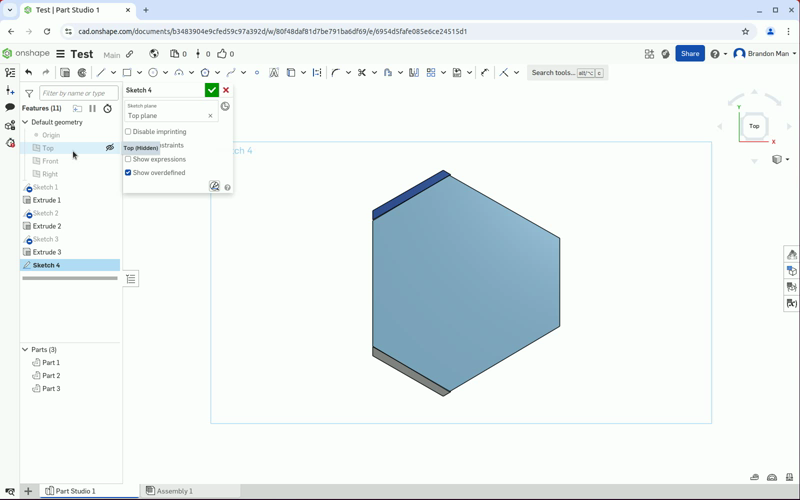
mouse_move(73, 352)
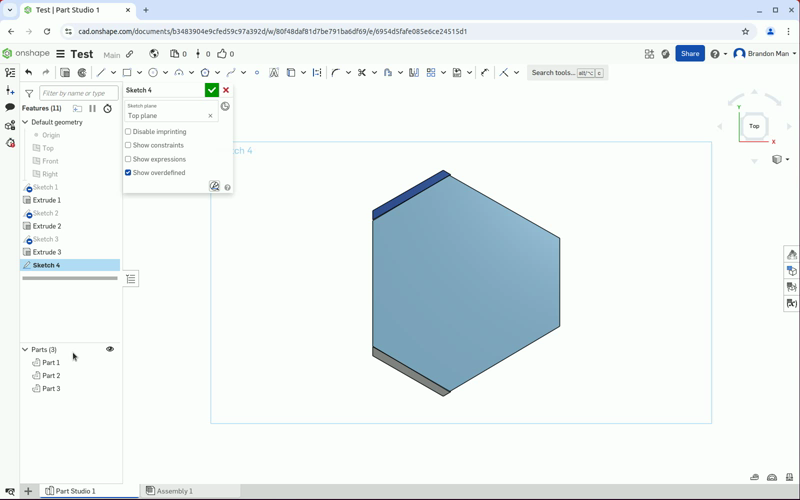
key(y)
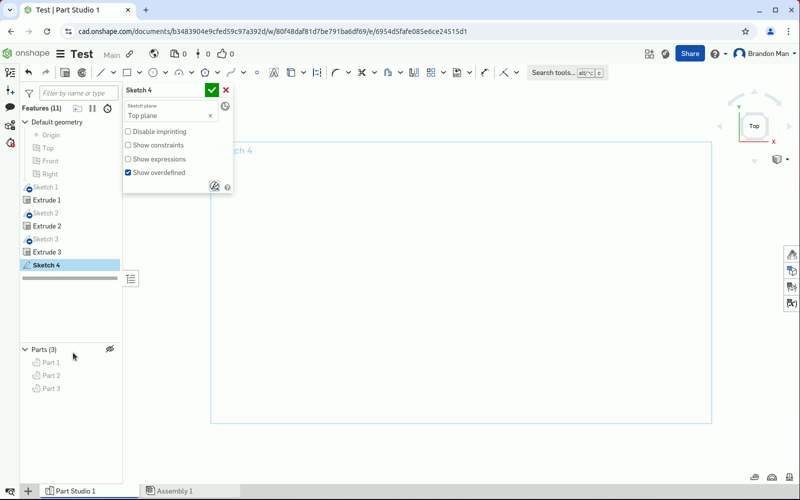
key(l)
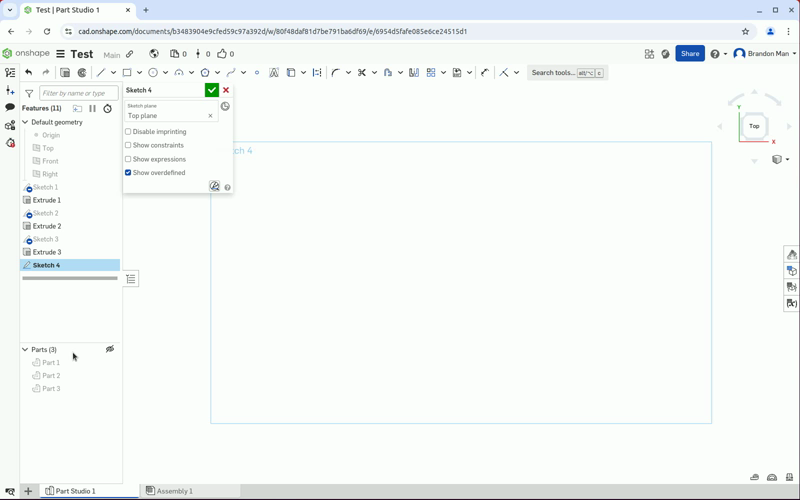
key_down(shift)
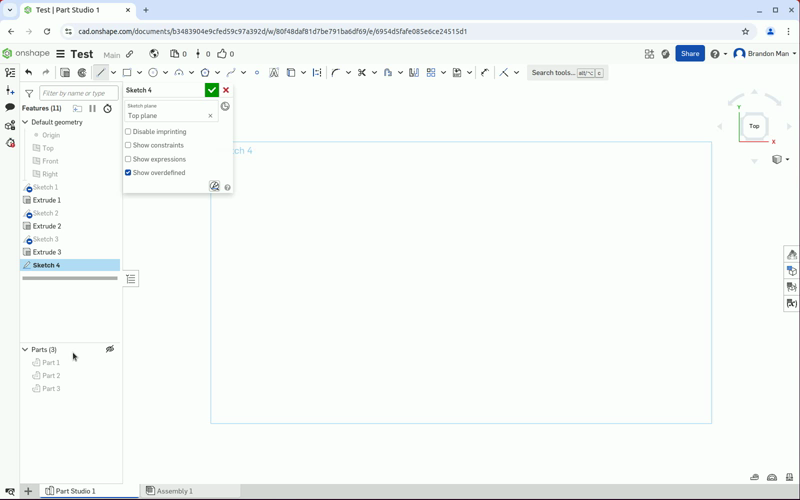
mouse_move(560, 327)
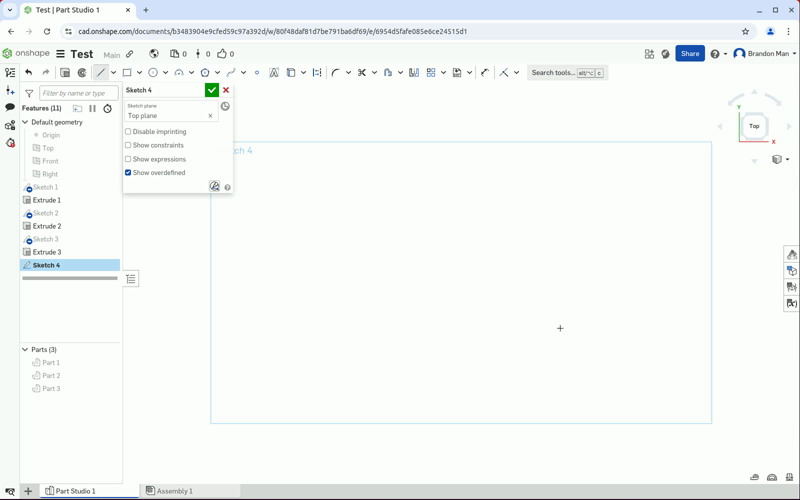
click(560, 327)
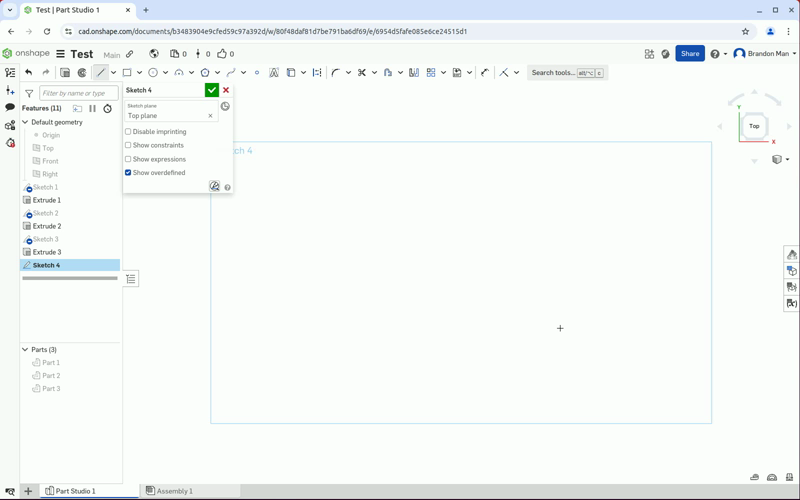
key_up(shift)
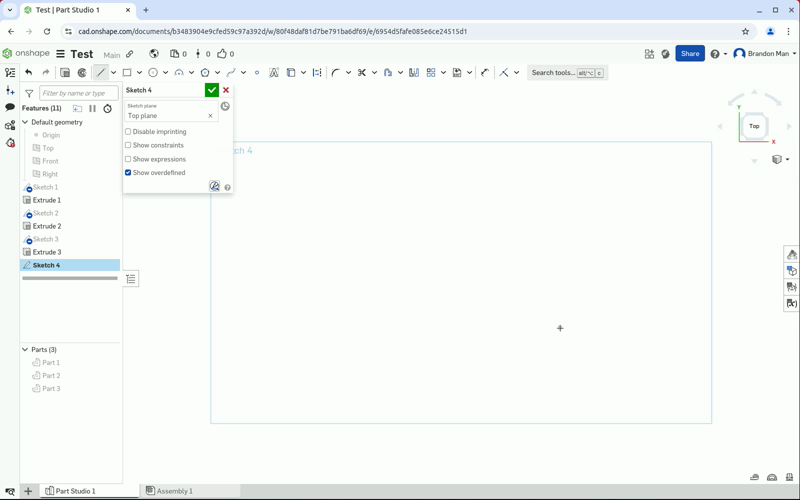
key_down(shift)
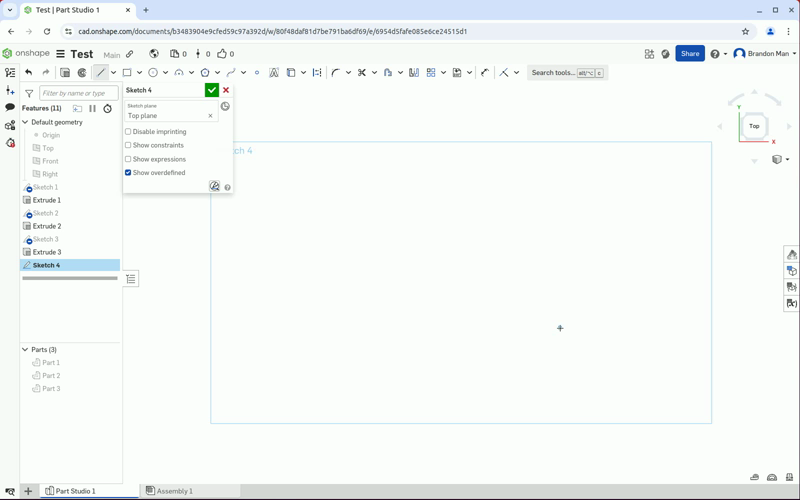
mouse_move(589, 327)
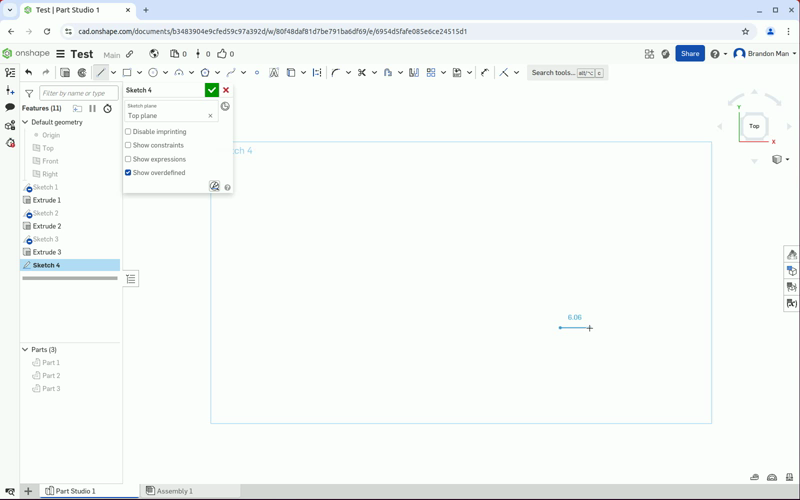
mouse_move(567, 322)
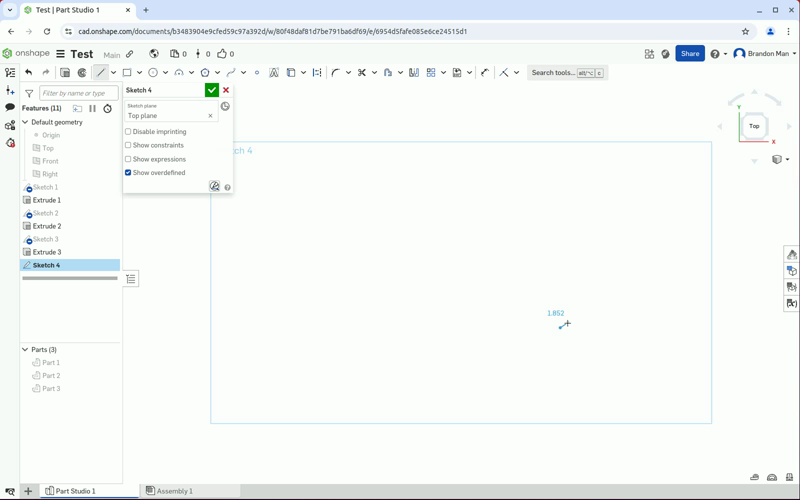
click(567, 322)
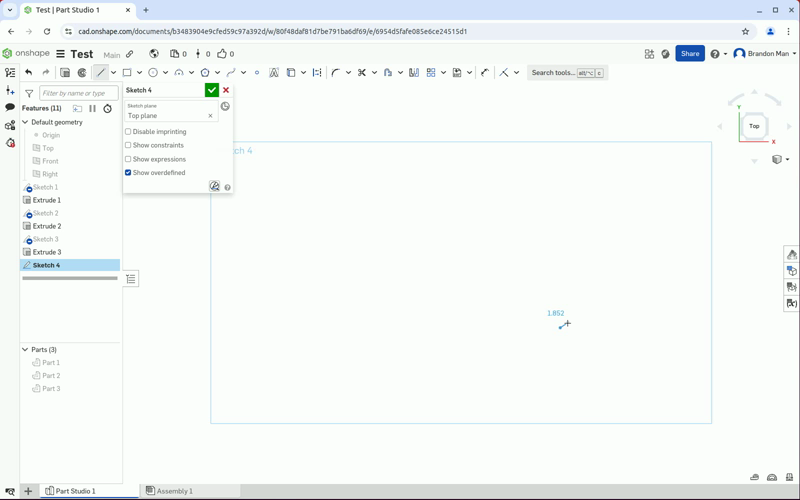
key_up(shift)
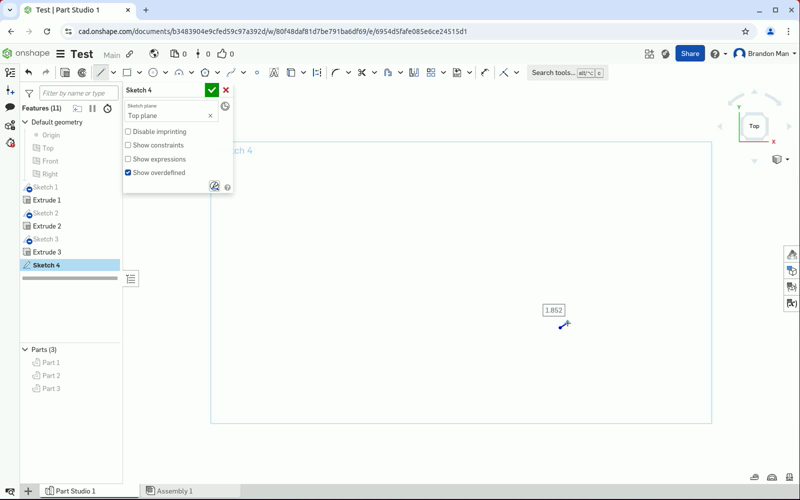
key_down(shift)
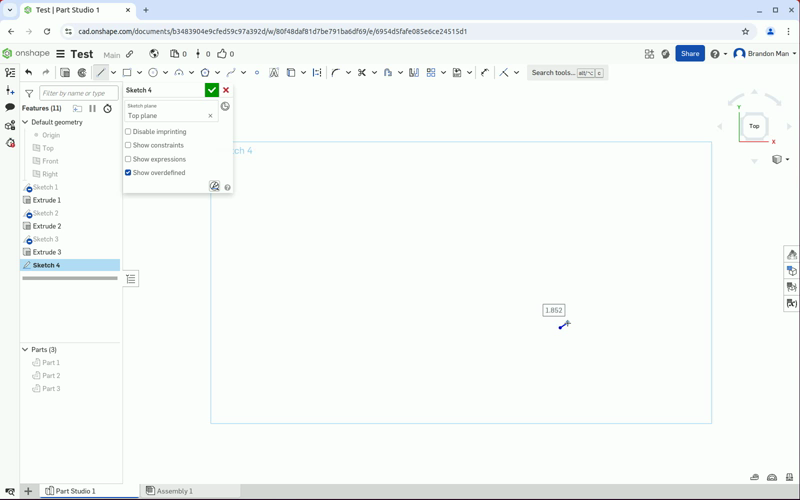
mouse_move(567, 243)
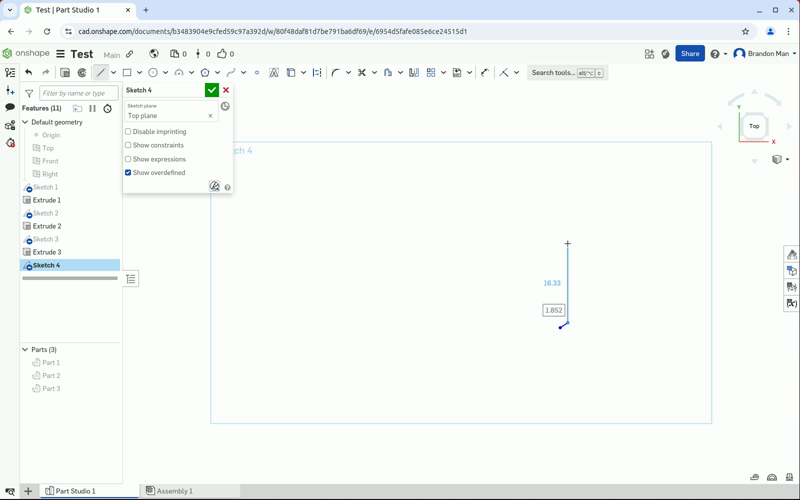
click(567, 243)
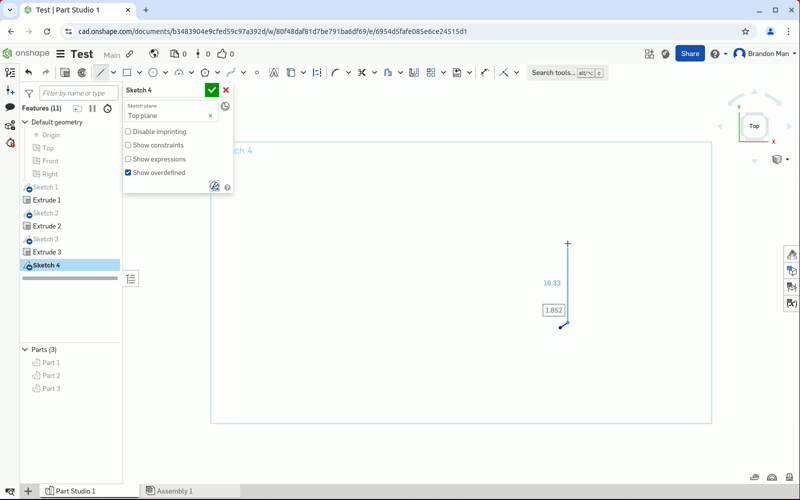
key_up(shift)
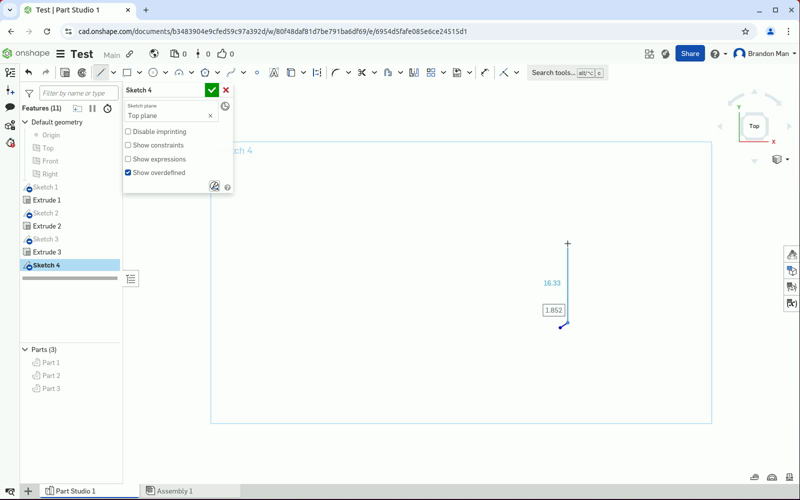
key_down(shift)
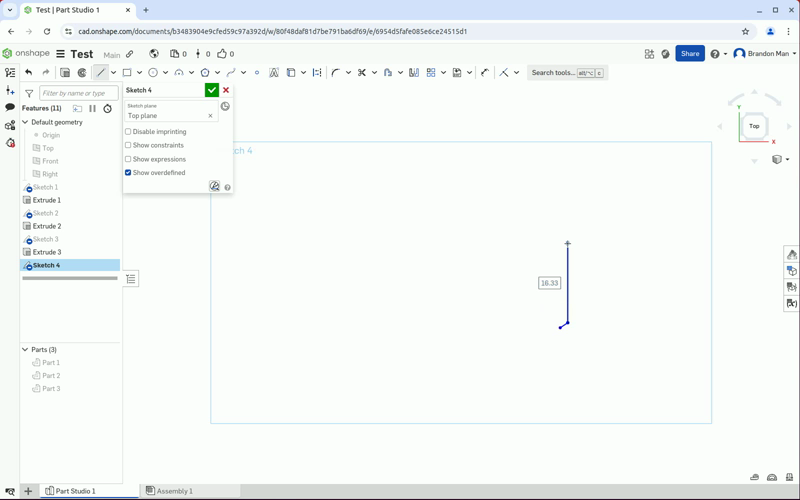
mouse_move(589, 243)
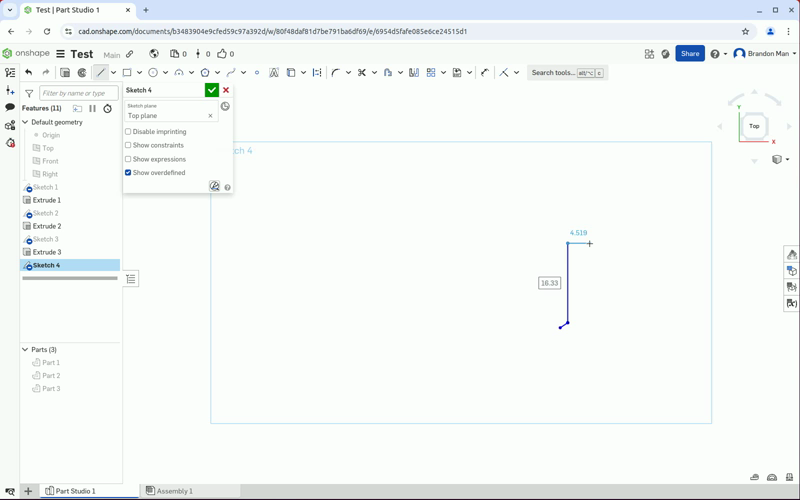
mouse_move(560, 238)
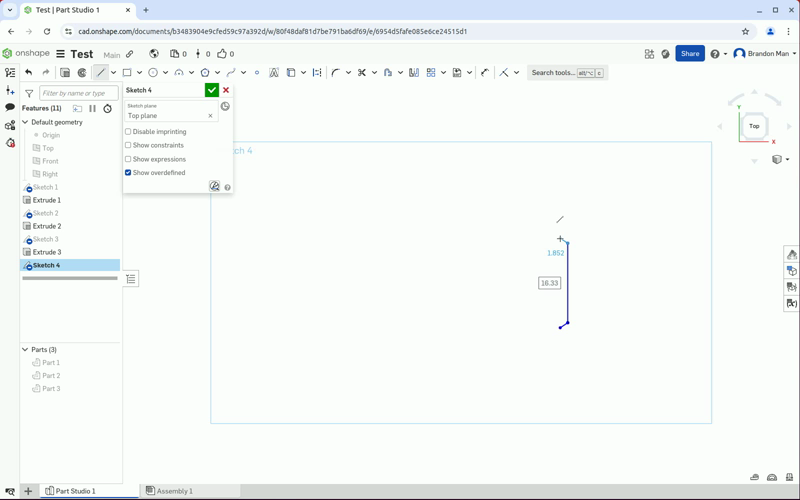
click(560, 238)
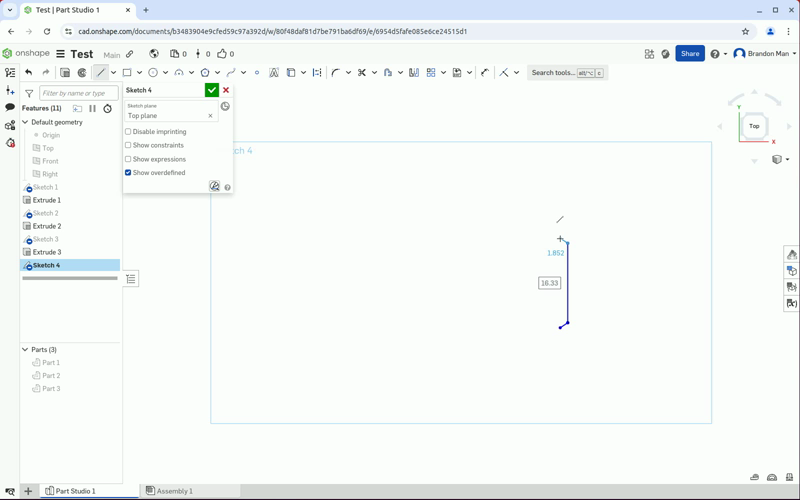
key_up(shift)
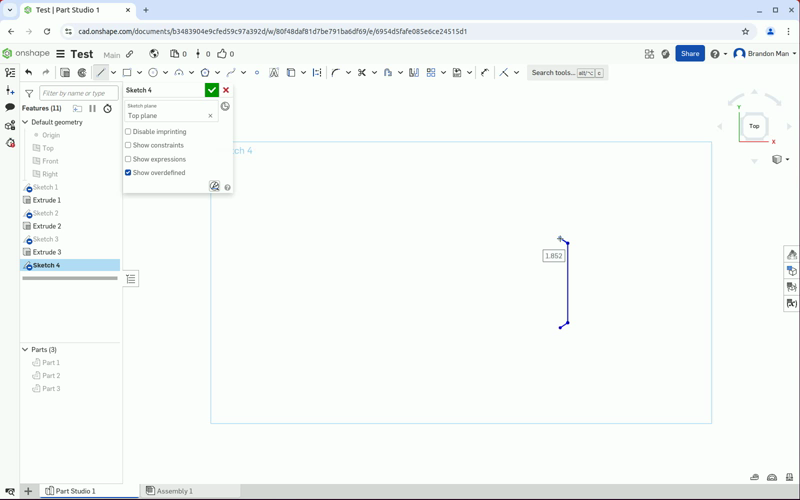
key_down(shift)
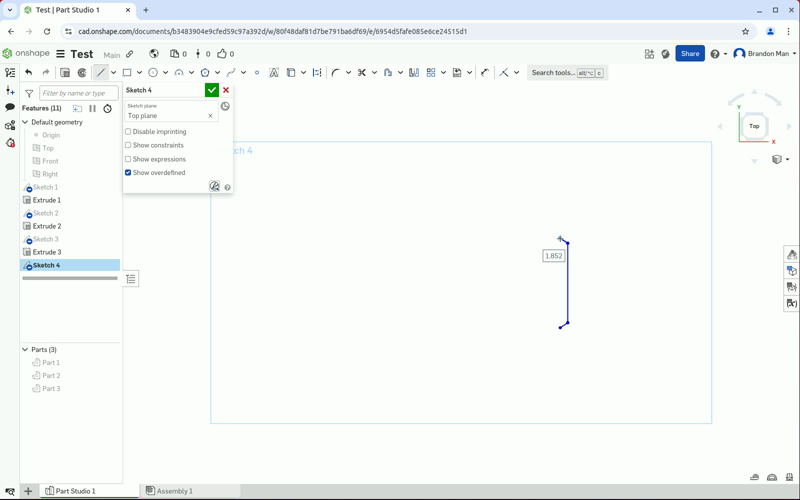
mouse_move(560, 327)
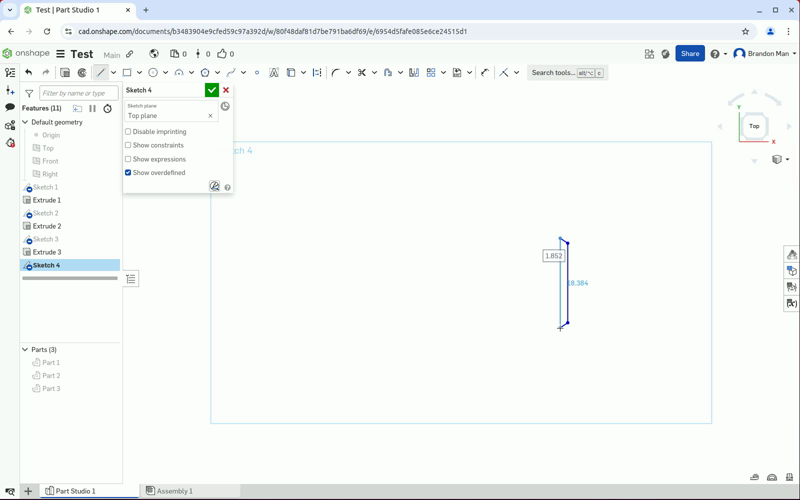
key_up(shift)
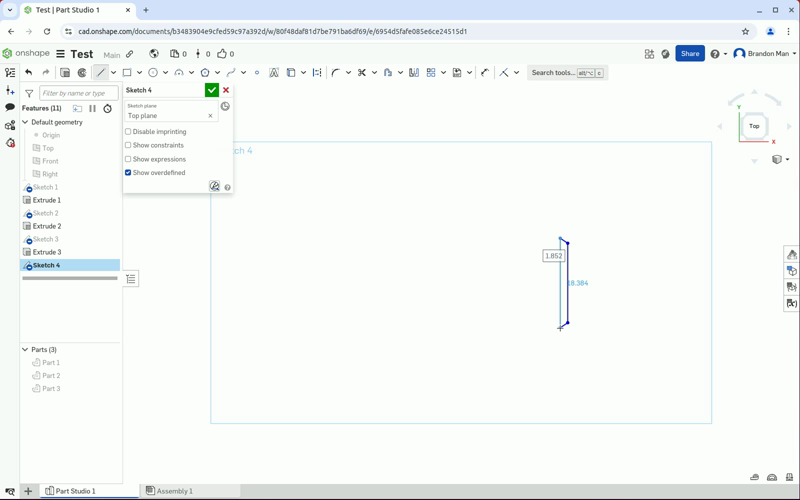
click(560, 327)
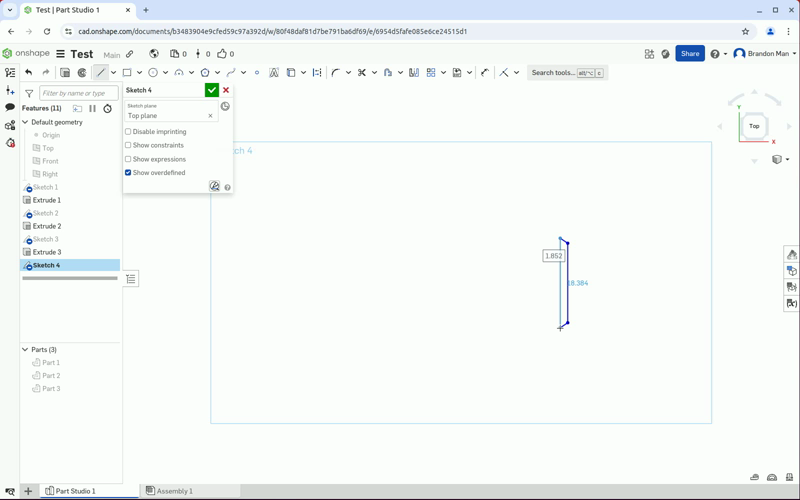
key(esc)
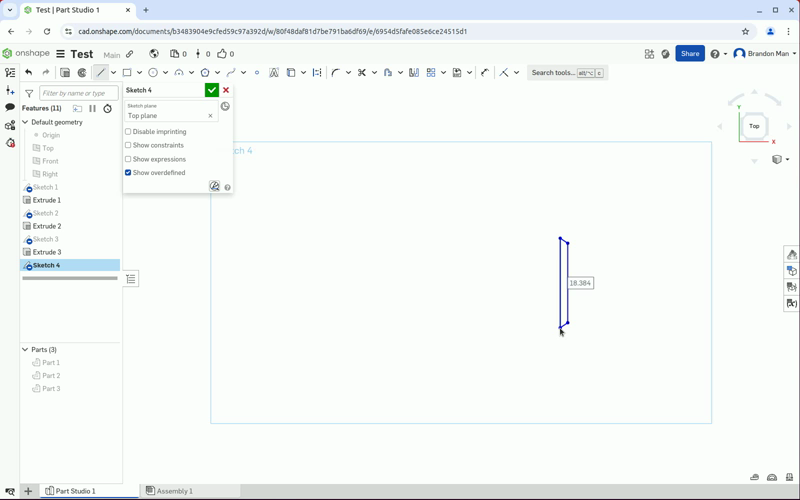
mouse_move(566, 303)
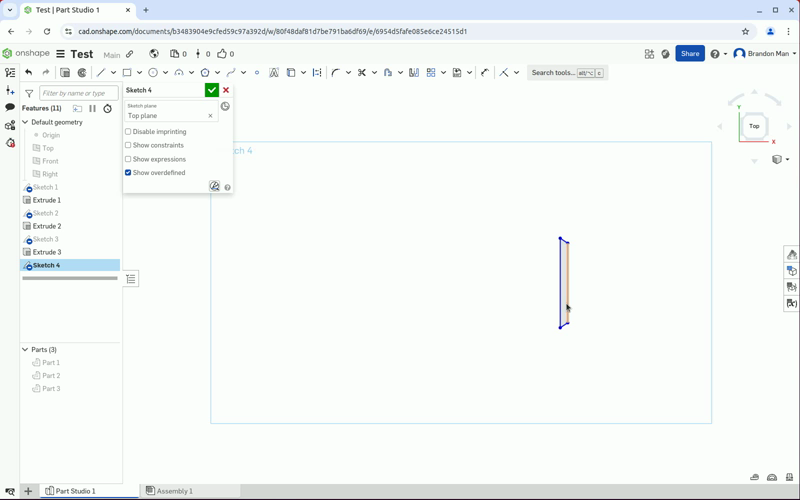
scroll(6)
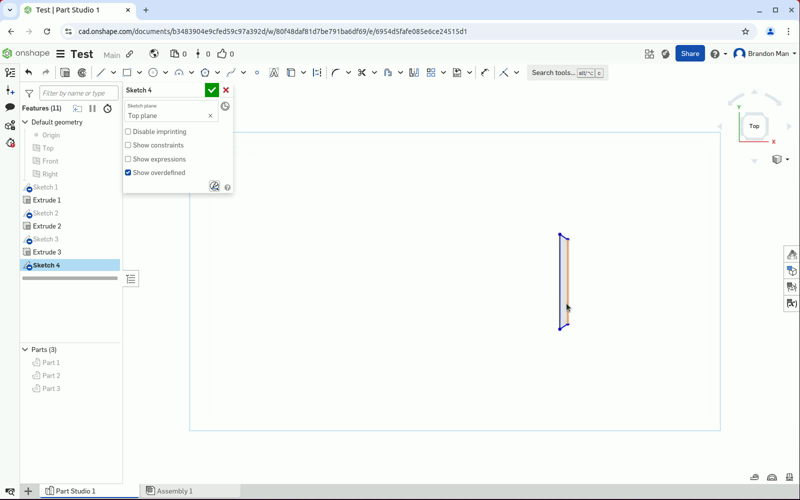
scroll(6)
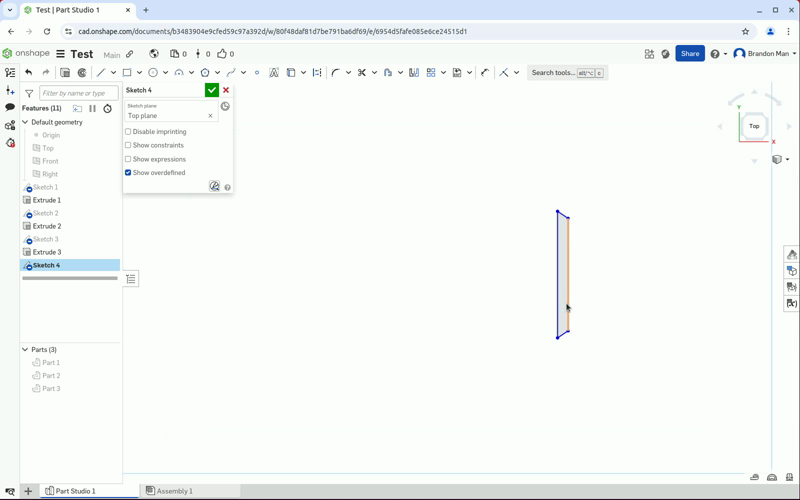
scroll(6)
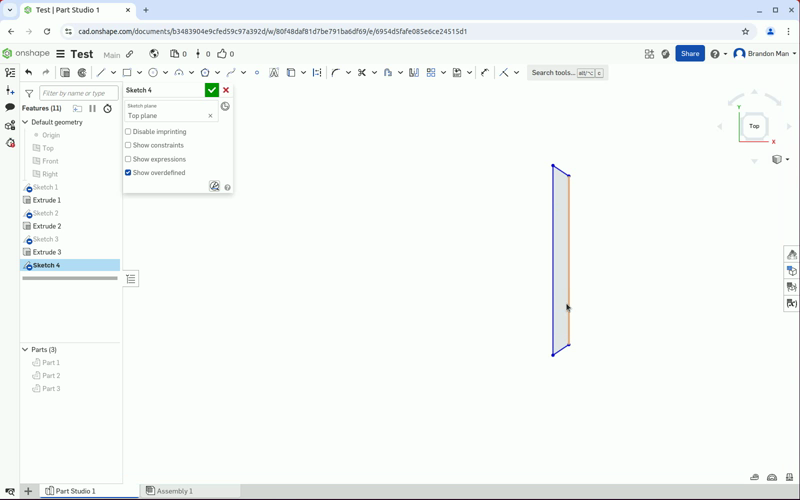
scroll(6)
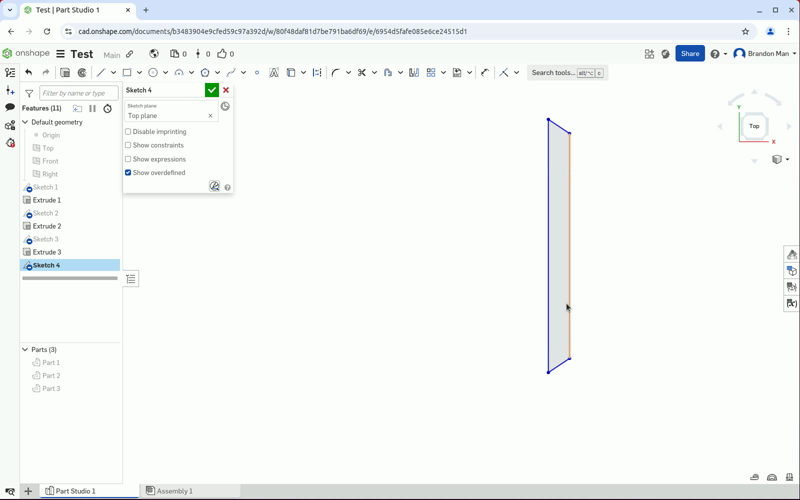
scroll(6)
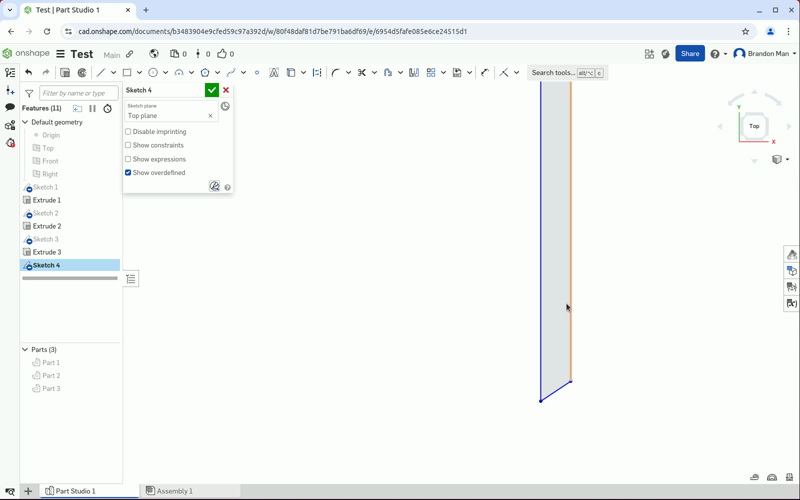
scroll(6)
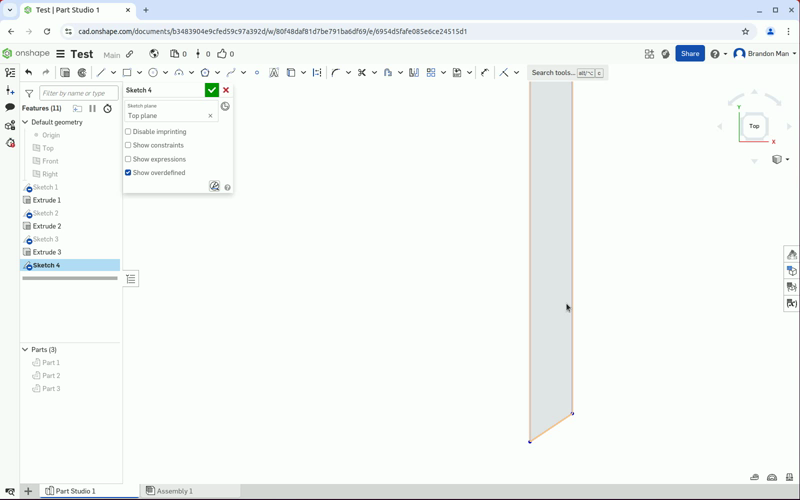
scroll(6)
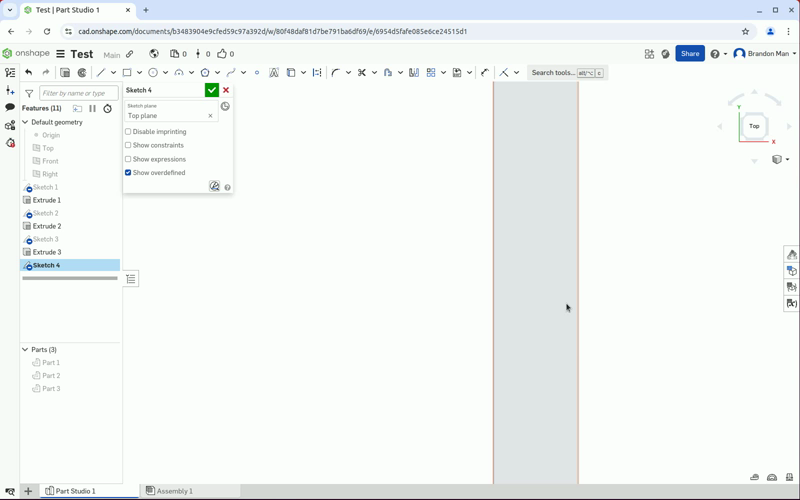
click(566, 303)
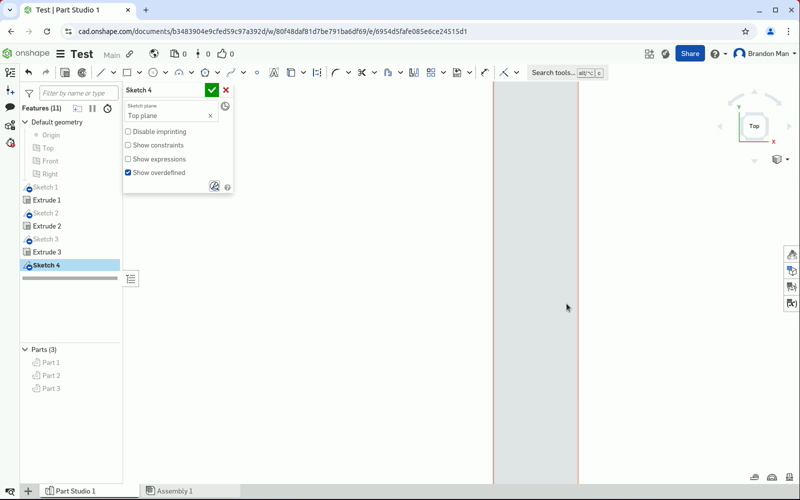
scroll(-6)
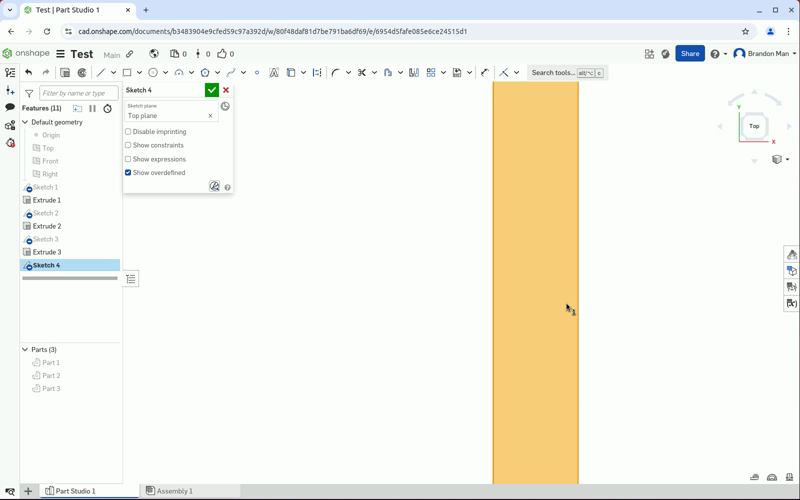
scroll(-6)
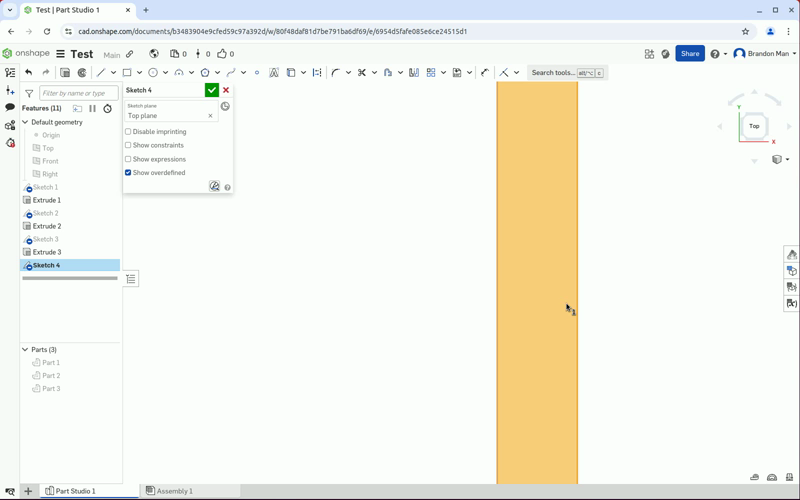
scroll(-6)
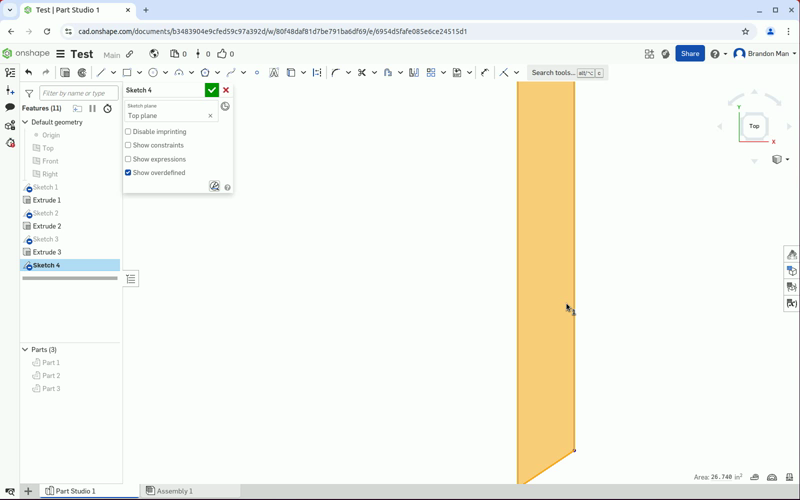
scroll(-6)
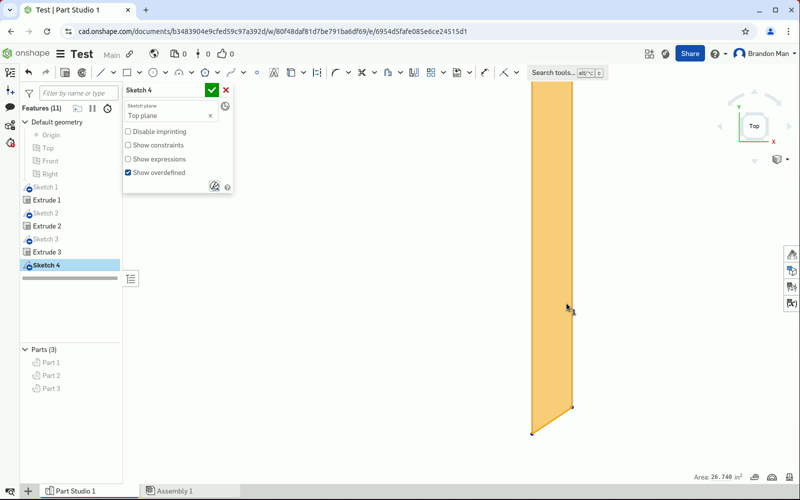
scroll(-6)
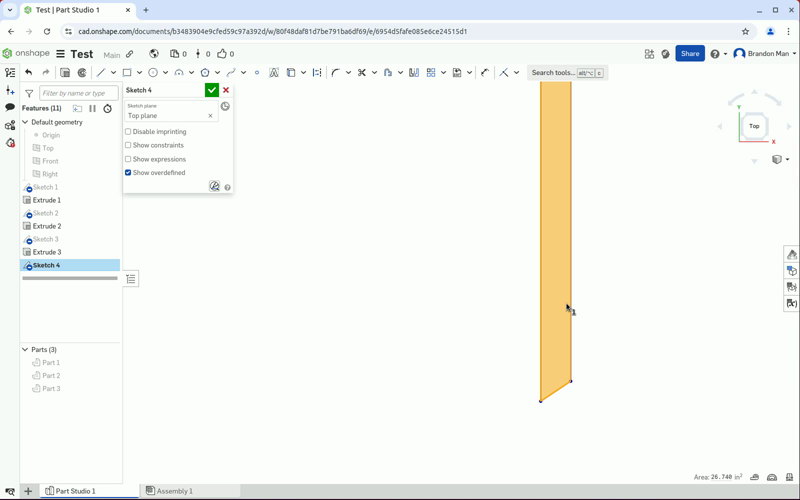
scroll(-6)
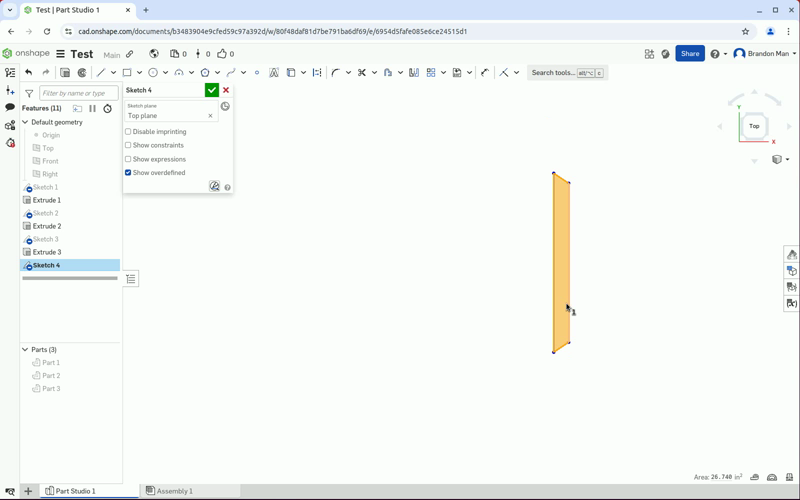
scroll(-6)
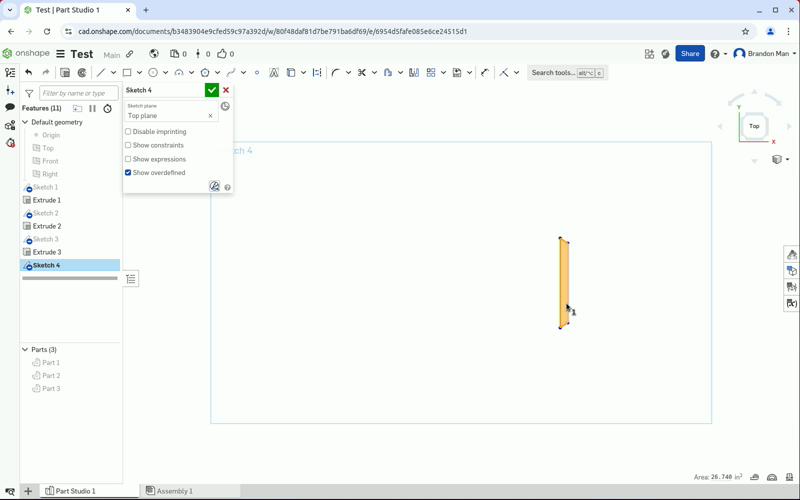
mouse_move(73, 352)
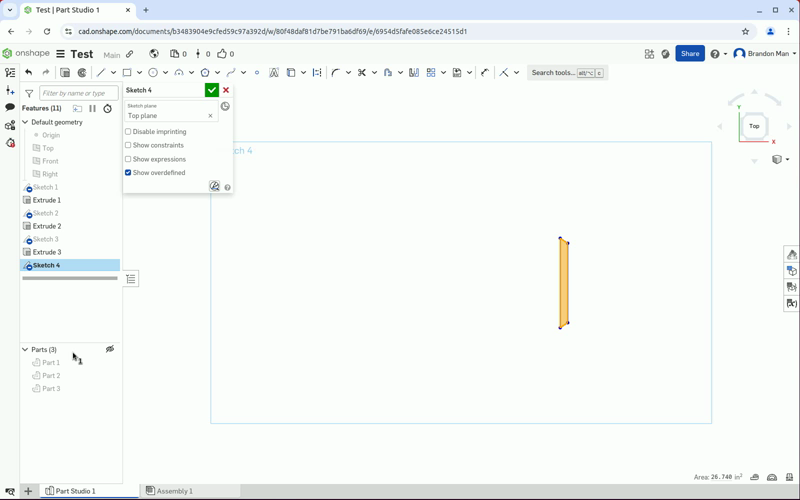
key(shift+y)
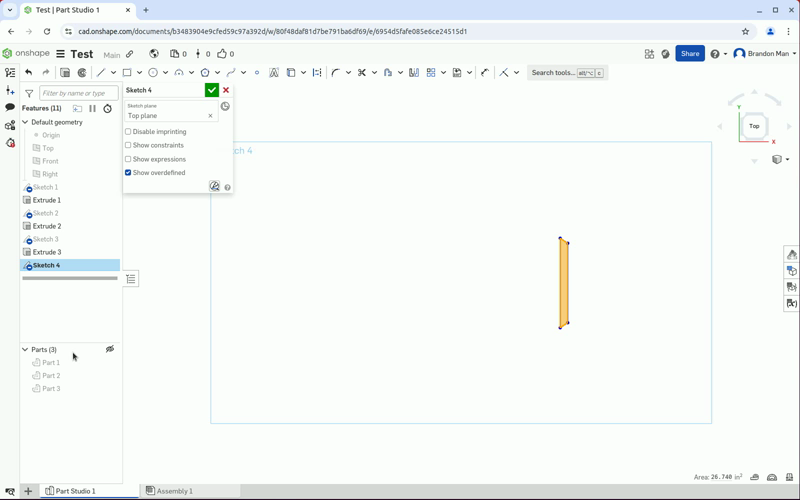
key(shift+e)
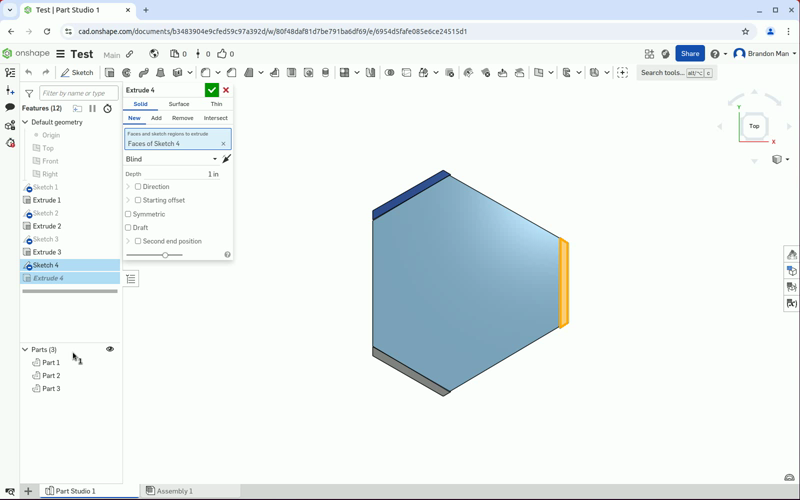
mouse_move(143, 106)
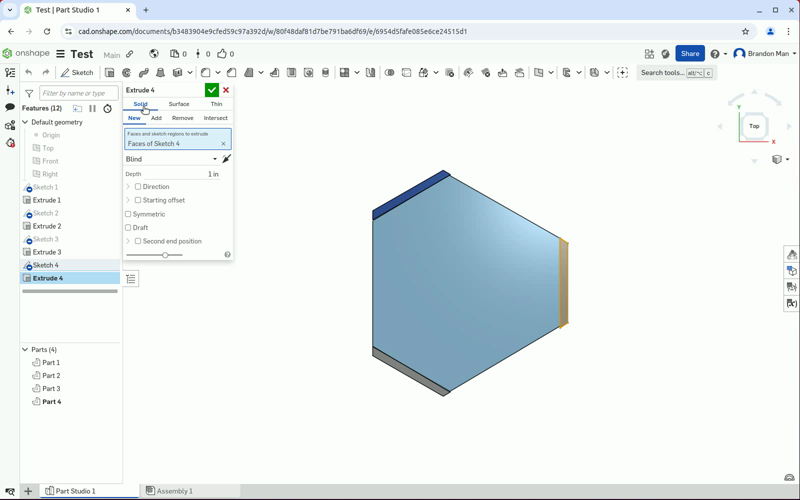
click(143, 106)
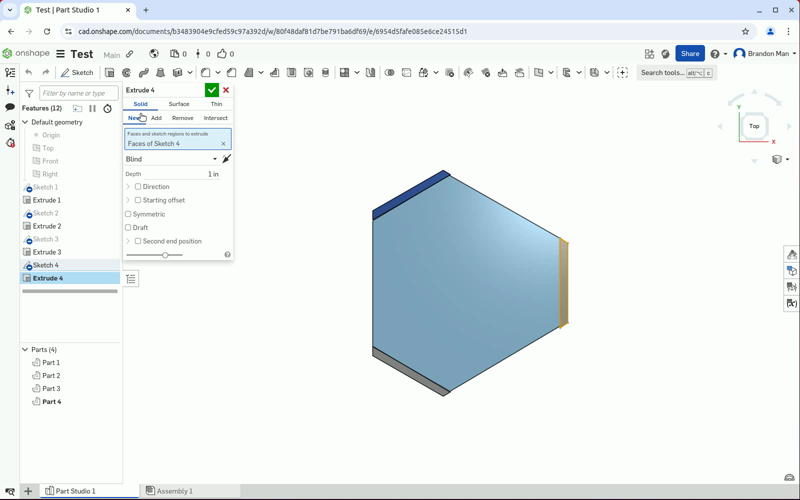
mouse_move(137, 120)
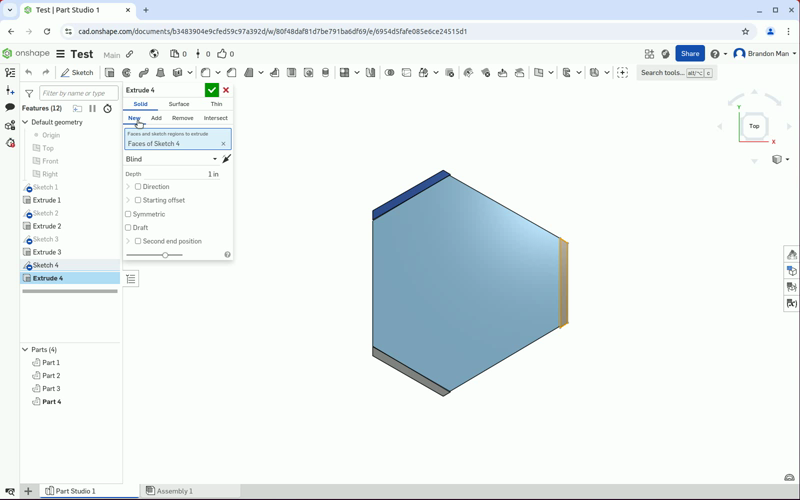
click(137, 120)
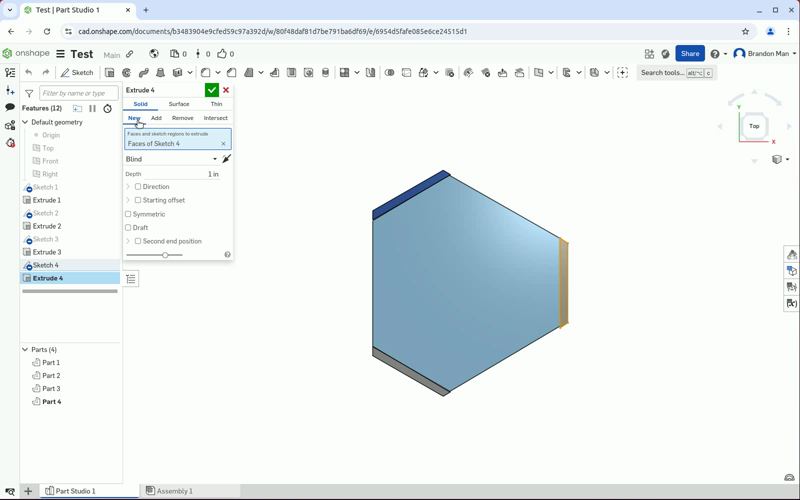
key(tab, 4)
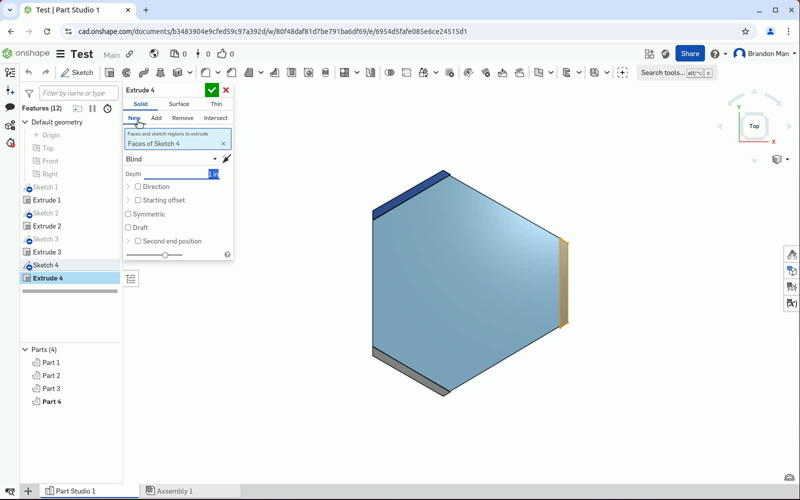
text(0.481)
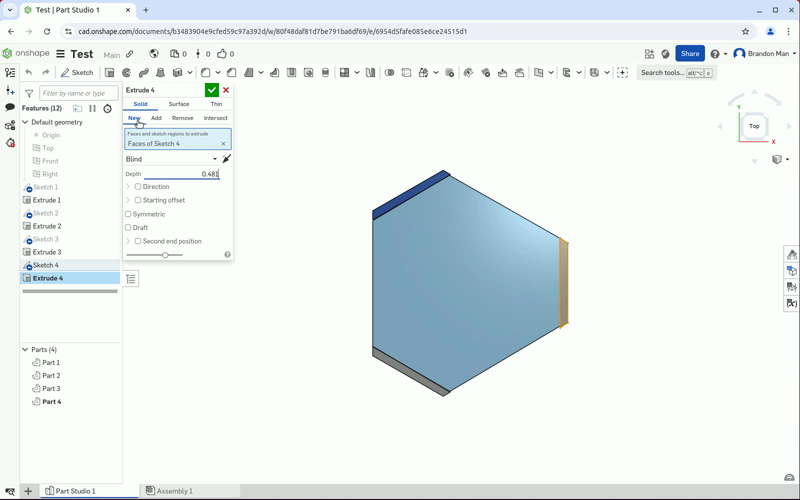
key(enter)
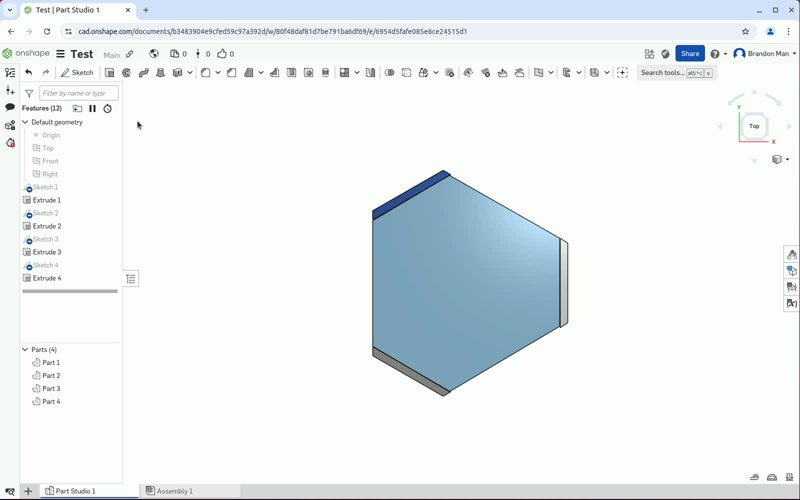
key(shift+h)
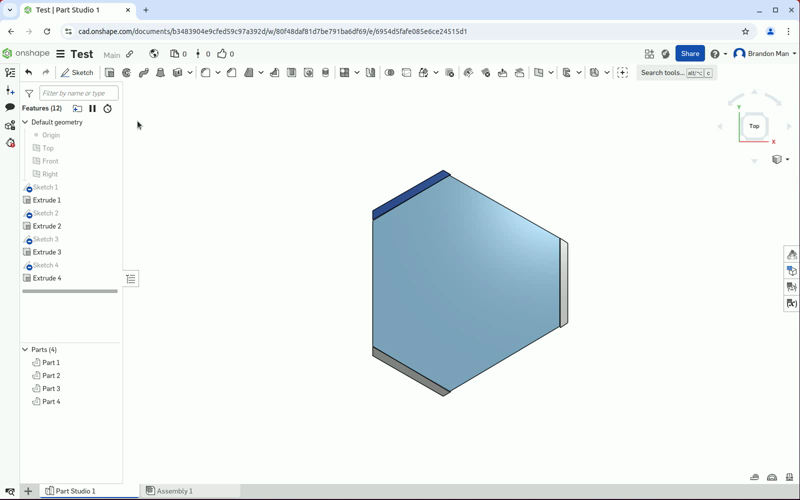
key(shift+h)
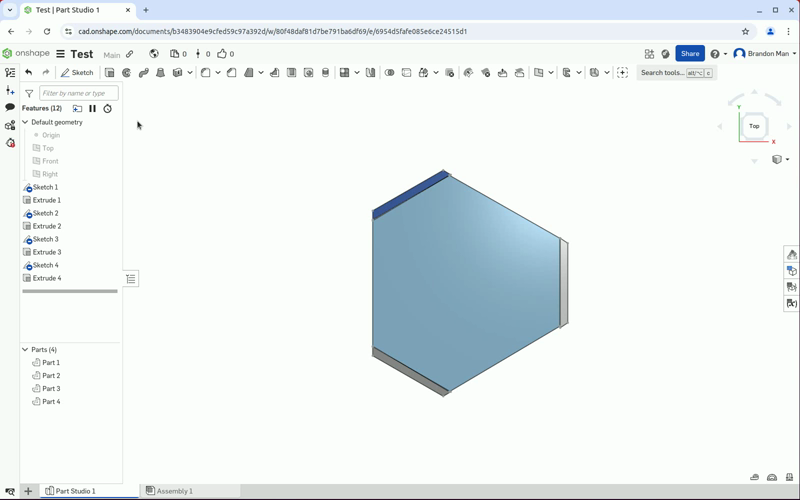
key(shift+7)
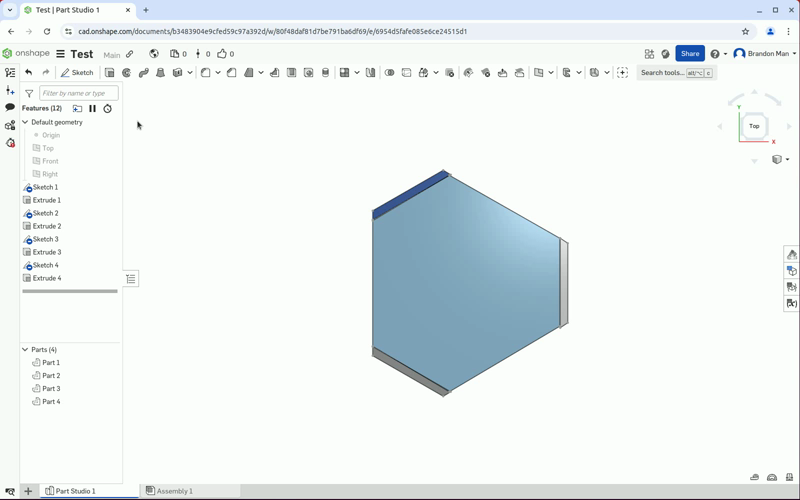
key(up, 3)
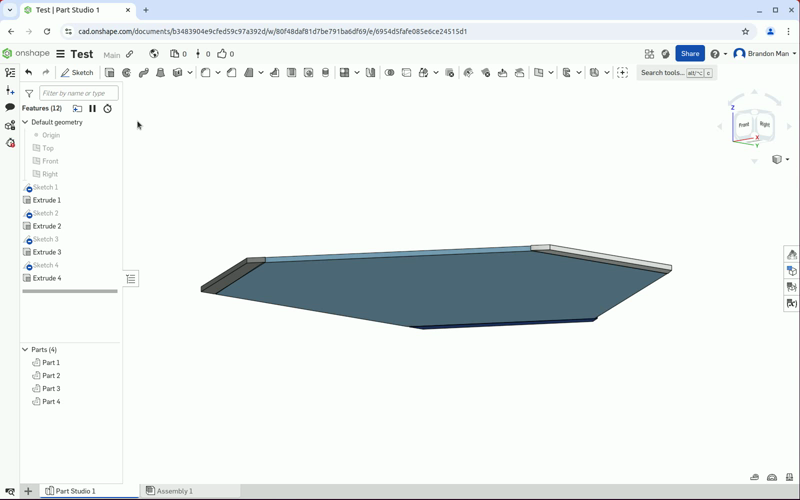
key(left, 3)
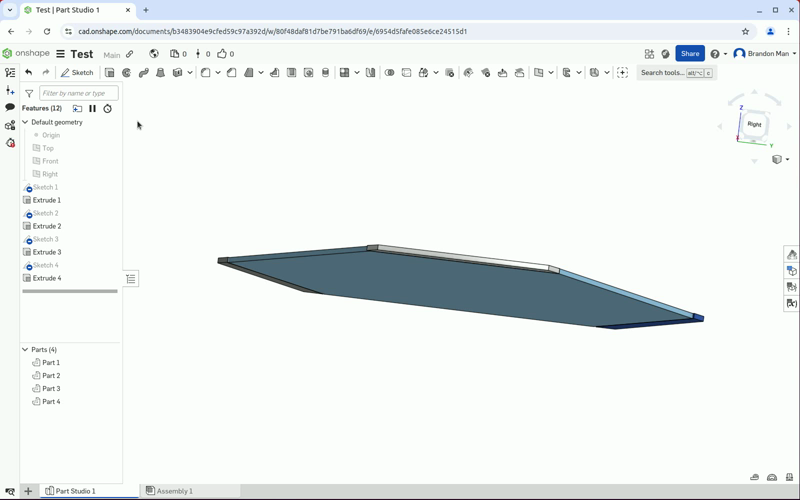
key(right, 3)
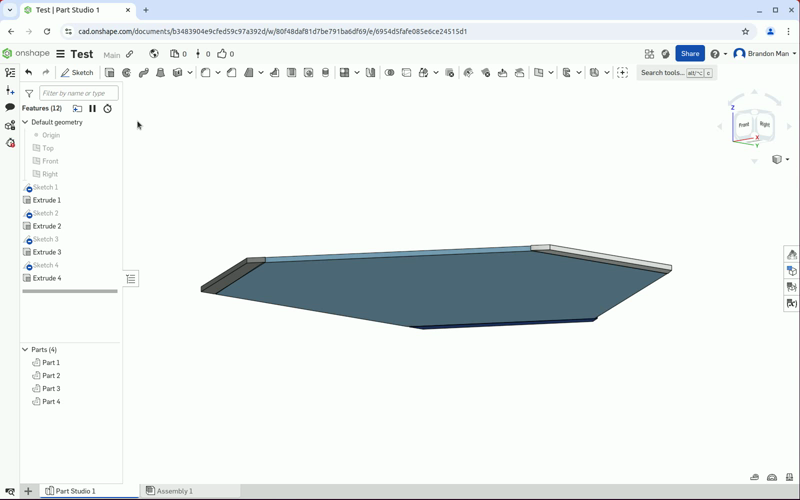
key(down, 3)
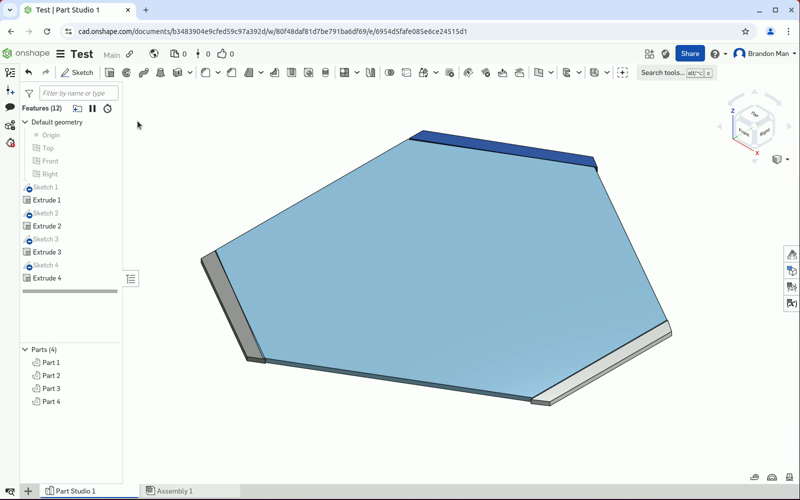
mouse_move(73, 189)
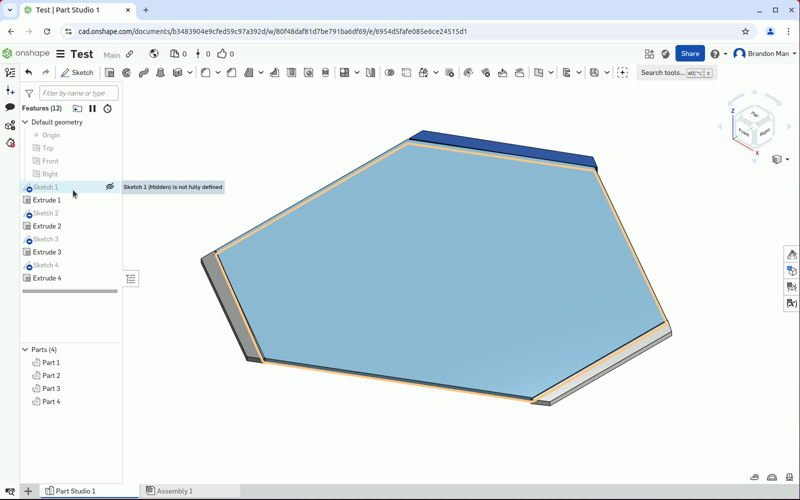
click(73, 189)